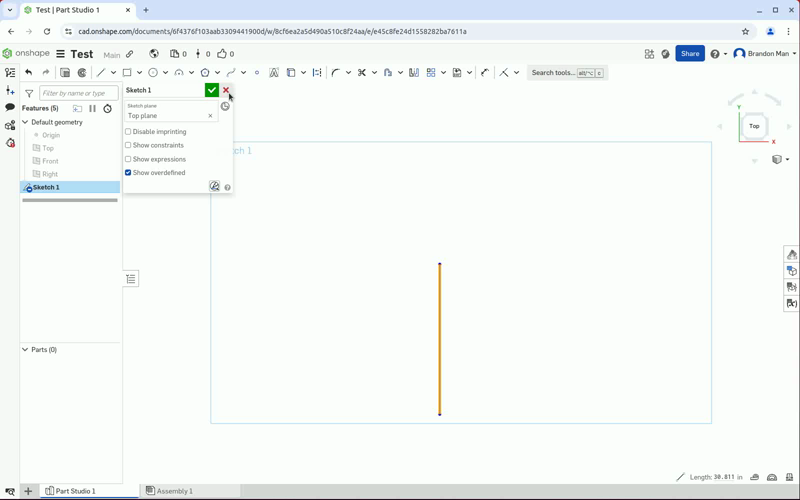
key(shift+h)
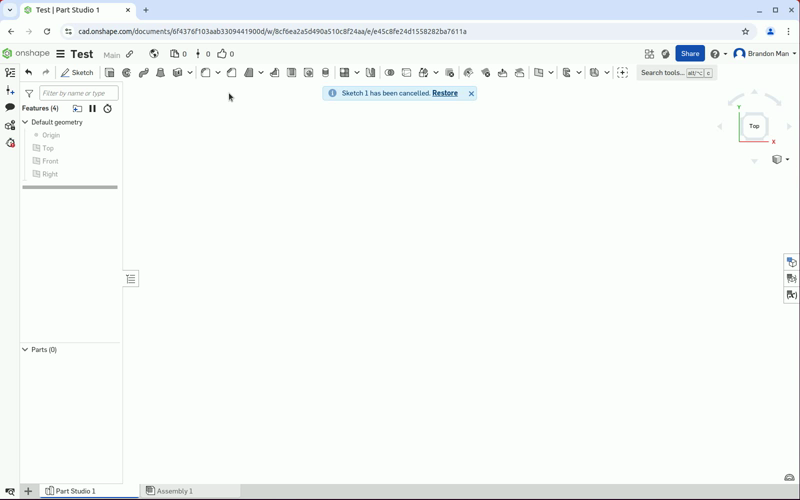
mouse_move(73, 352)
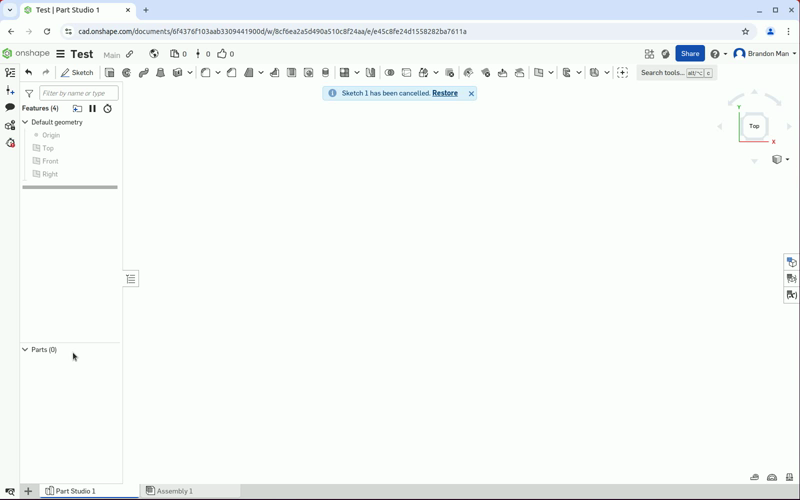
key(y)
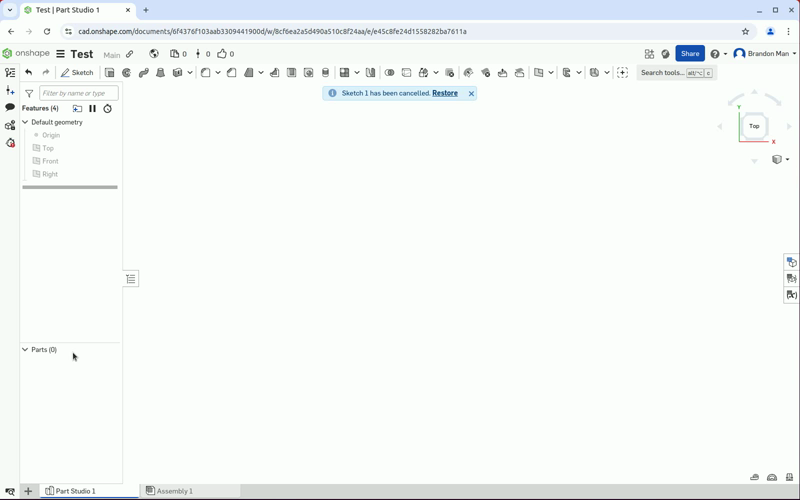
key(shift+p)
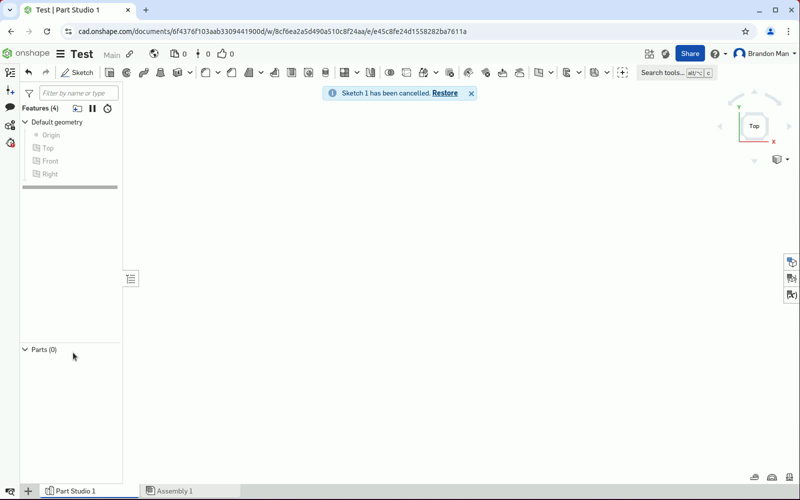
key(space)
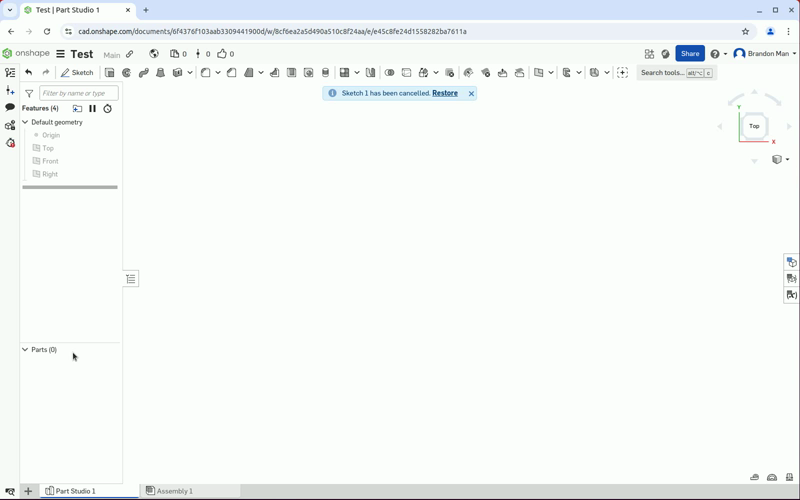
key_down(shift)
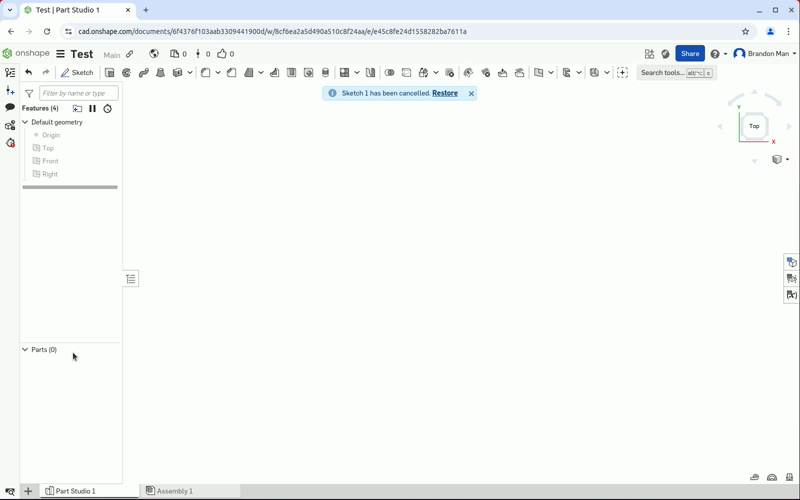
key(up)
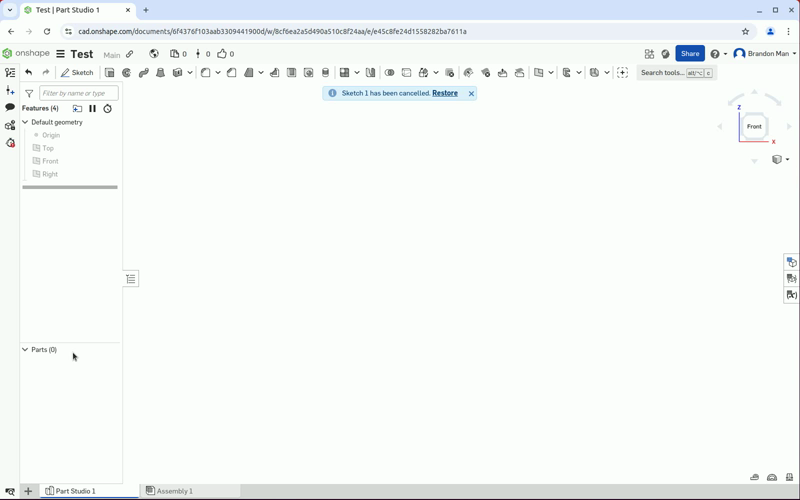
key_up(shift)
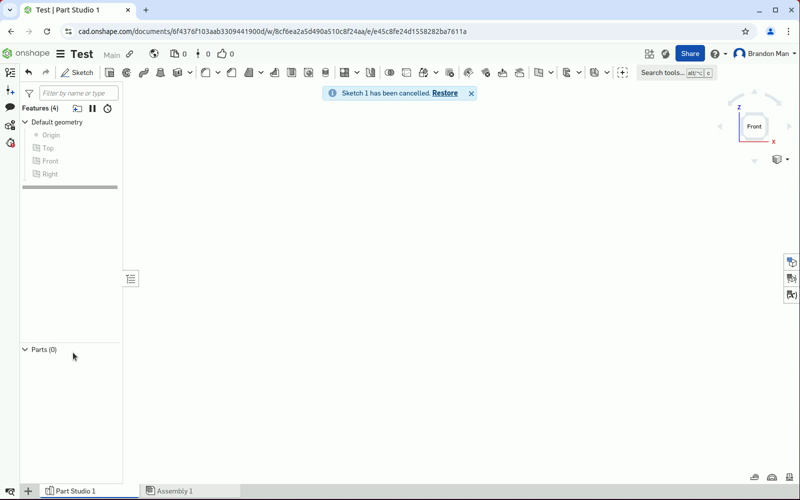
mouse_move(73, 352)
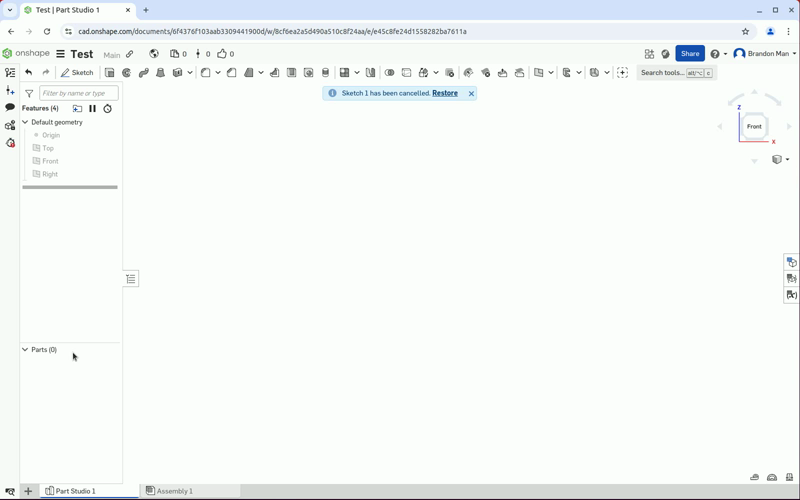
key(shift+y)
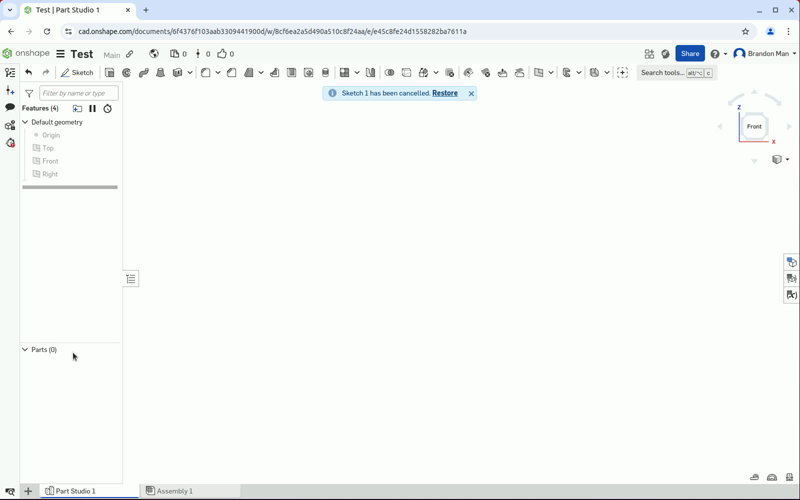
key(shift+s)
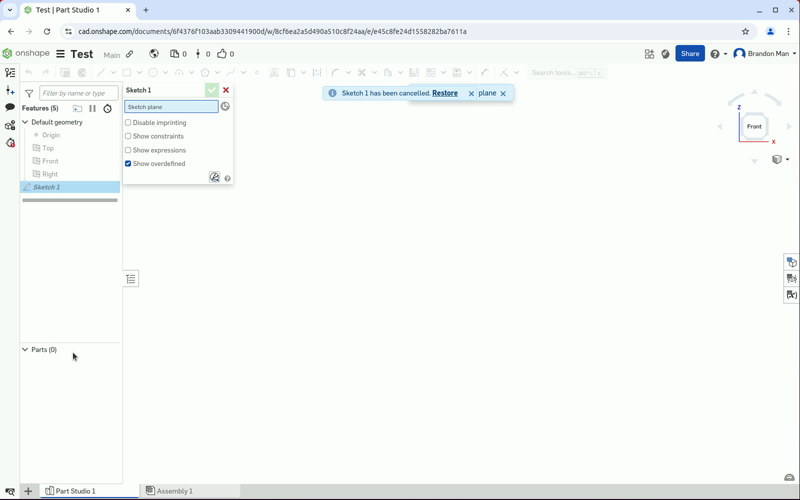
mouse_move(73, 163)
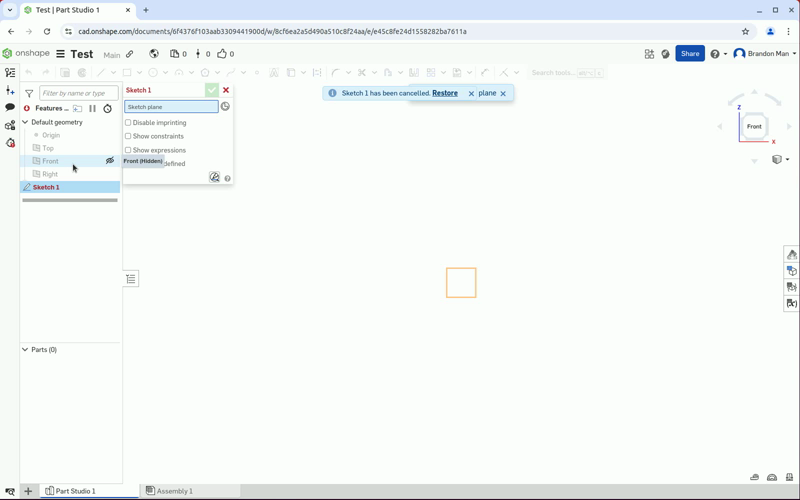
click(73, 163)
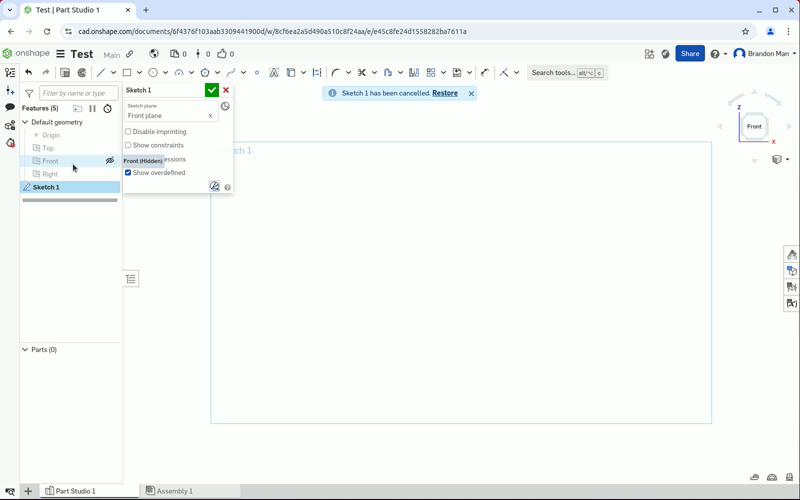
mouse_move(73, 352)
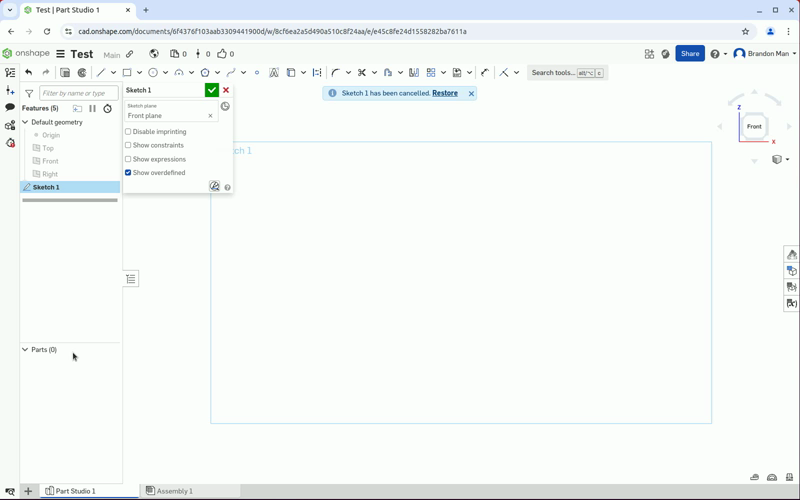
key(y)
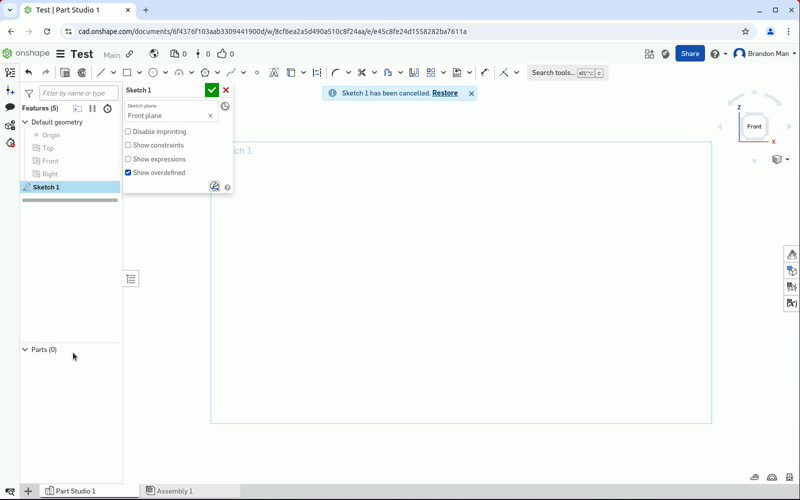
key(l)
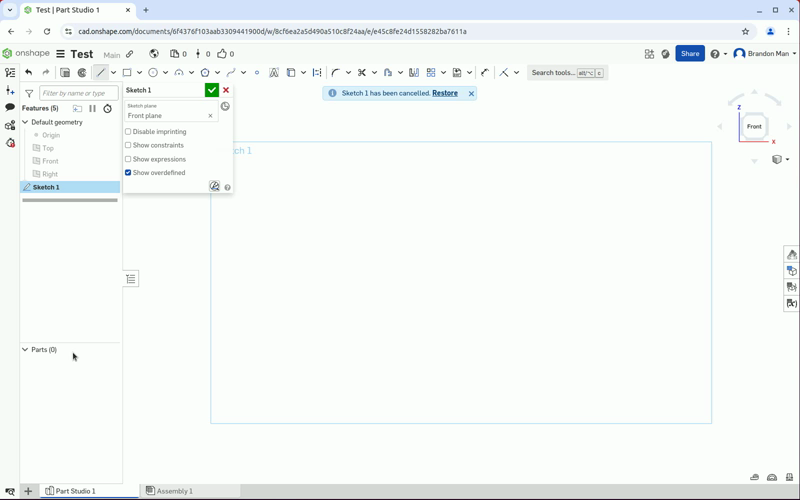
key_down(shift)
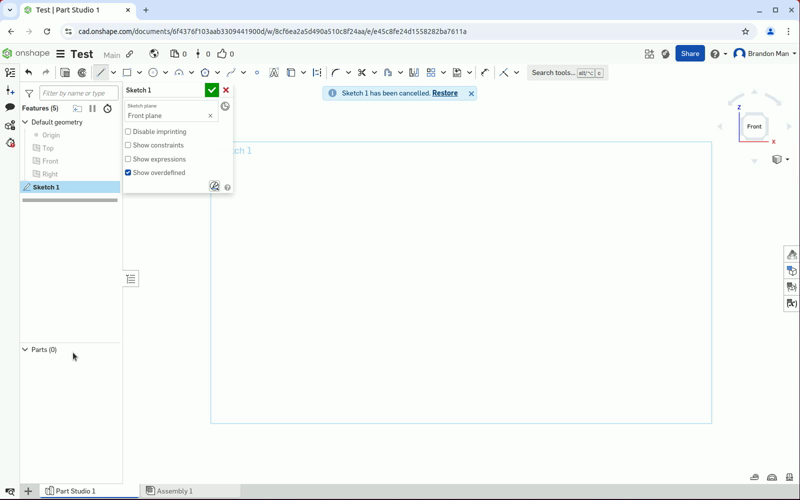
mouse_move(460, 207)
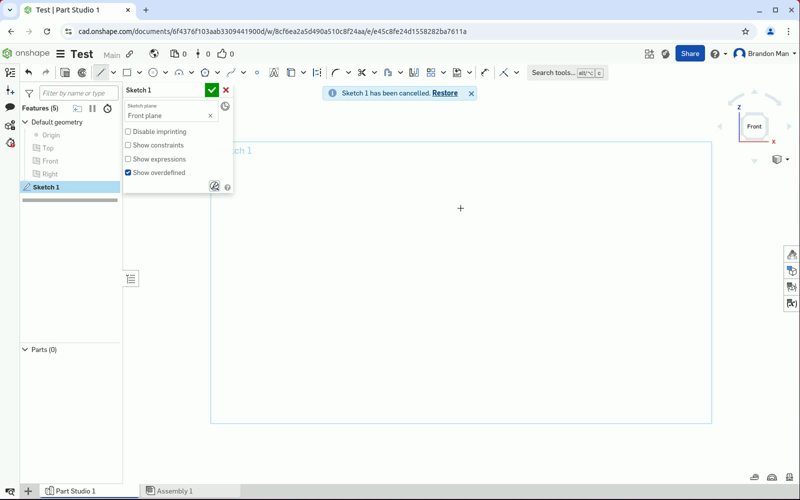
click(460, 207)
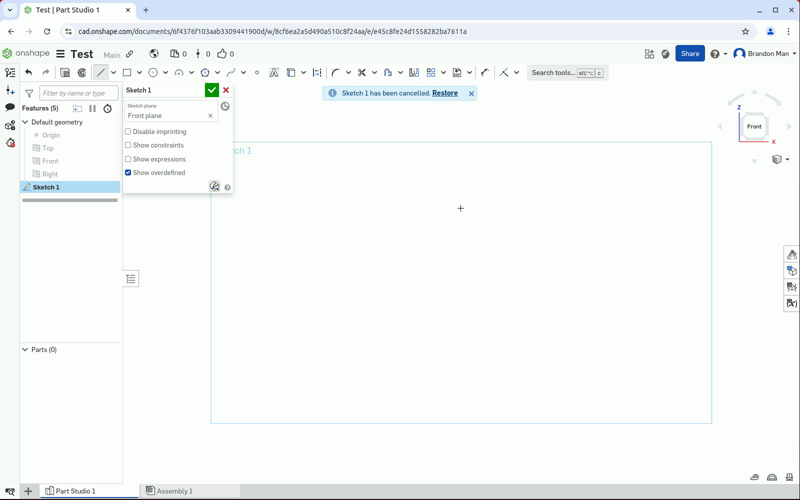
key_up(shift)
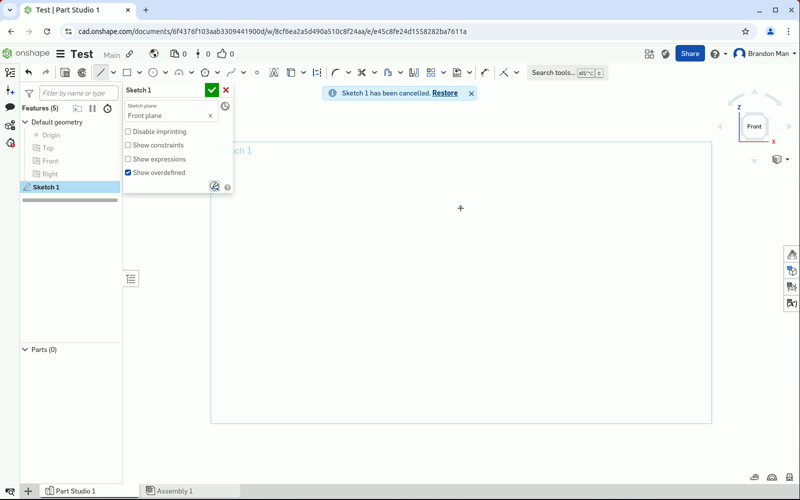
key_down(shift)
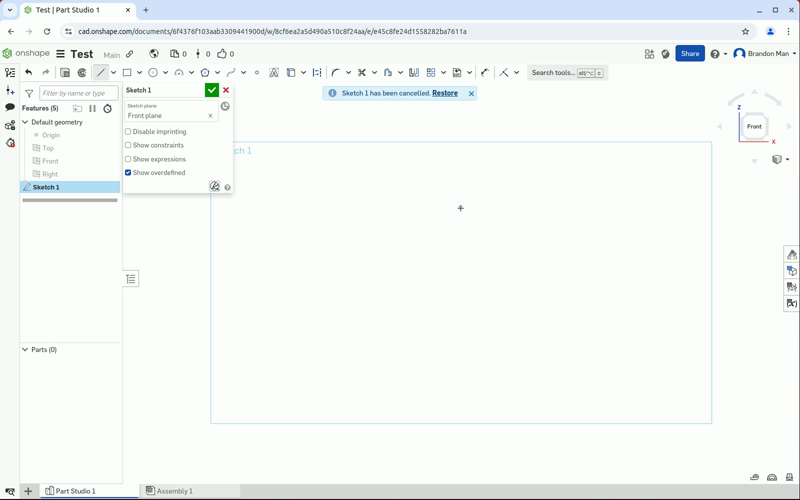
mouse_move(490, 207)
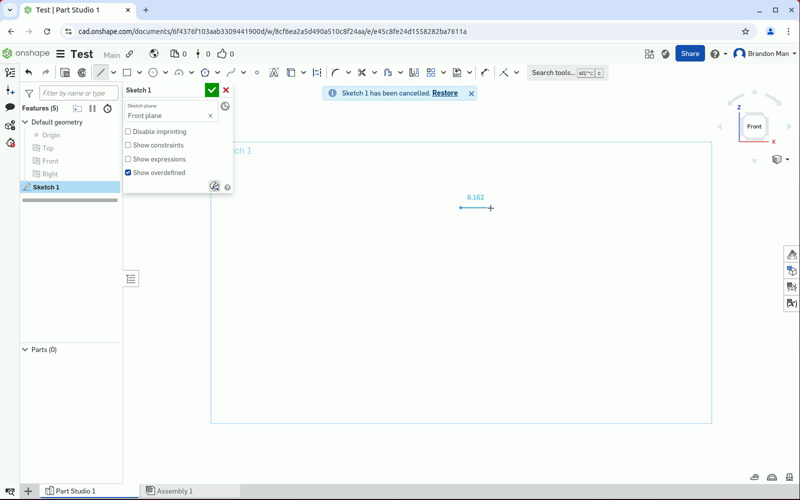
mouse_move(498, 207)
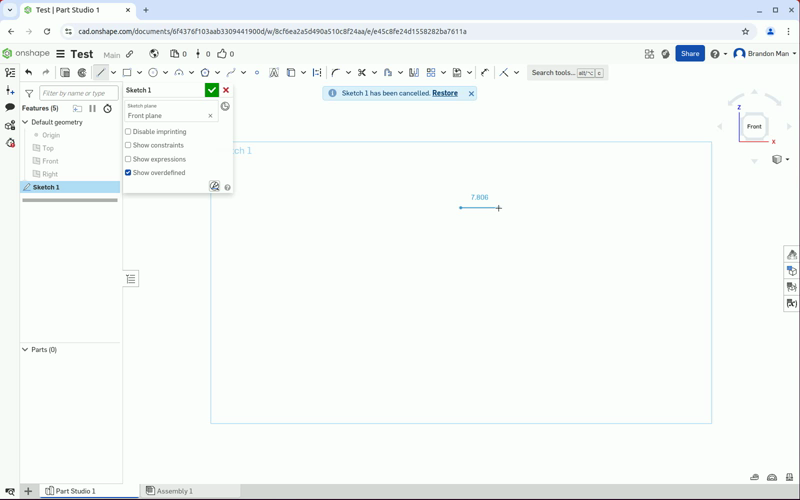
click(498, 207)
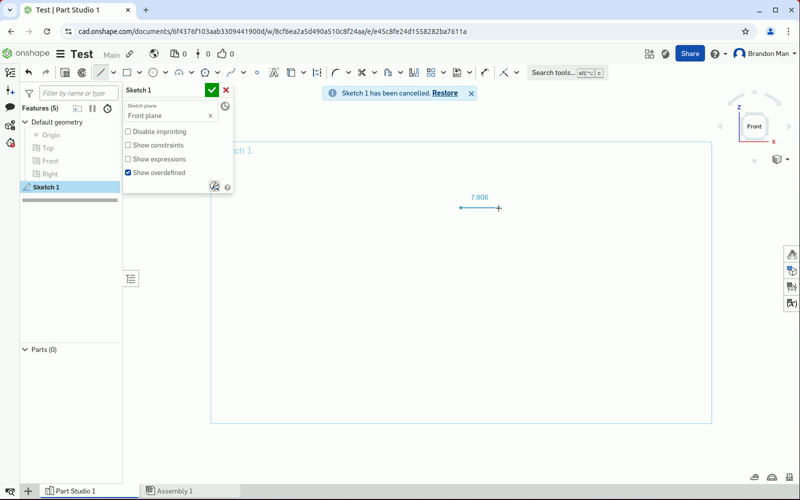
key_up(shift)
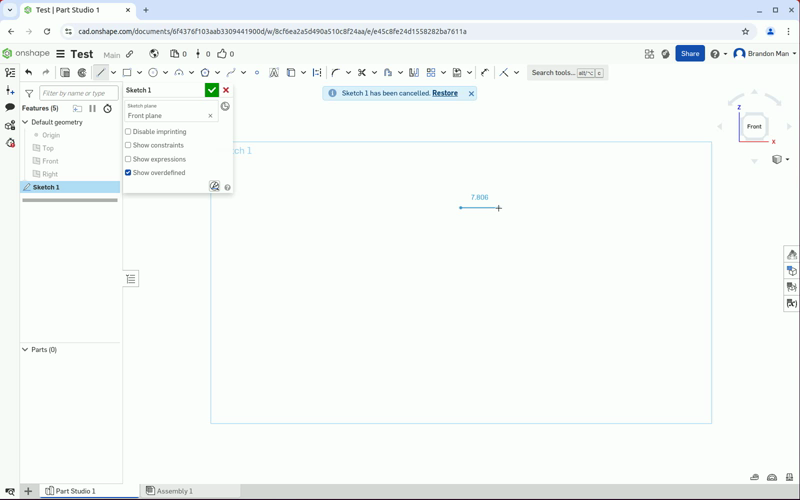
key_down(shift)
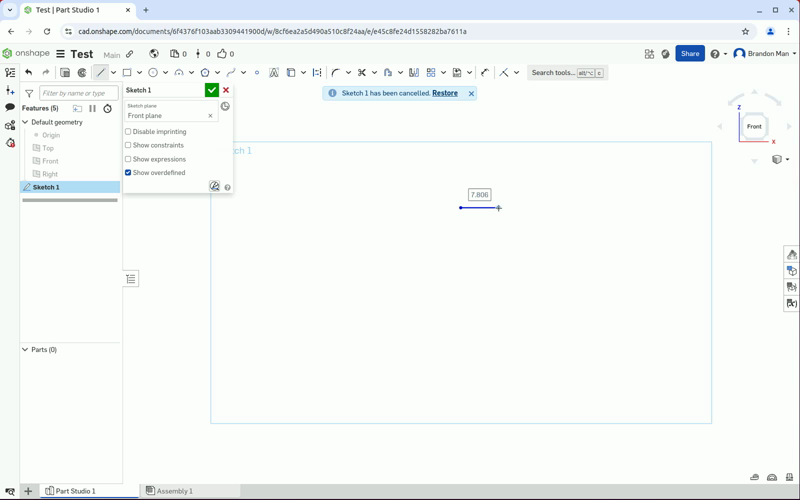
mouse_move(528, 207)
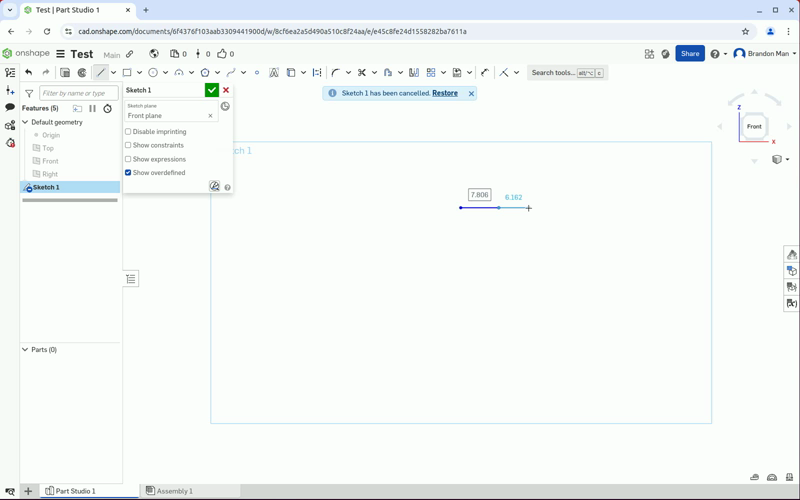
mouse_move(498, 169)
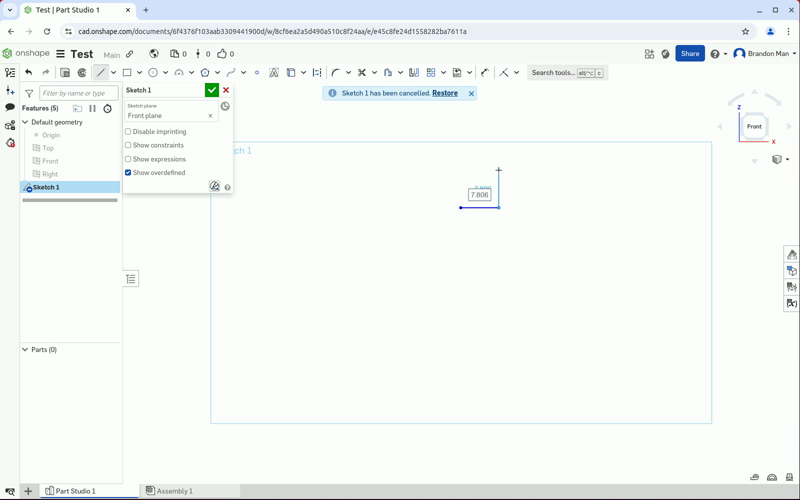
click(498, 169)
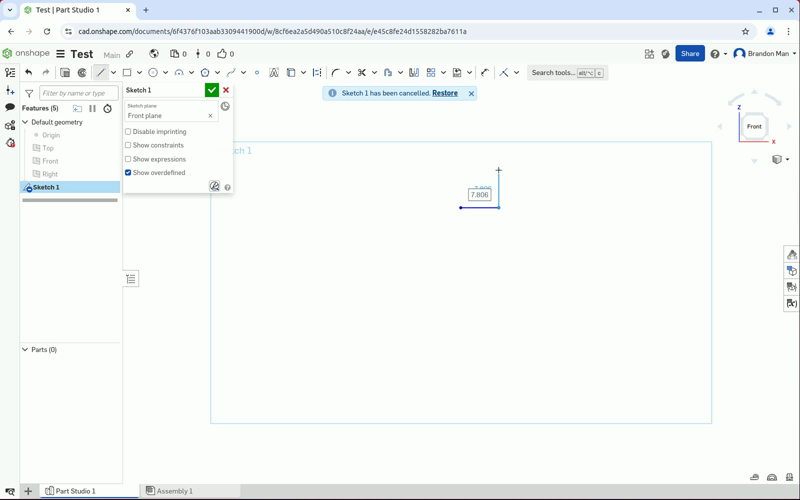
key_up(shift)
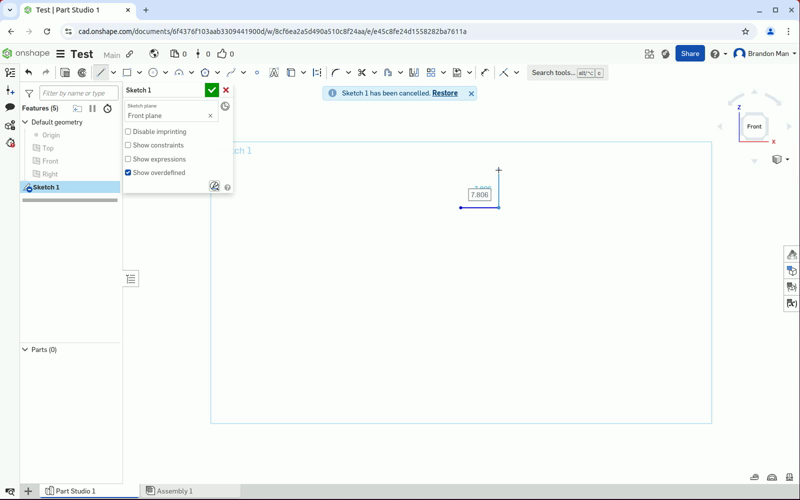
key_down(shift)
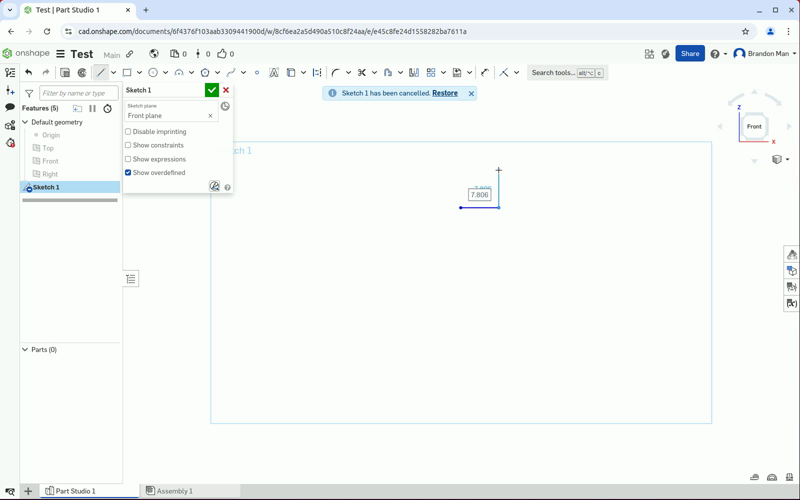
mouse_move(528, 169)
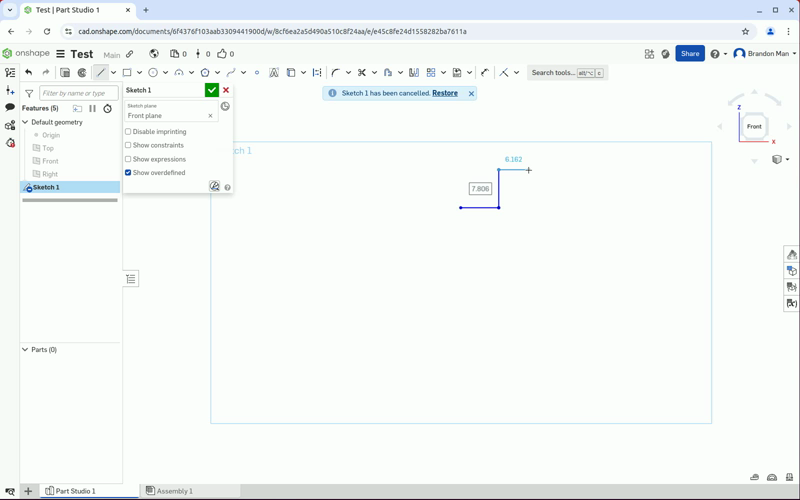
mouse_move(460, 169)
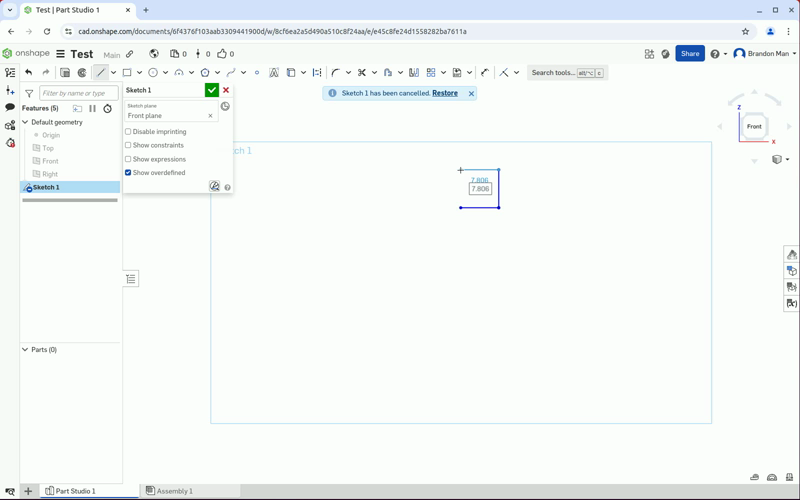
click(460, 169)
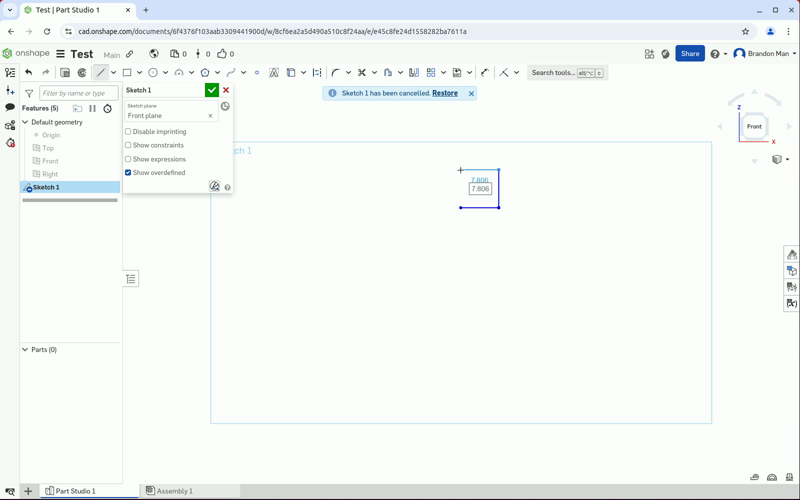
key_up(shift)
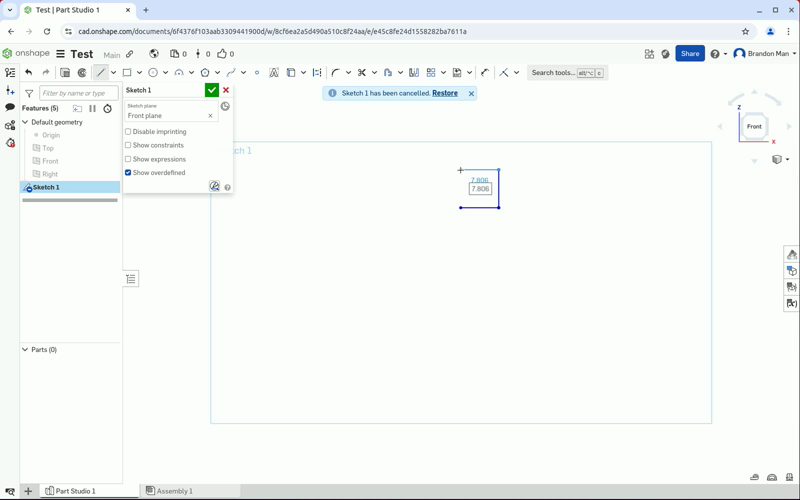
mouse_move(490, 169)
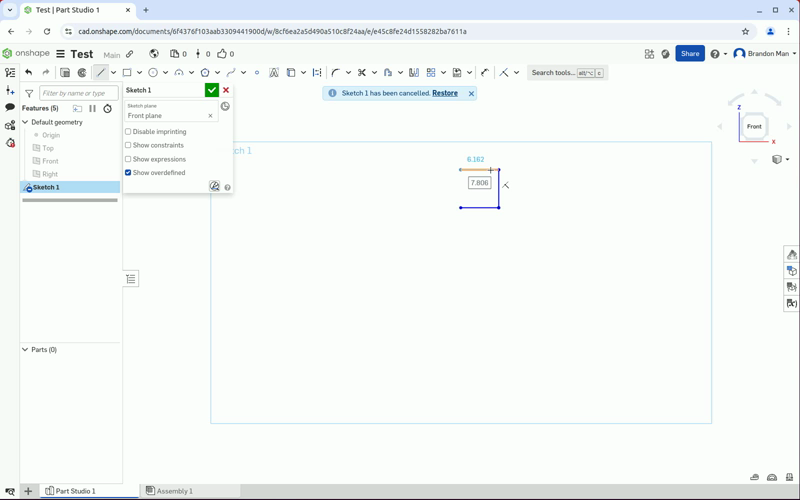
key_down(shift)
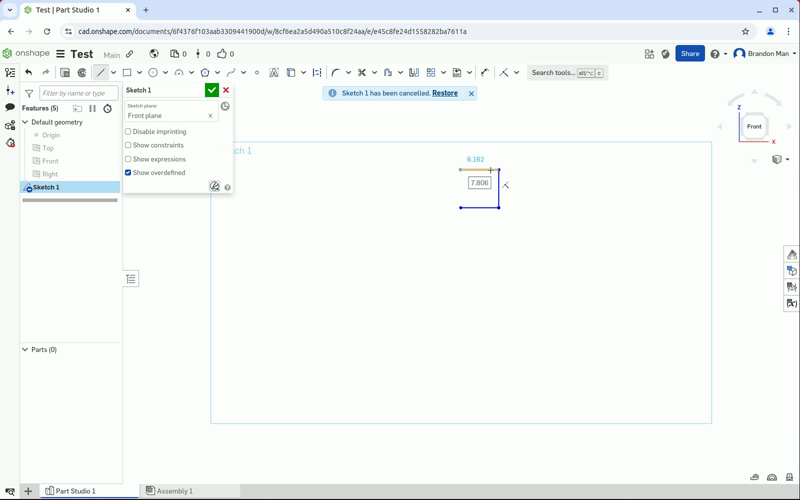
mouse_move(460, 207)
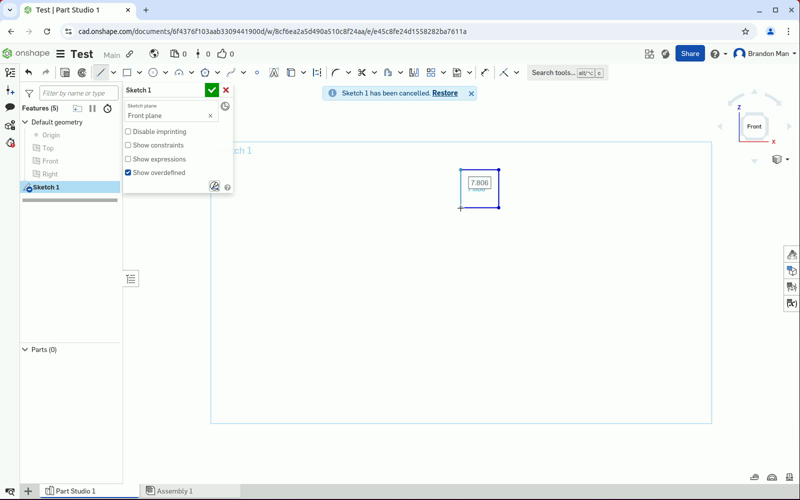
key_up(shift)
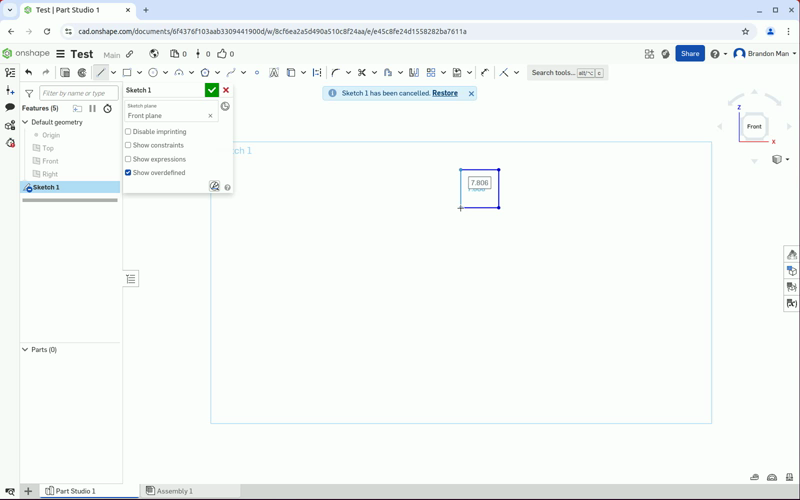
click(460, 207)
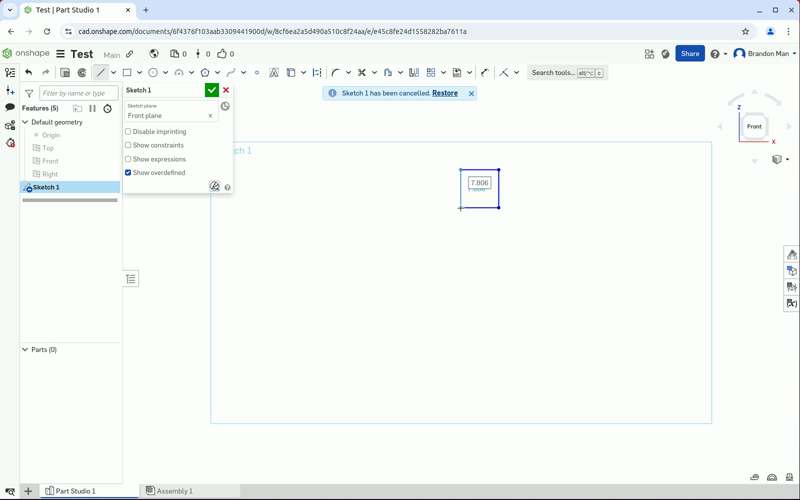
key(esc)
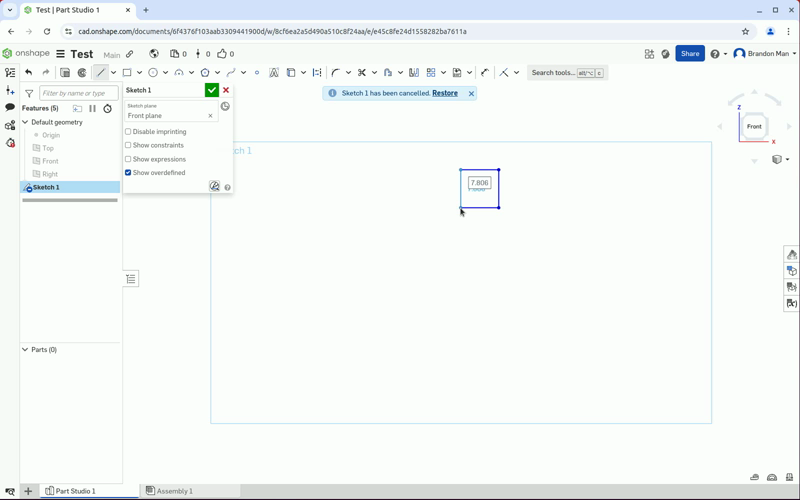
mouse_move(489, 172)
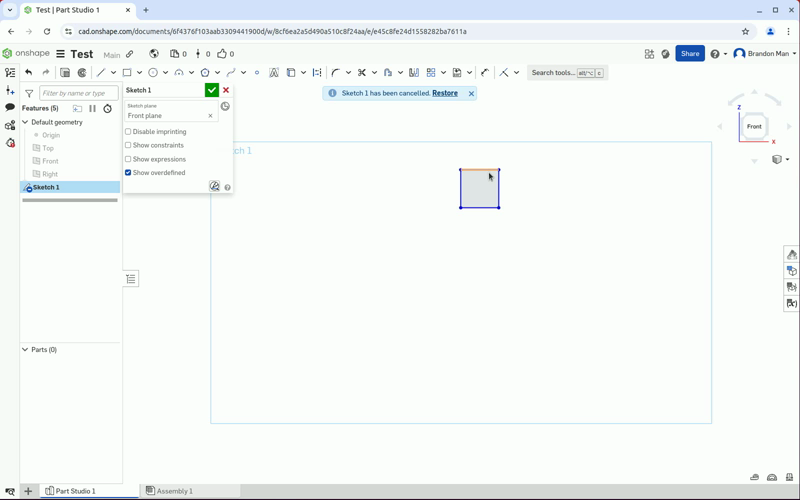
scroll(6)
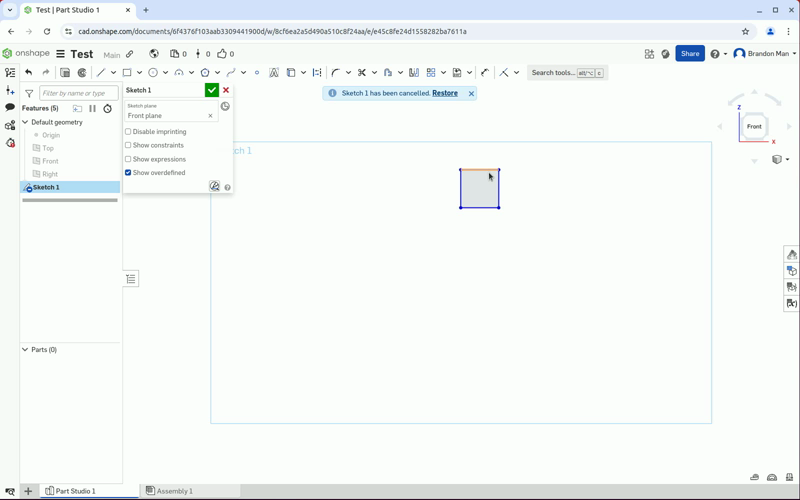
scroll(6)
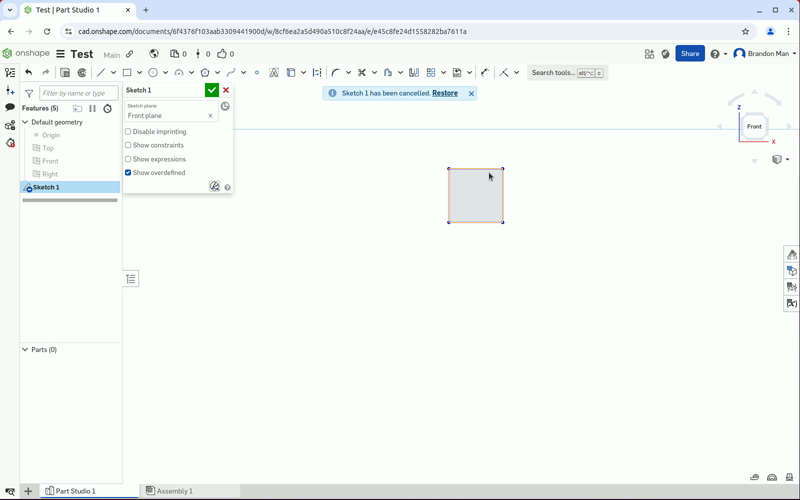
scroll(6)
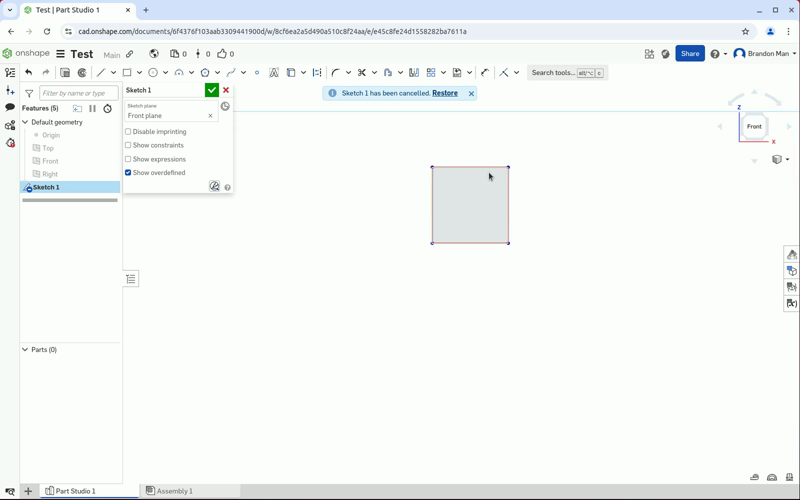
scroll(6)
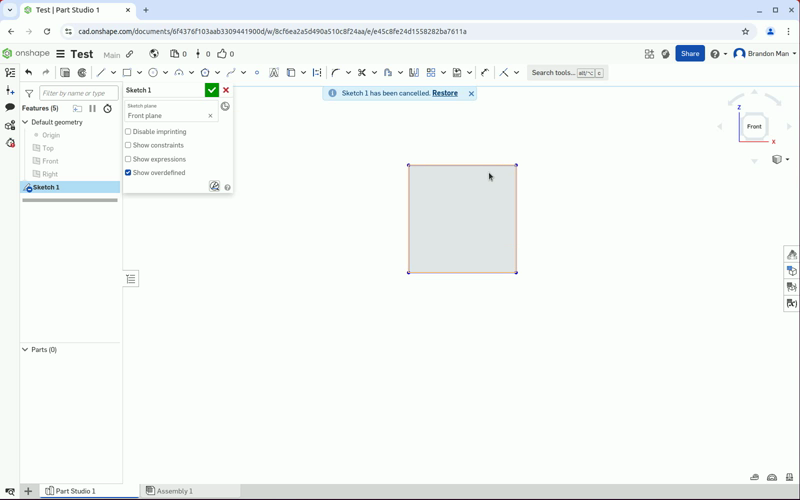
scroll(6)
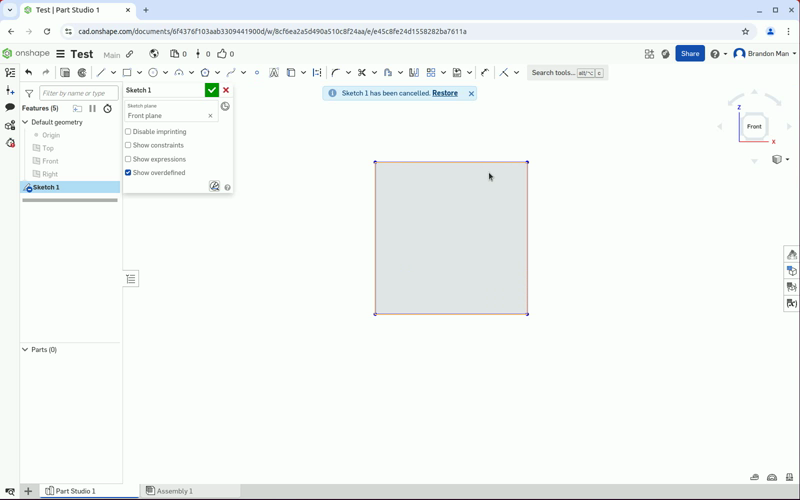
scroll(6)
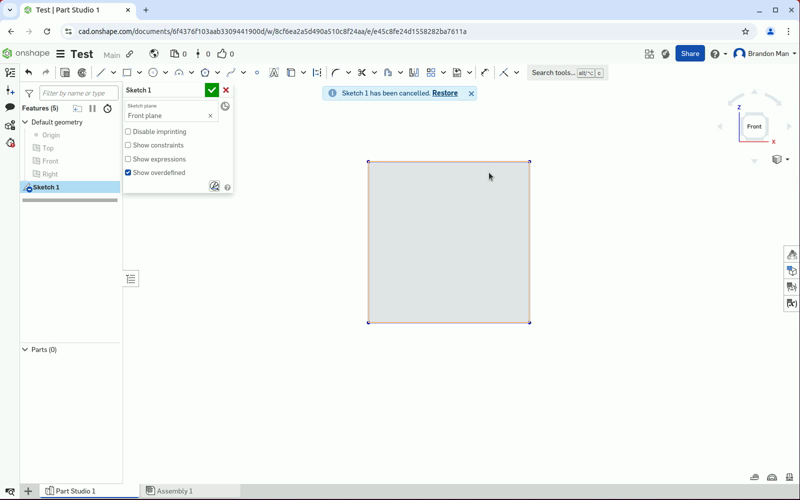
scroll(6)
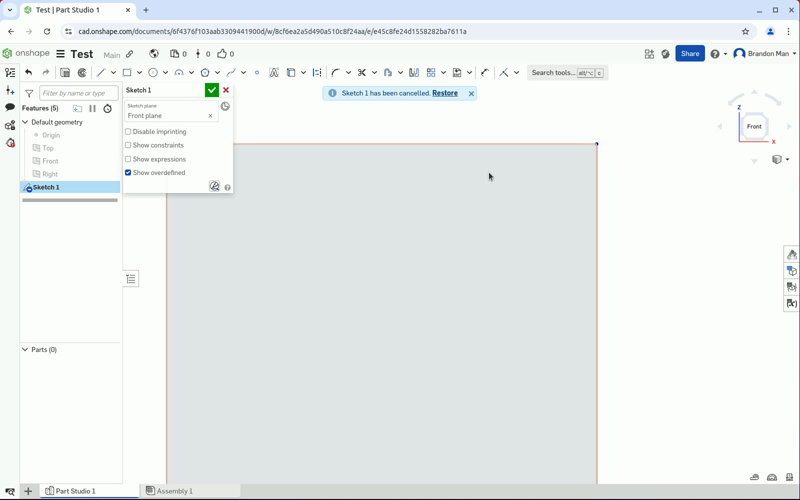
click(489, 172)
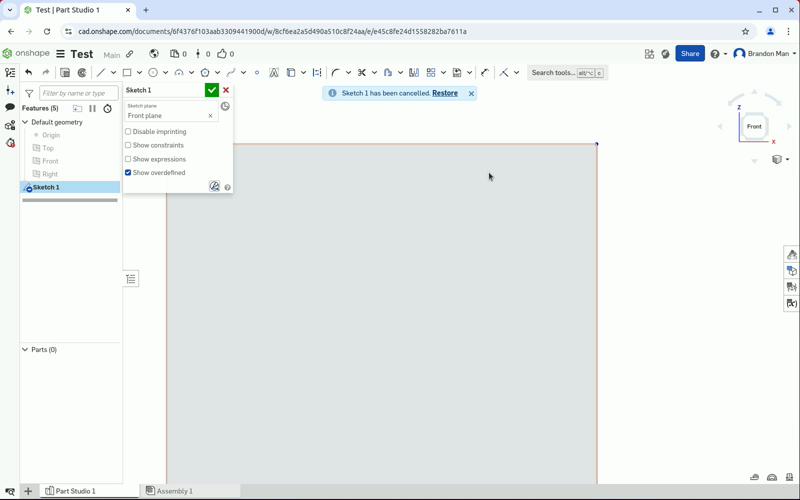
scroll(-6)
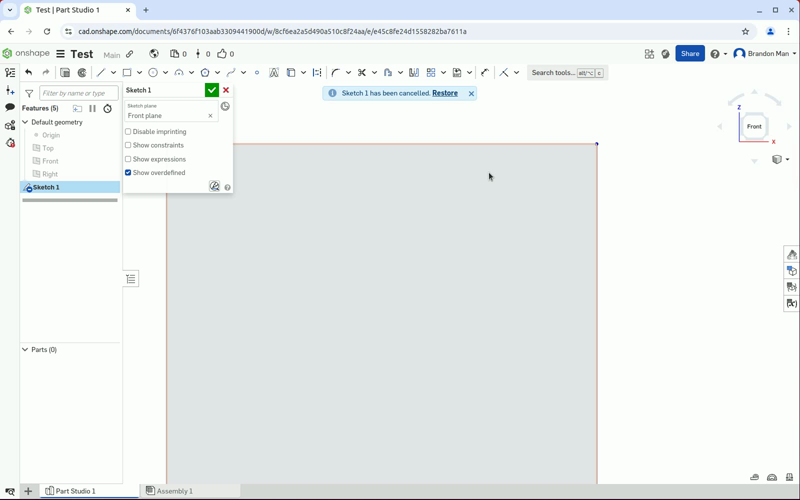
scroll(-6)
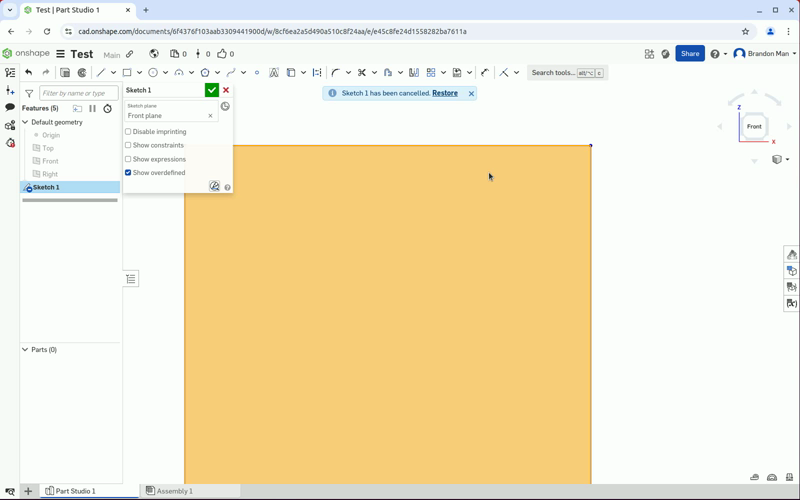
scroll(-6)
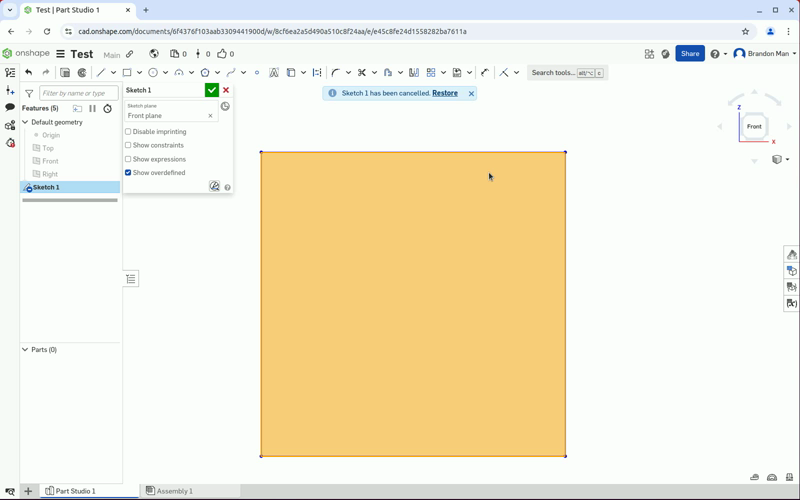
scroll(-6)
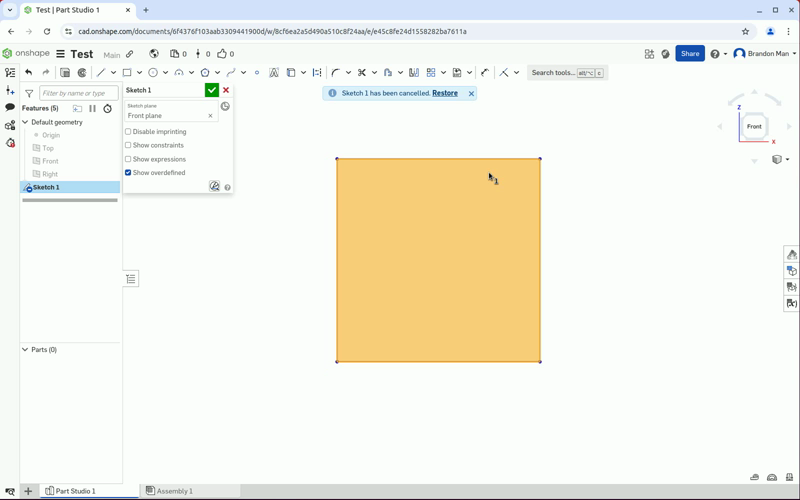
scroll(-6)
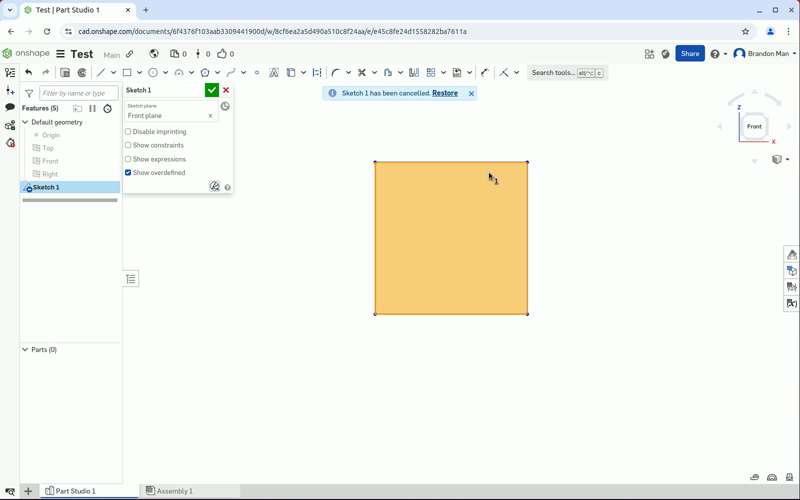
scroll(-6)
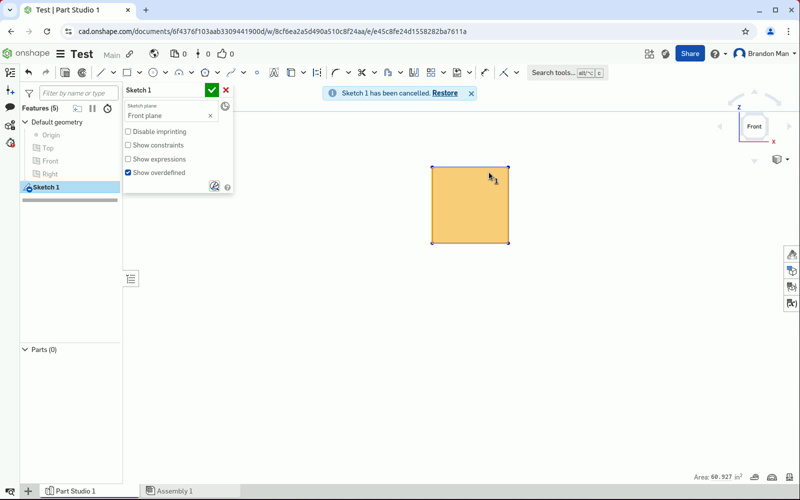
scroll(-6)
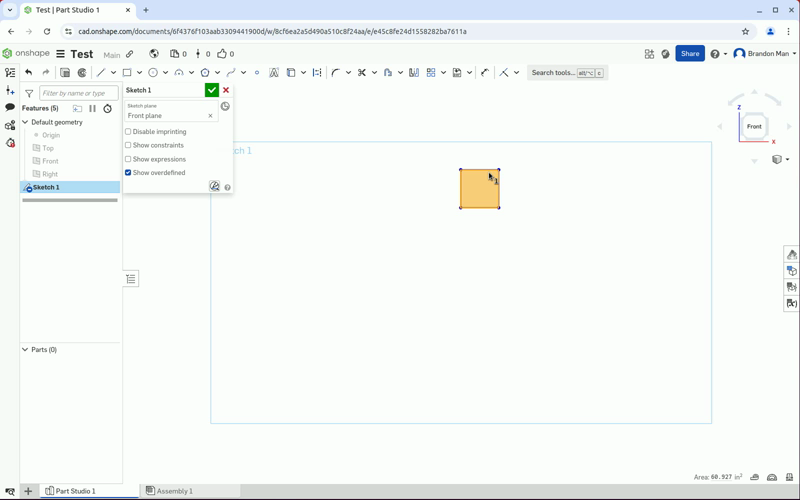
mouse_move(73, 352)
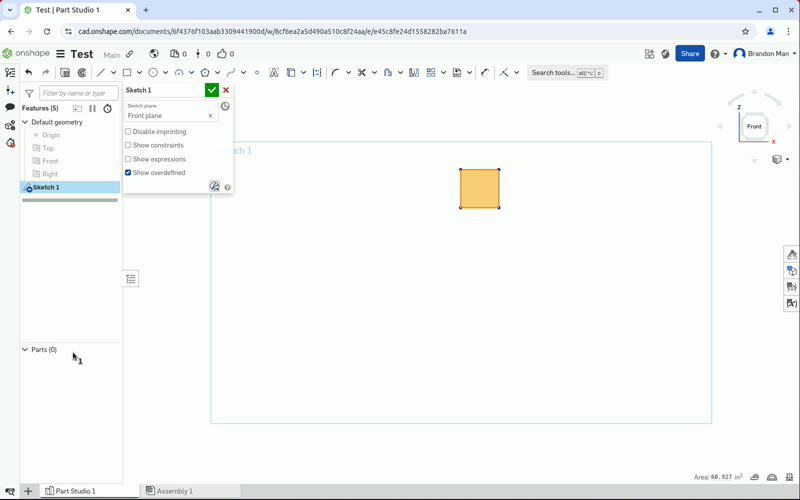
key(shift+y)
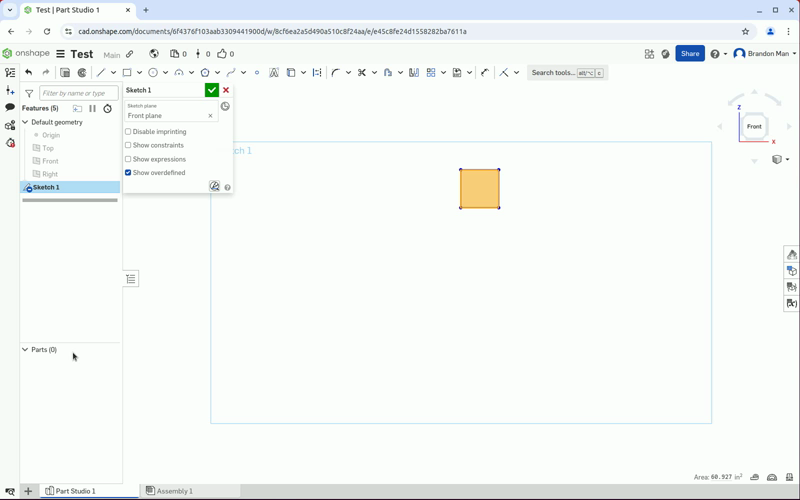
key(shift+e)
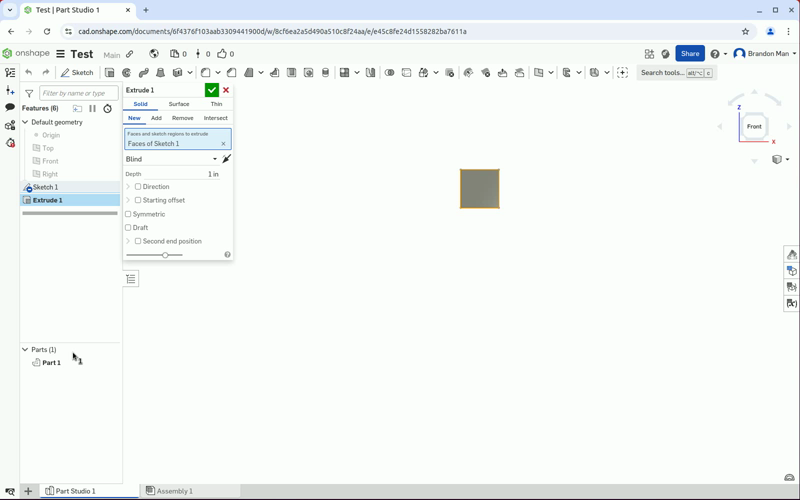
mouse_move(143, 106)
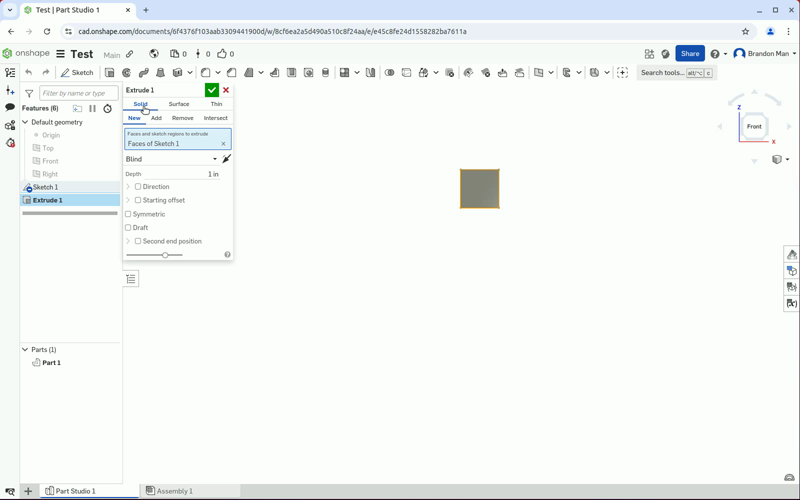
click(143, 106)
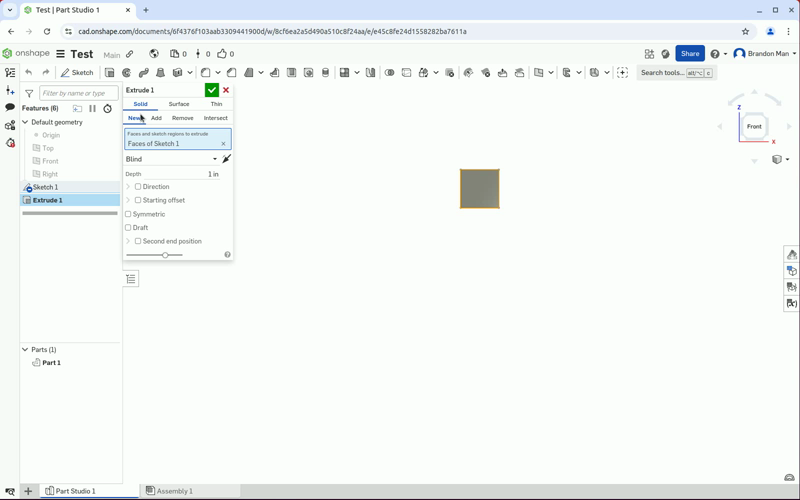
mouse_move(137, 120)
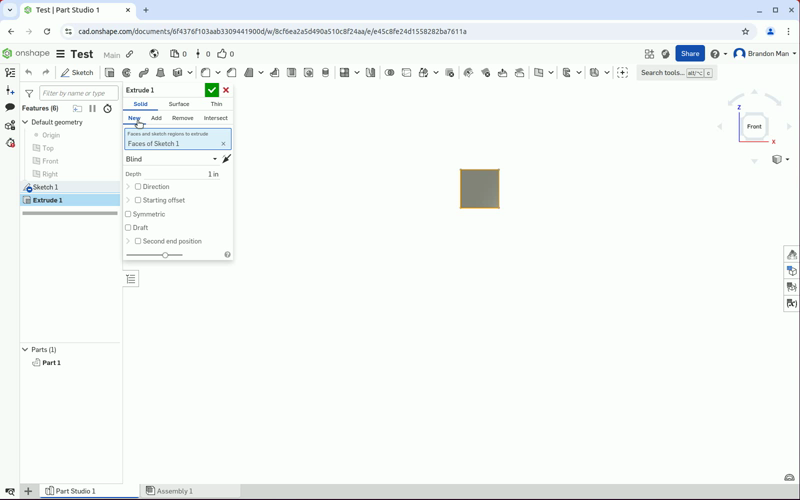
click(137, 120)
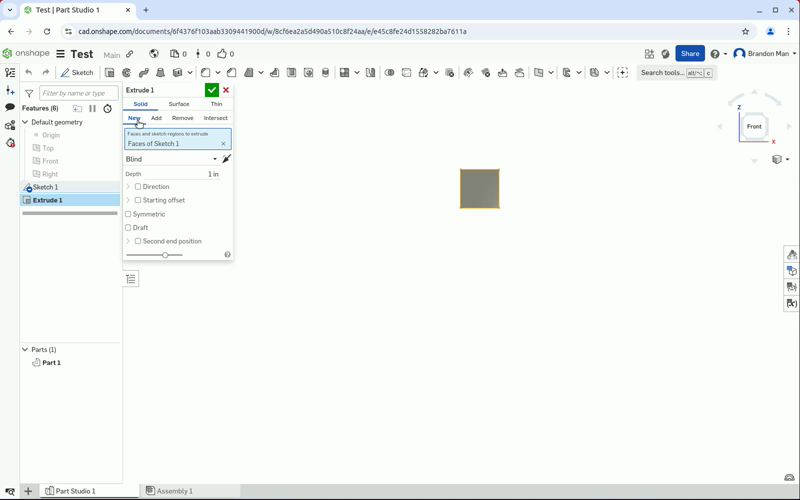
key(tab, 4)
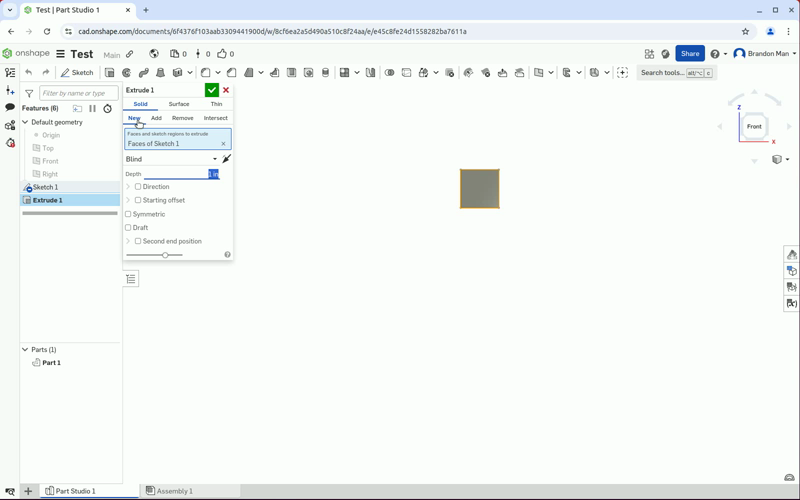
text(9.628)
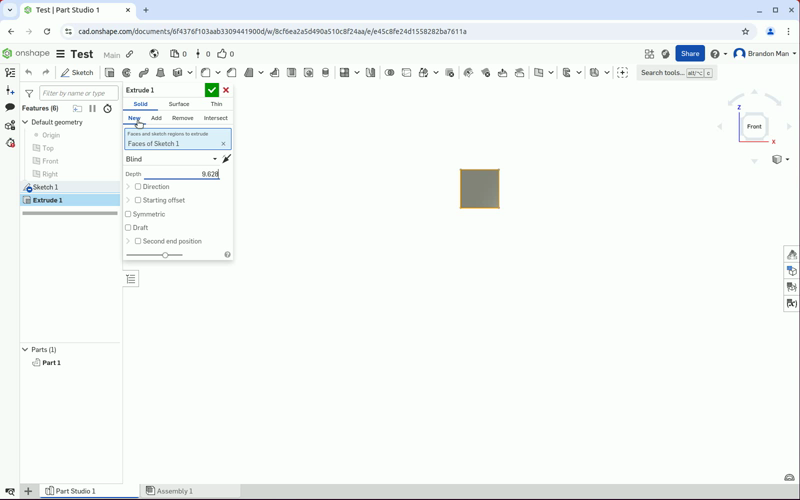
key(enter)
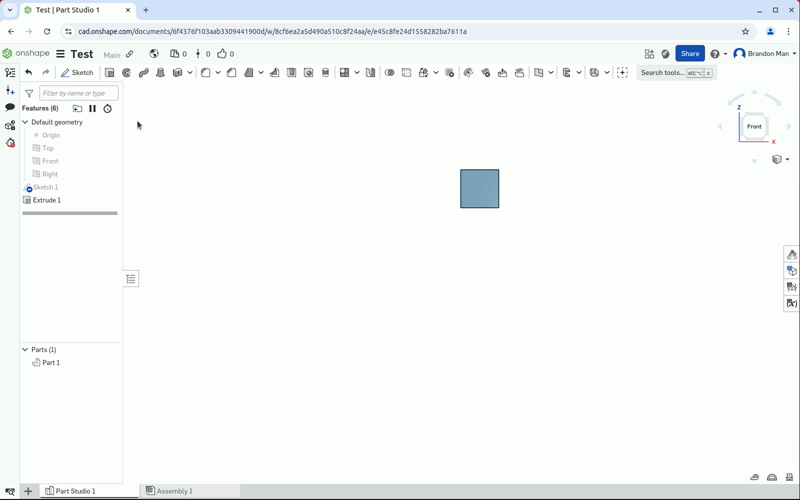
key(shift+h)
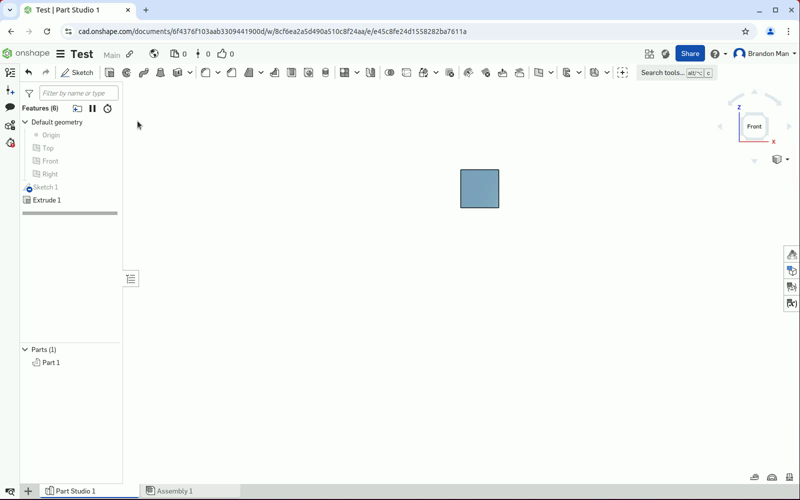
key(shift+h)
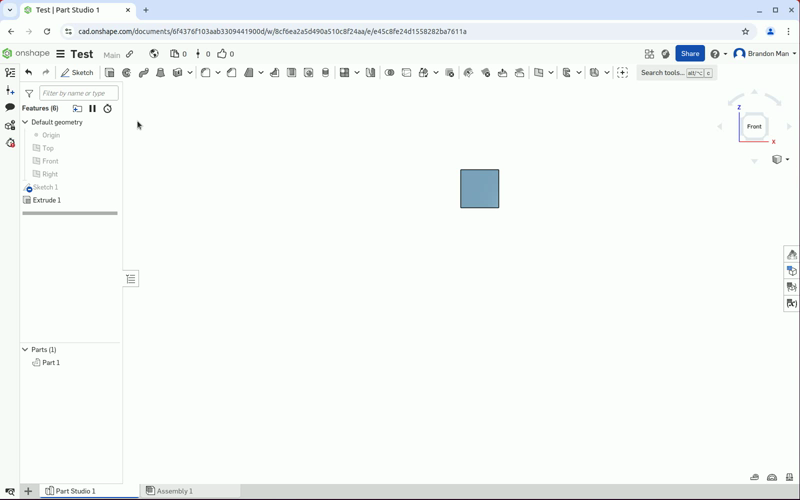
mouse_move(73, 189)
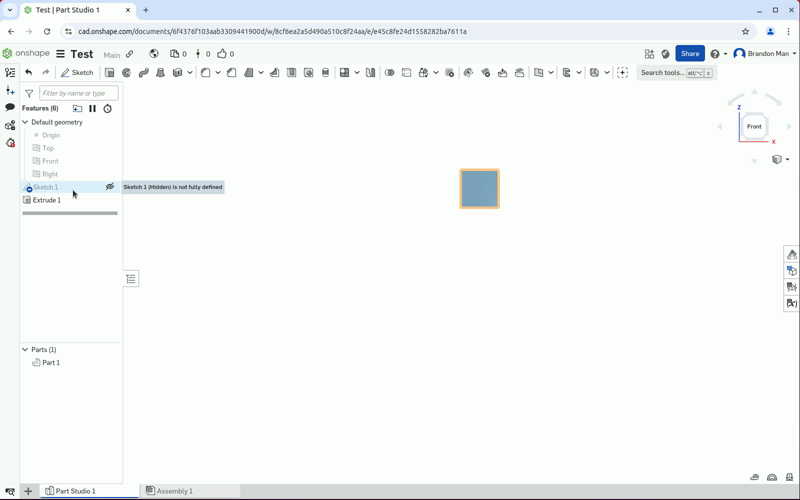
click(73, 189)
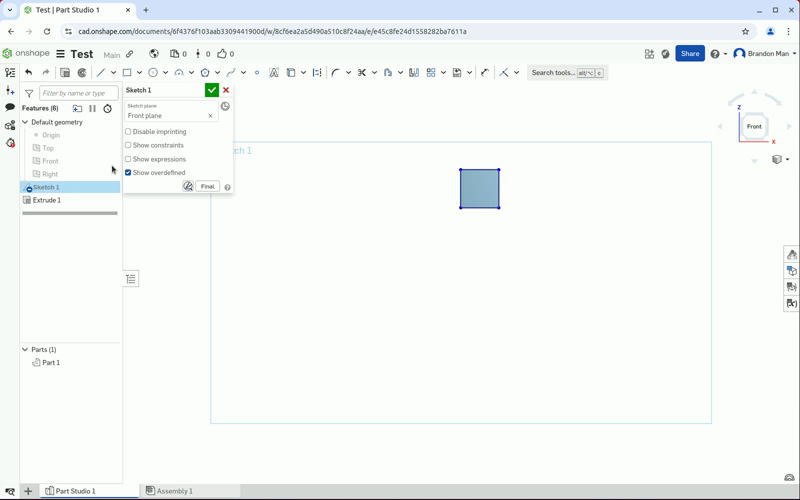
mouse_move(229, 92)
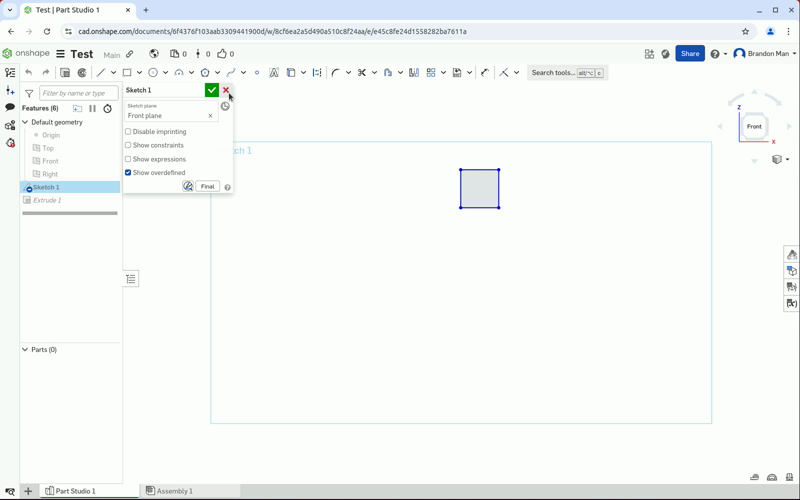
click(229, 92)
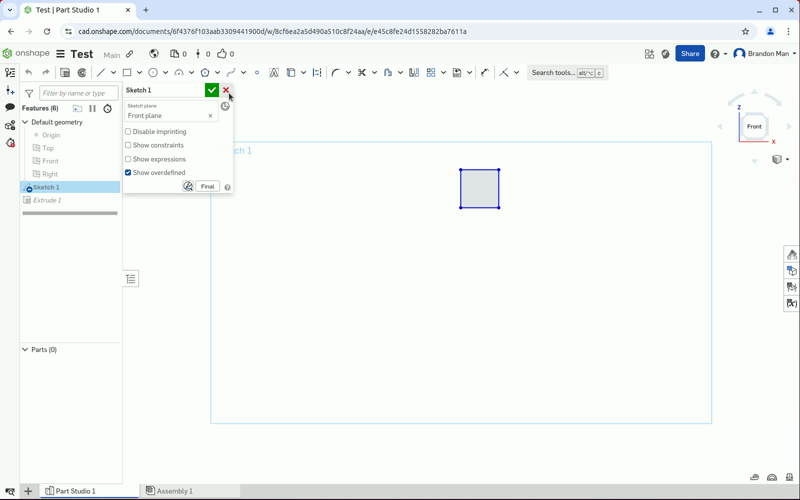
key(shift+s)
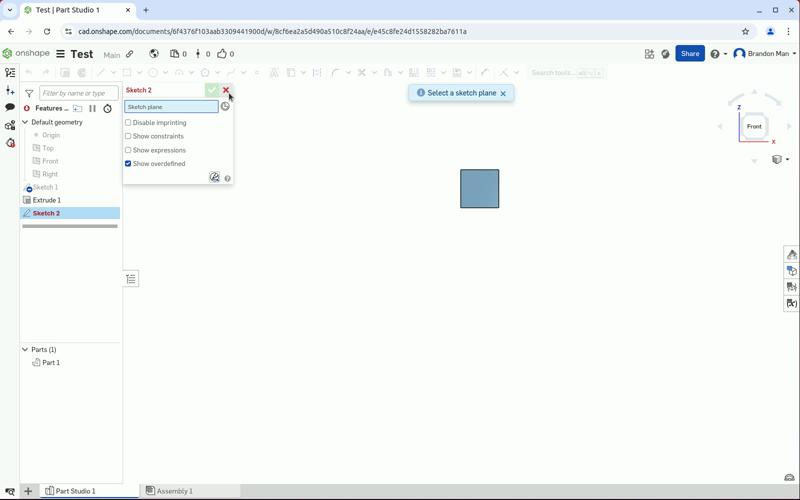
mouse_move(73, 163)
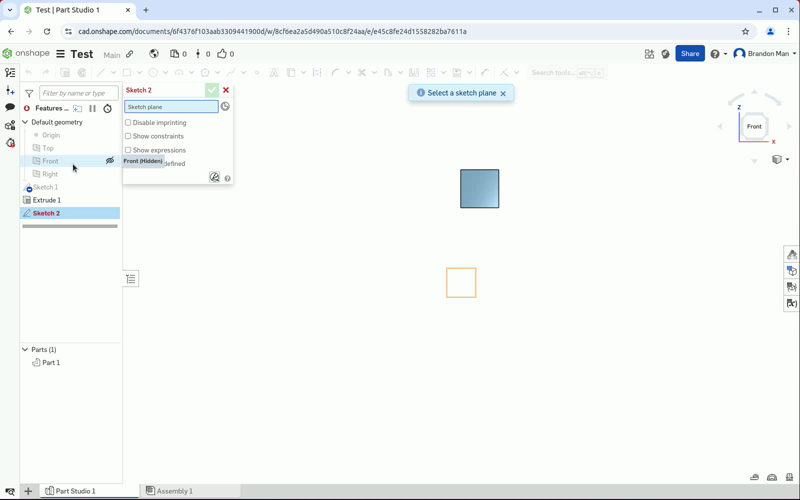
click(73, 163)
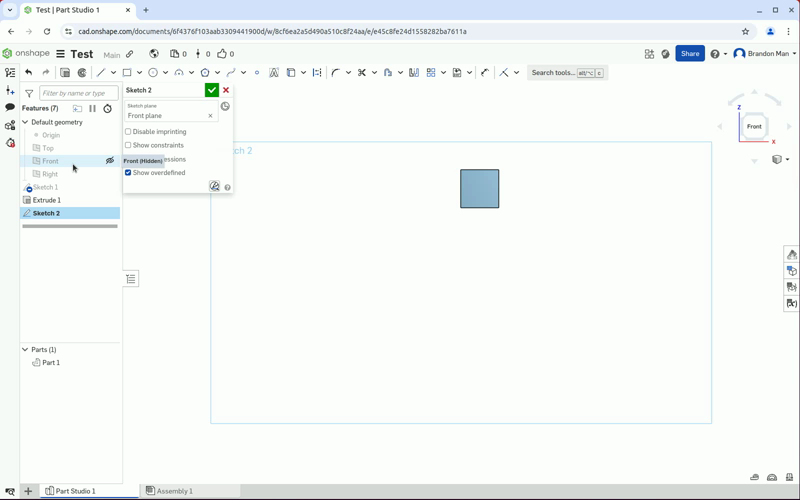
mouse_move(73, 352)
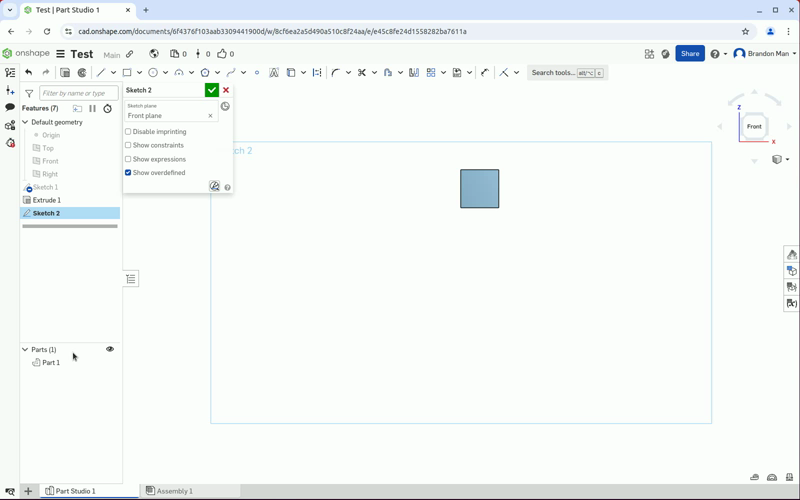
key(y)
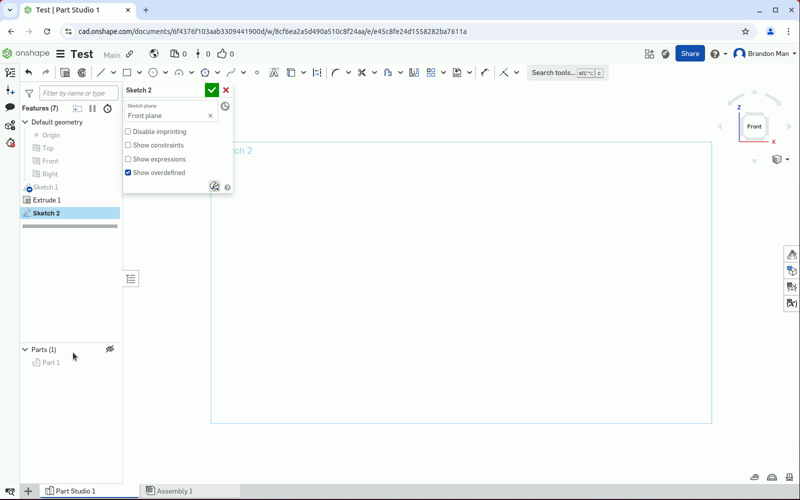
key(l)
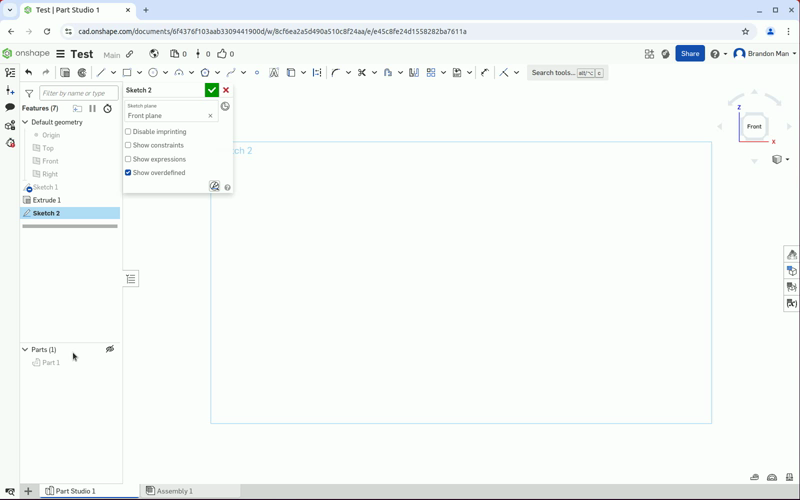
key_down(shift)
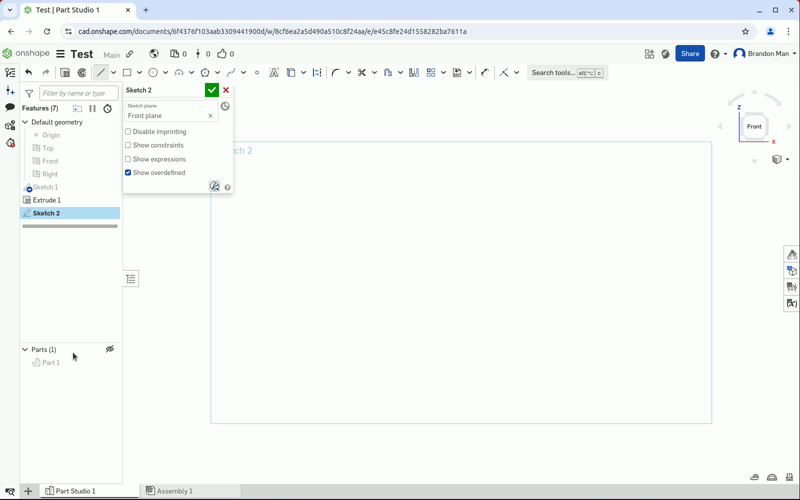
mouse_move(534, 282)
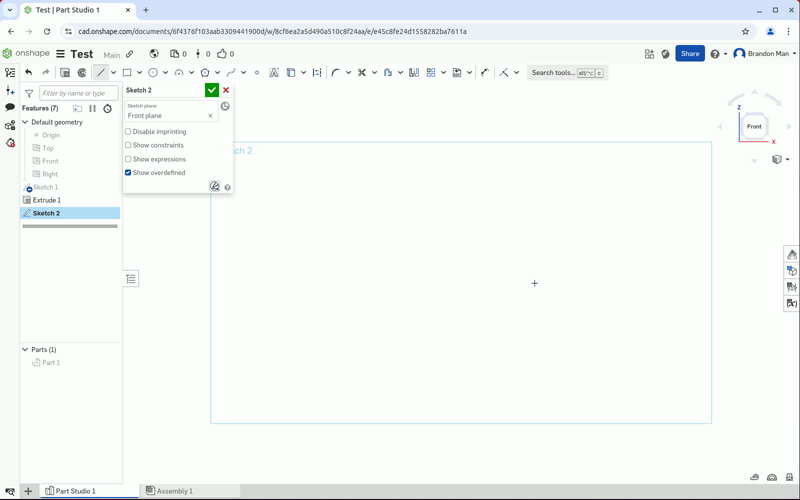
click(534, 282)
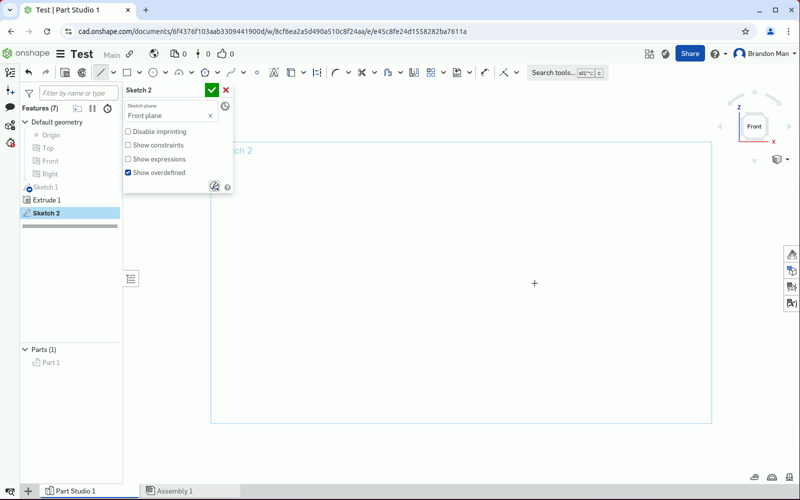
key_up(shift)
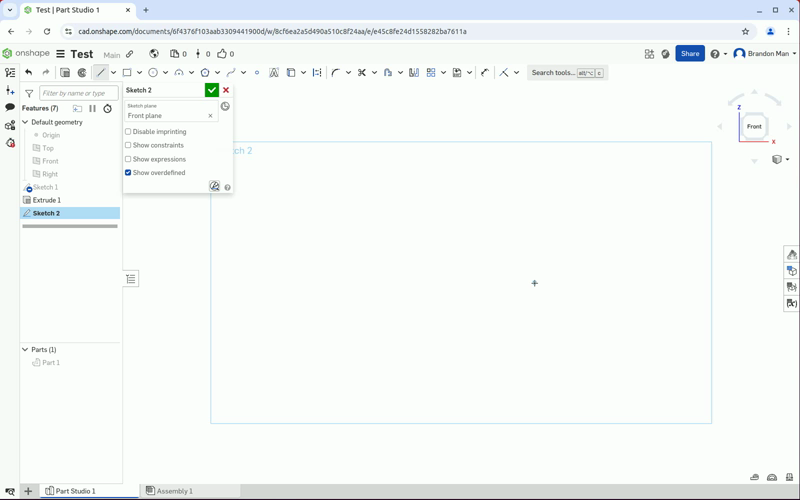
key_down(shift)
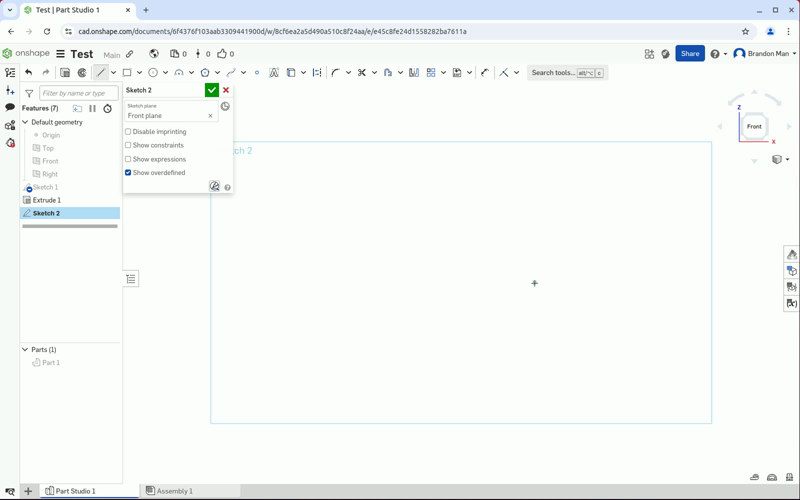
mouse_move(564, 282)
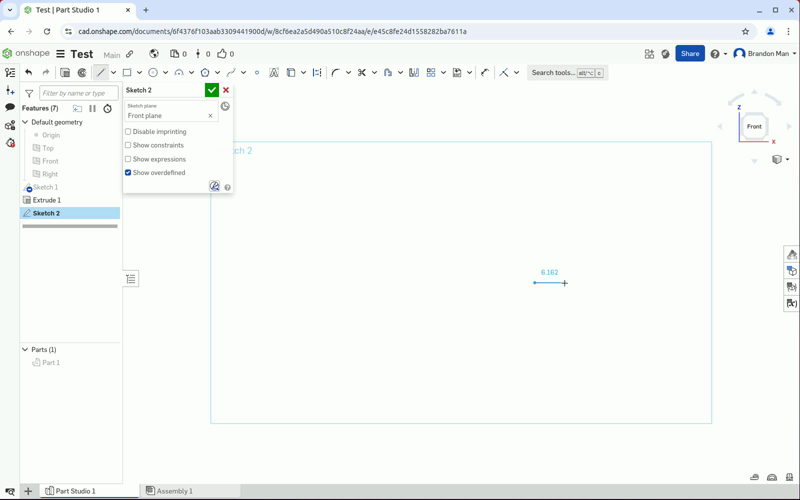
mouse_move(573, 282)
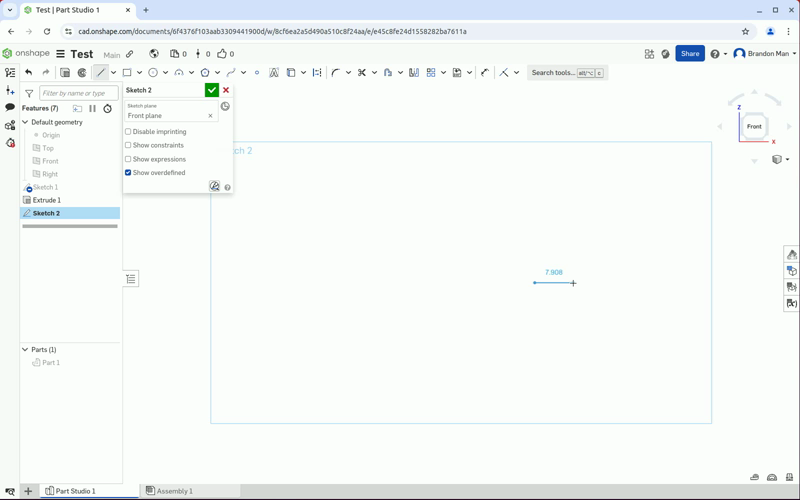
click(573, 282)
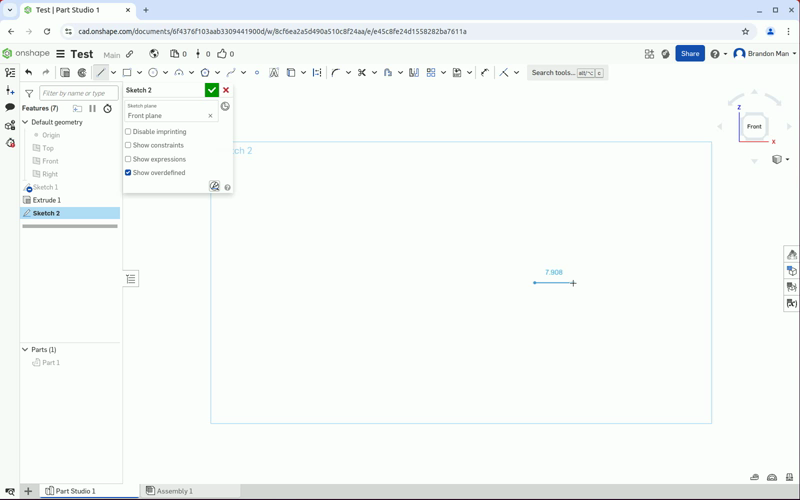
key_up(shift)
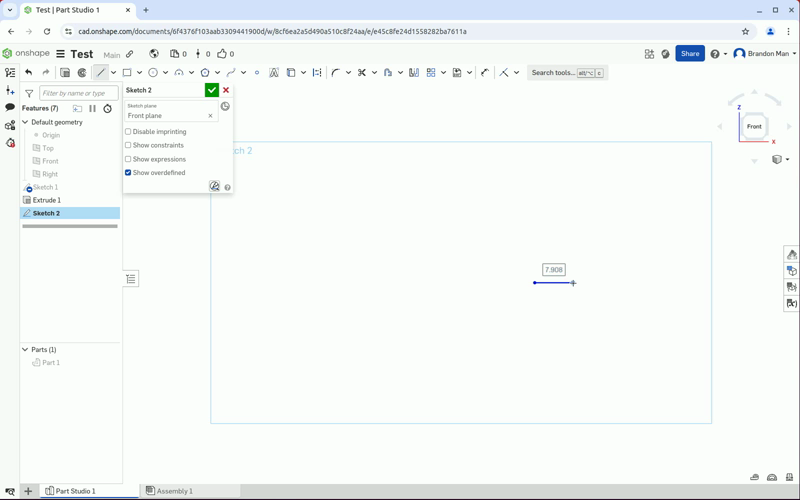
key_down(shift)
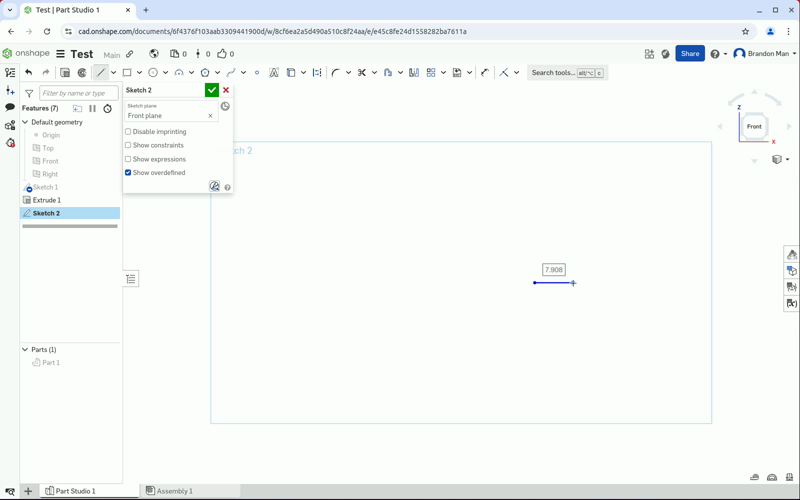
mouse_move(589, 282)
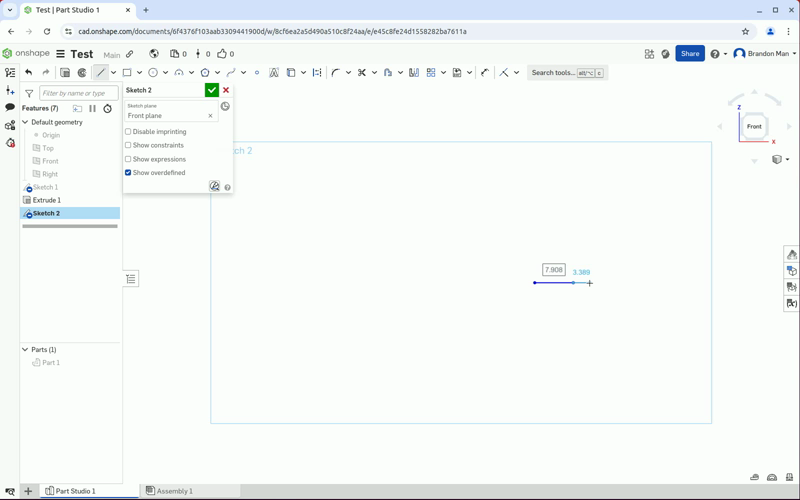
mouse_move(573, 245)
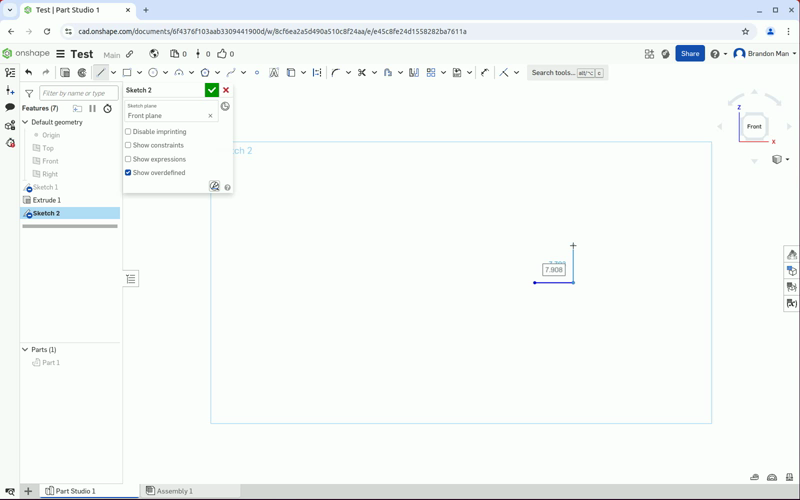
click(573, 245)
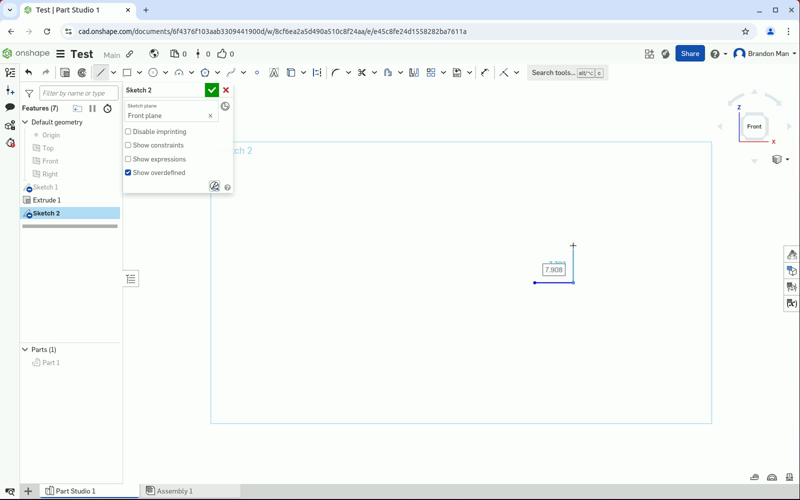
key_up(shift)
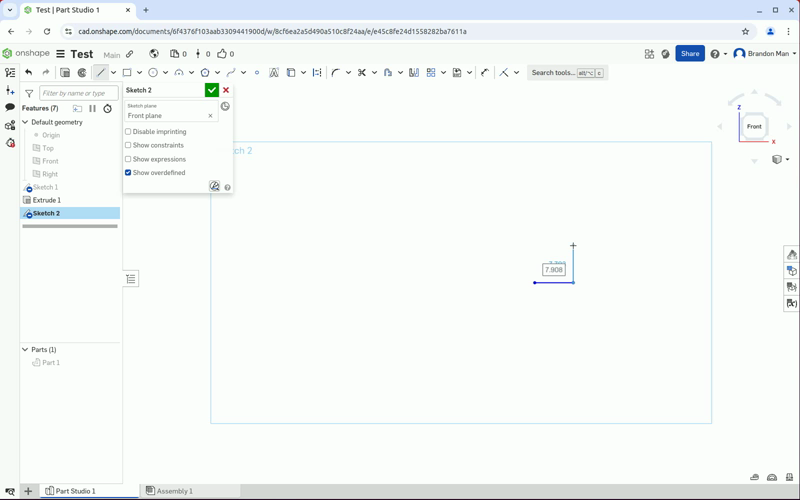
key_down(shift)
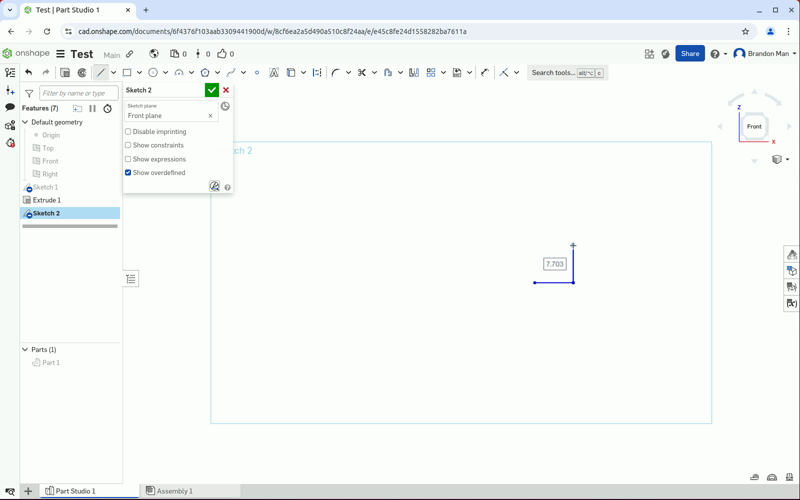
mouse_move(589, 245)
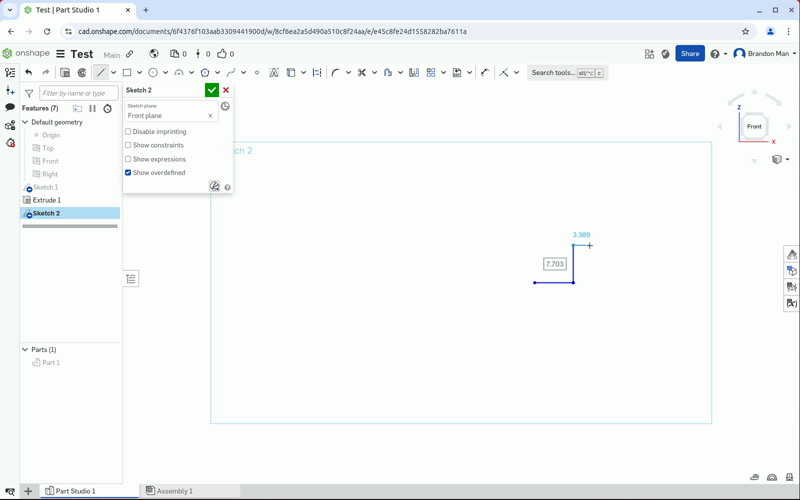
mouse_move(534, 245)
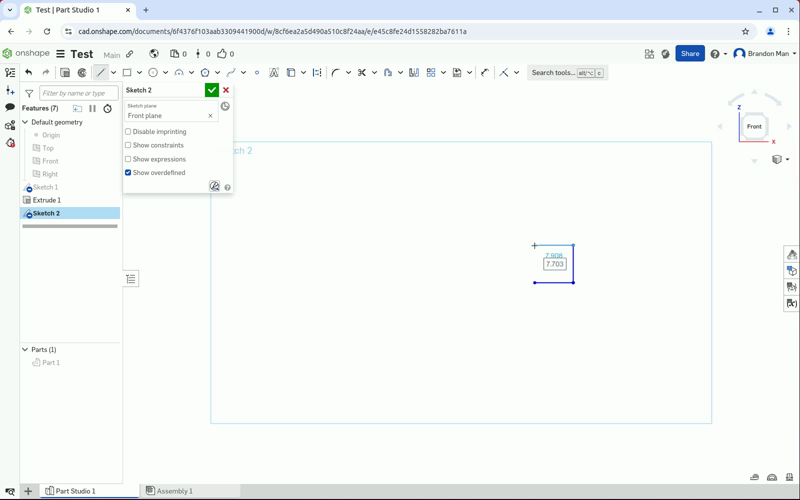
click(534, 245)
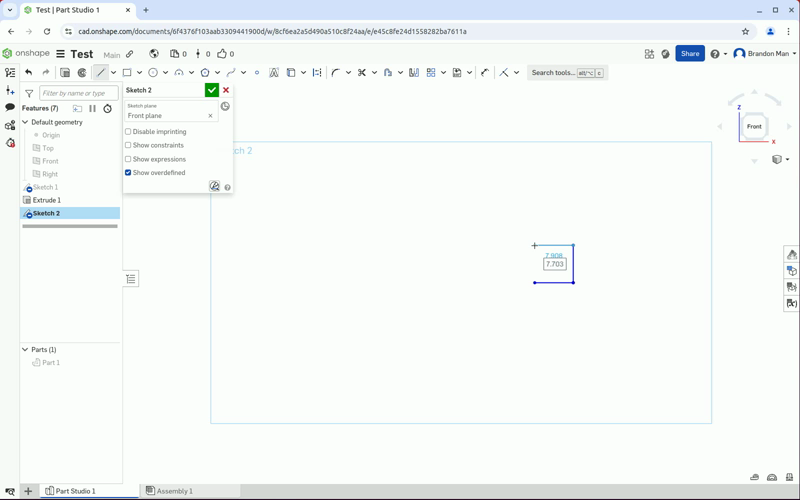
key_up(shift)
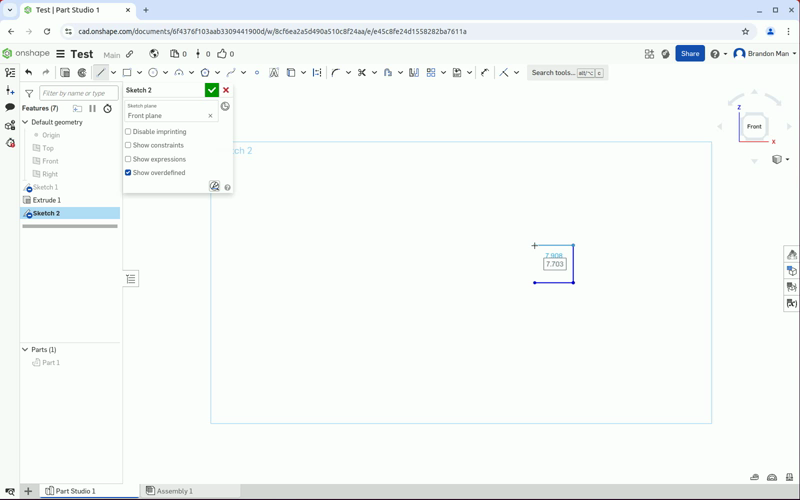
mouse_move(564, 245)
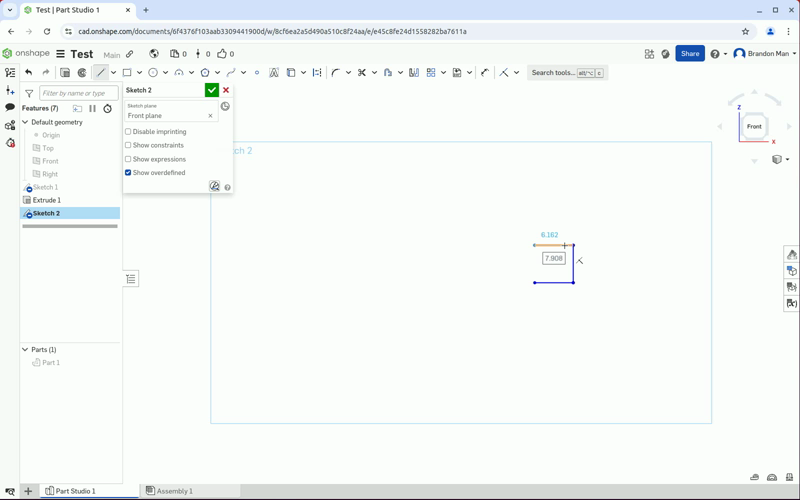
key_down(shift)
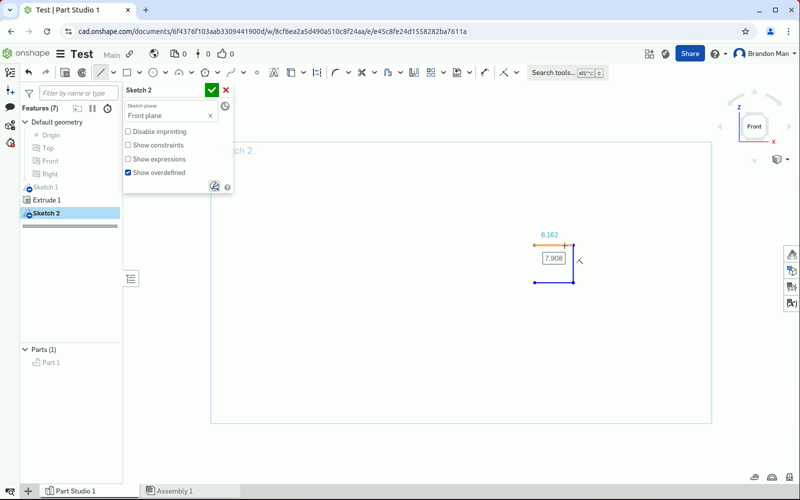
mouse_move(534, 282)
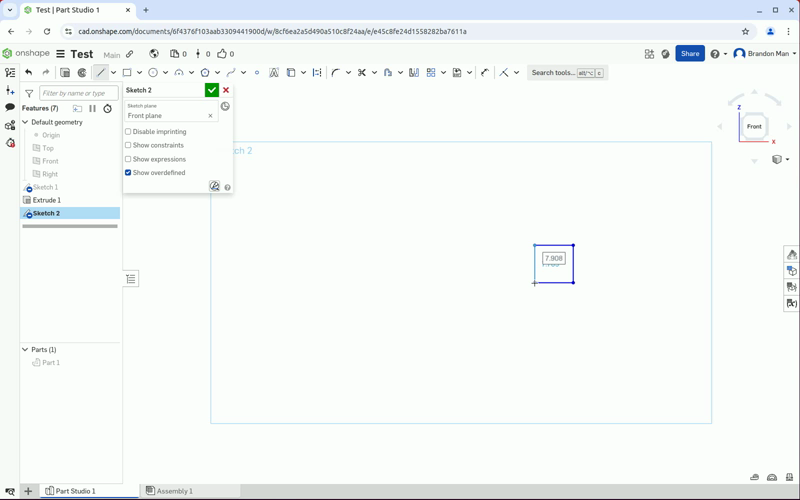
key_up(shift)
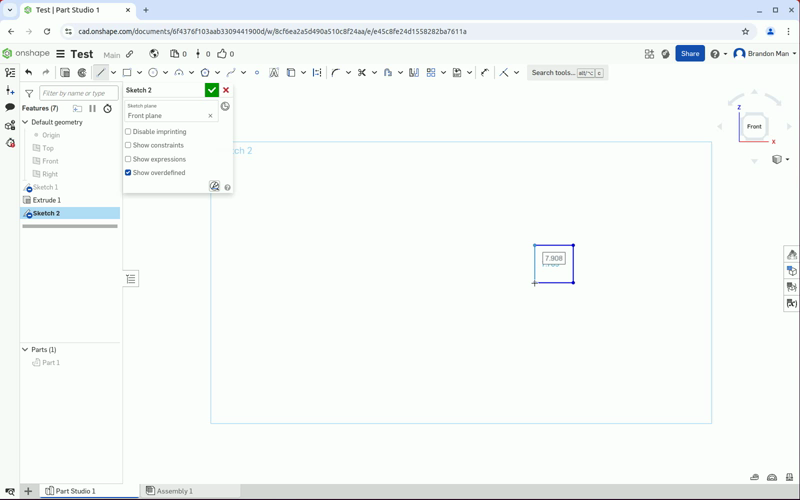
click(534, 282)
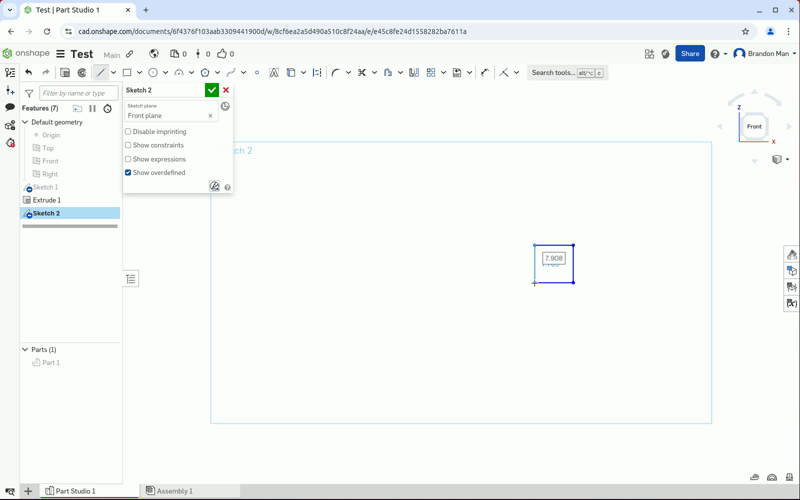
key(esc)
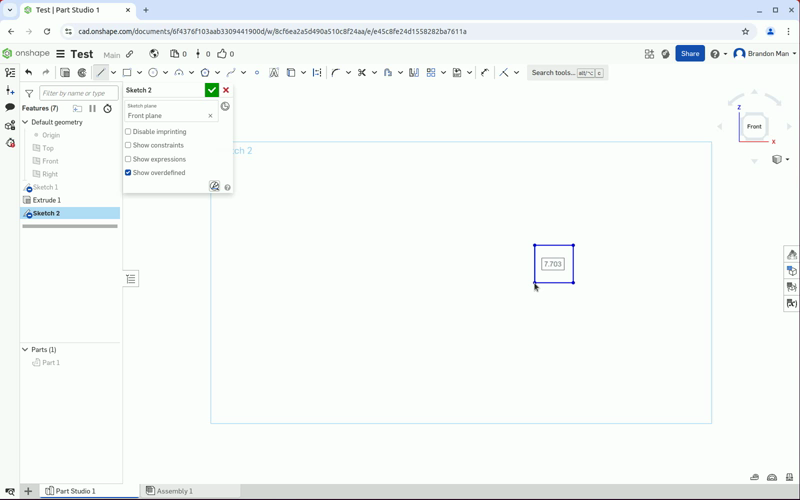
mouse_move(538, 274)
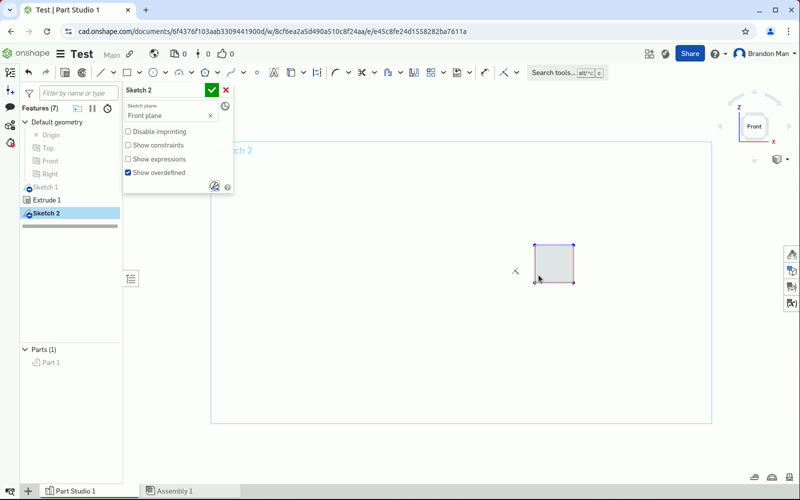
scroll(6)
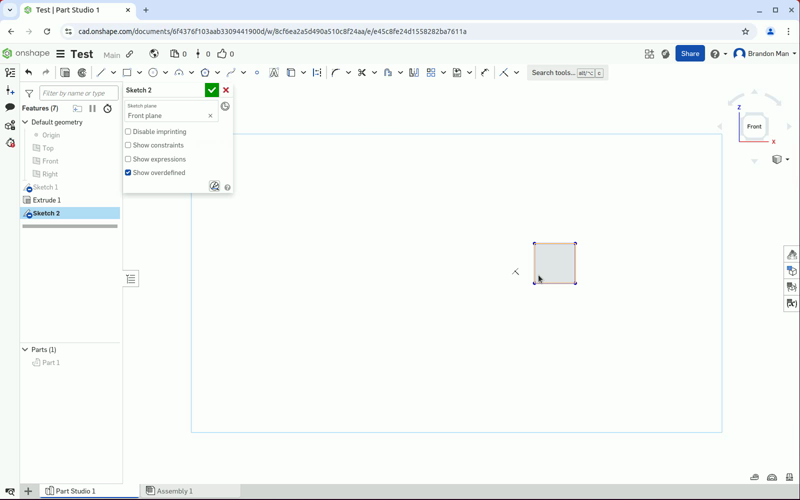
scroll(6)
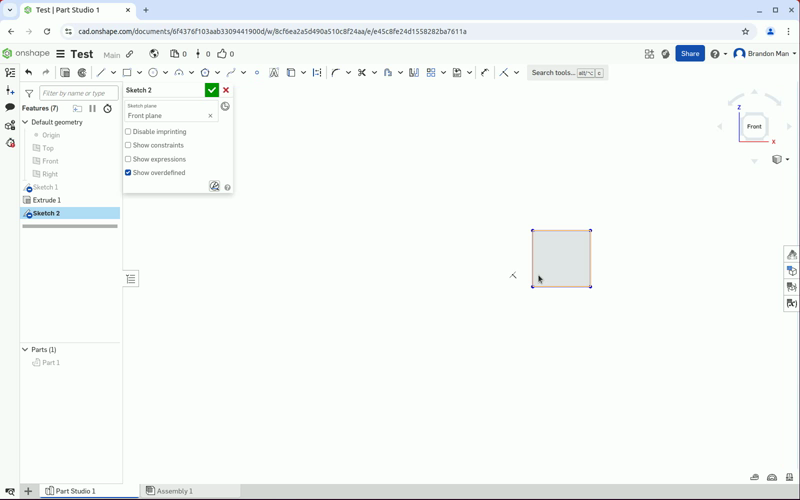
scroll(6)
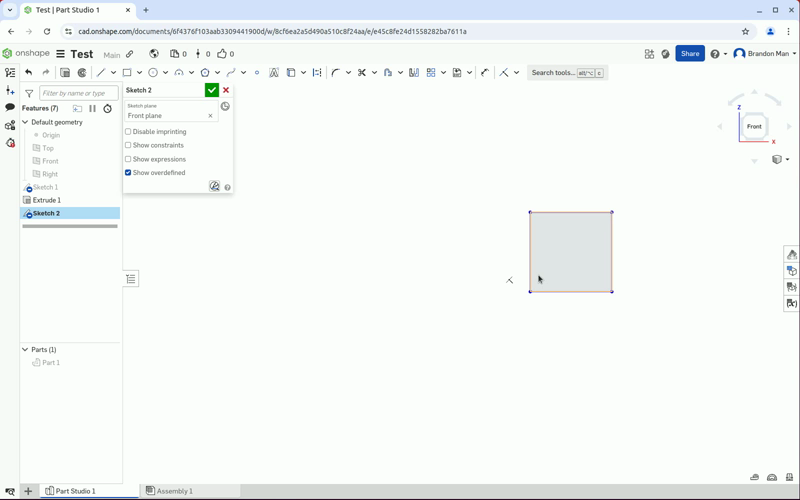
scroll(6)
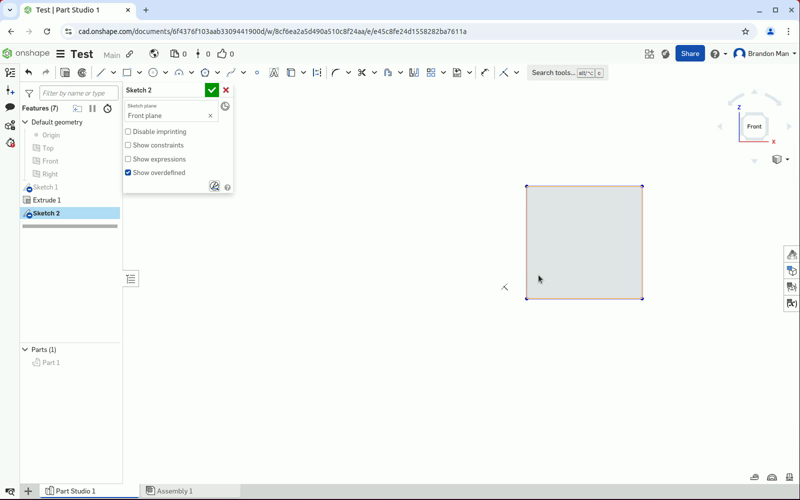
scroll(6)
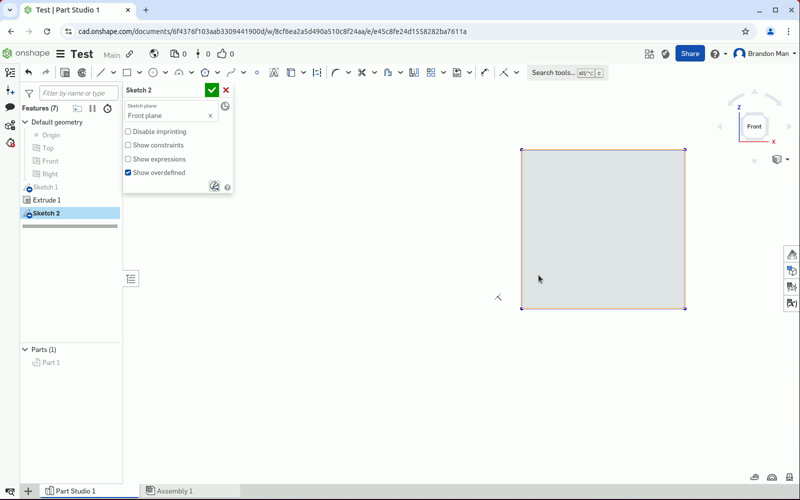
scroll(6)
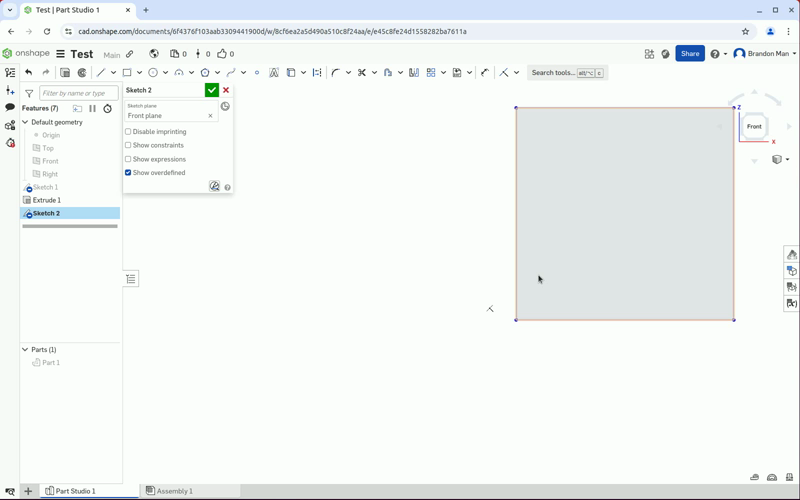
scroll(6)
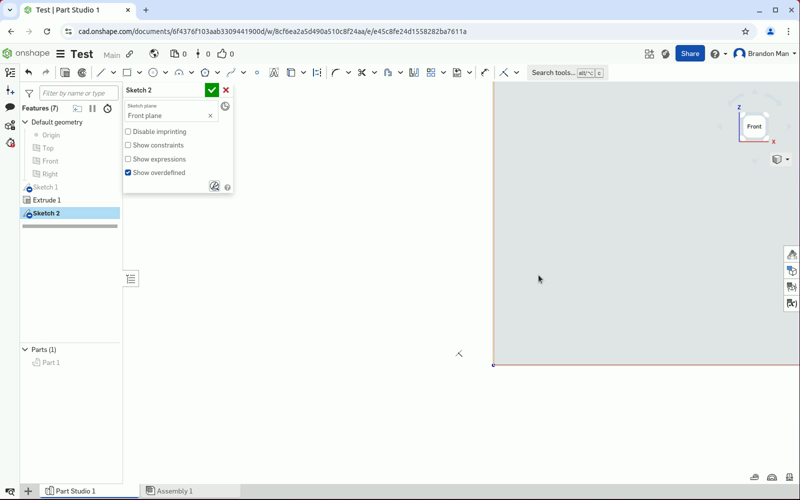
click(538, 274)
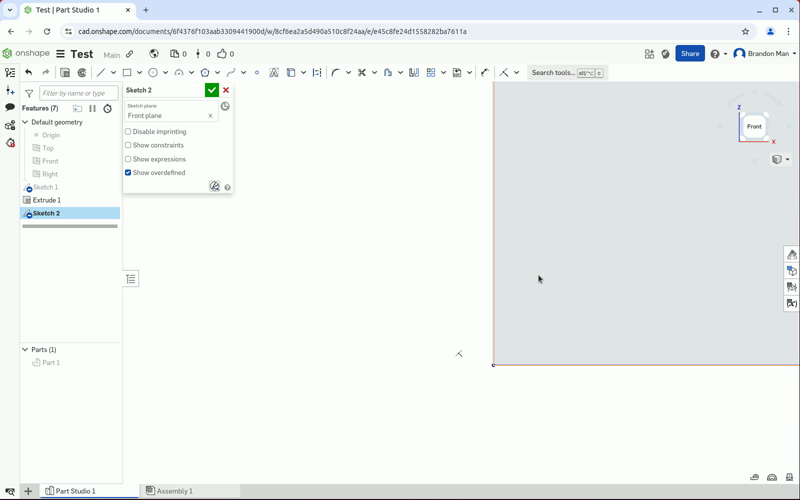
scroll(-6)
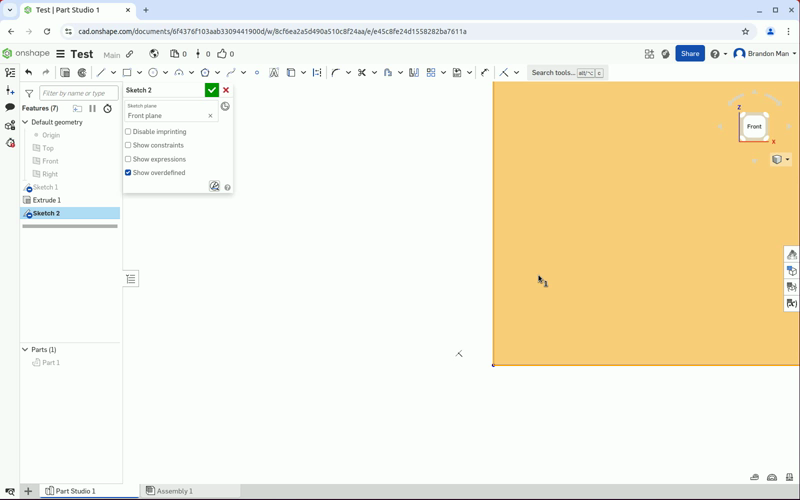
scroll(-6)
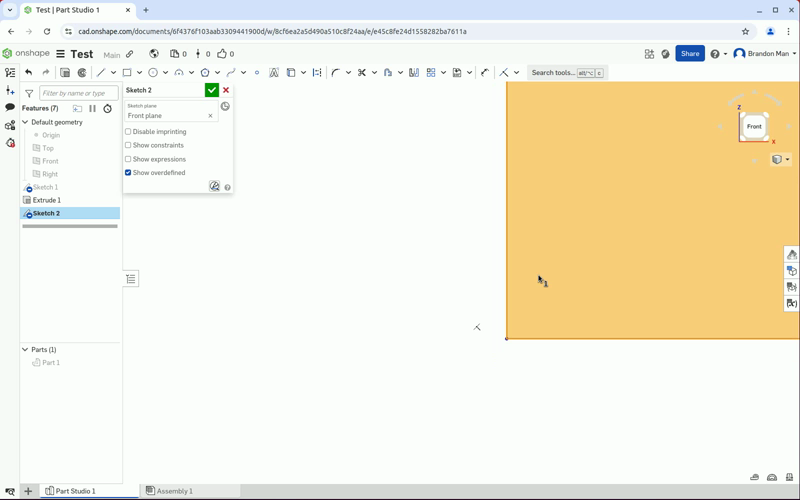
scroll(-6)
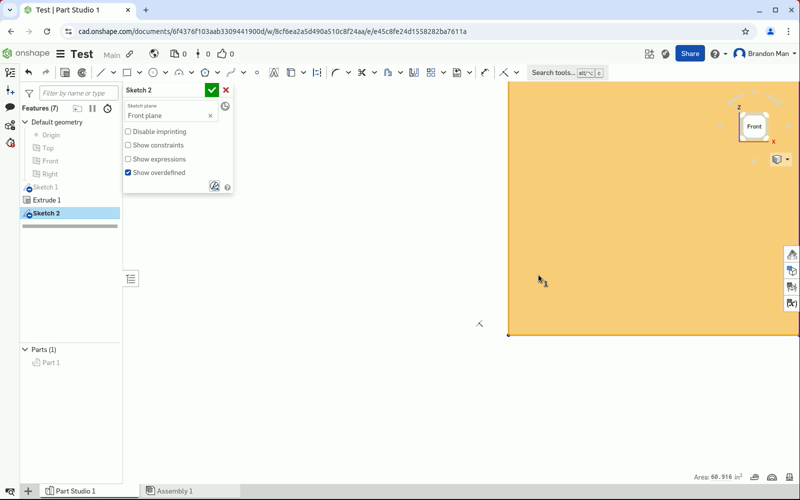
scroll(-6)
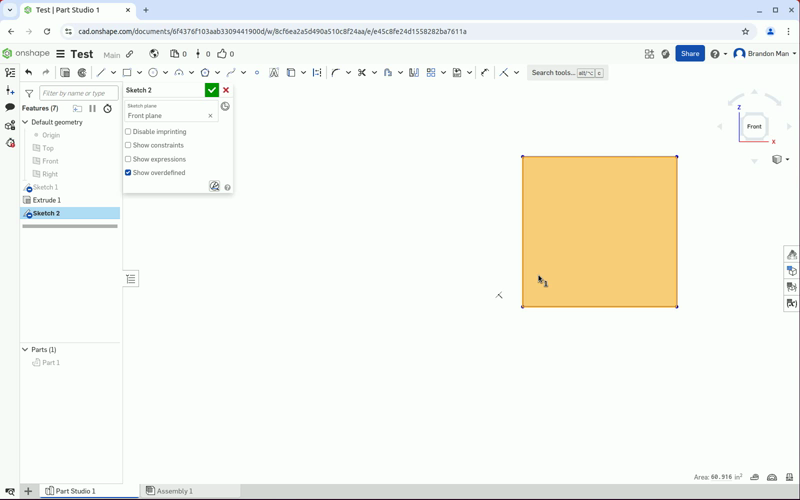
scroll(-6)
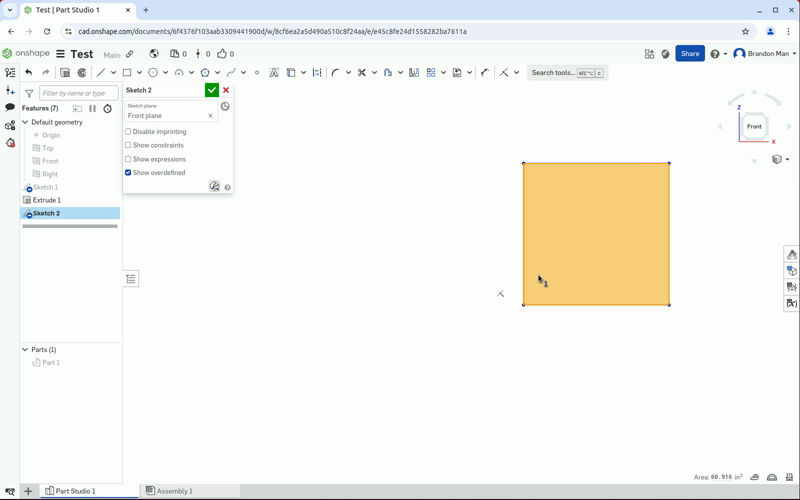
scroll(-6)
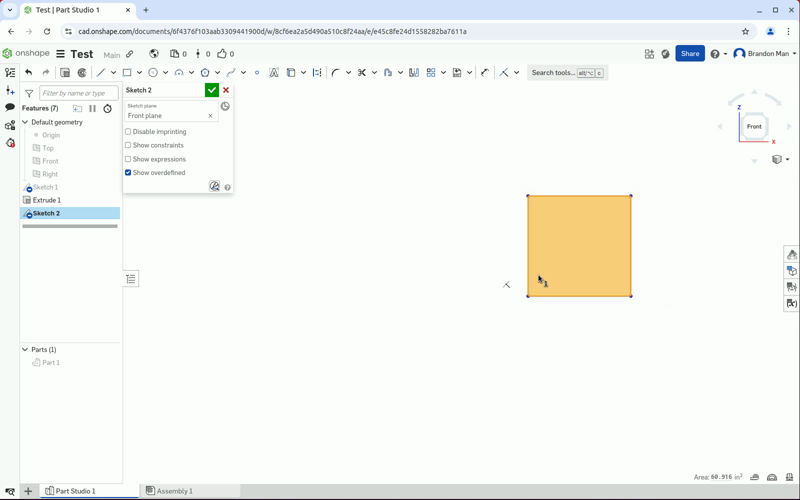
scroll(-6)
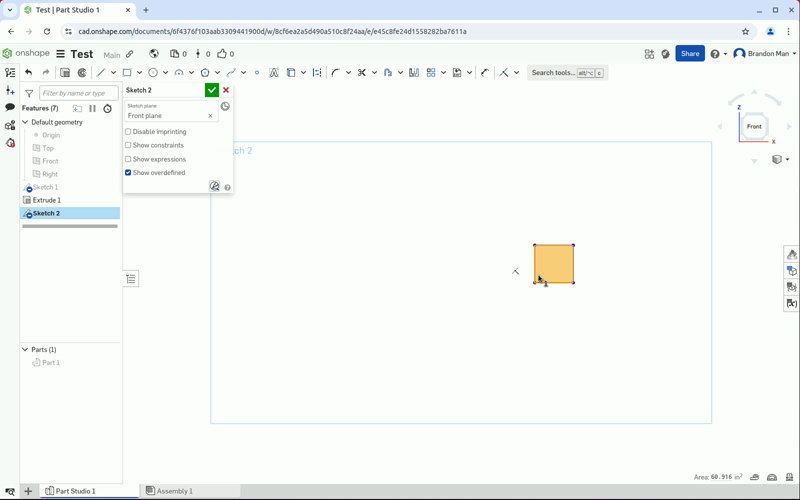
mouse_move(73, 352)
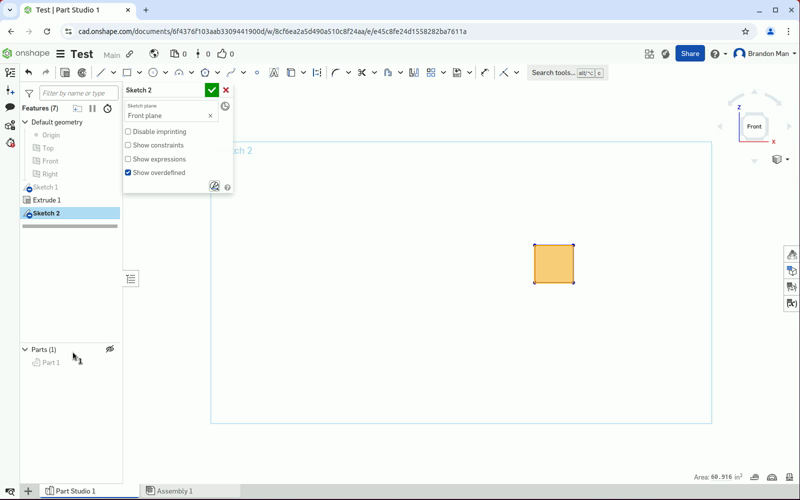
key(shift+y)
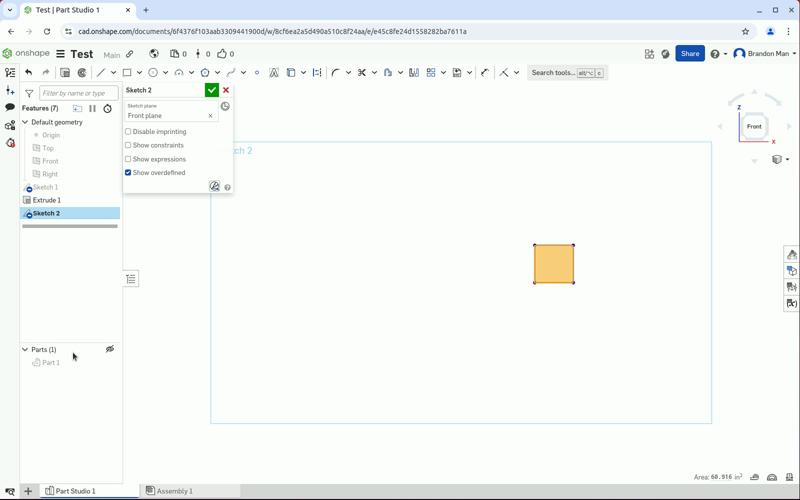
key(shift+e)
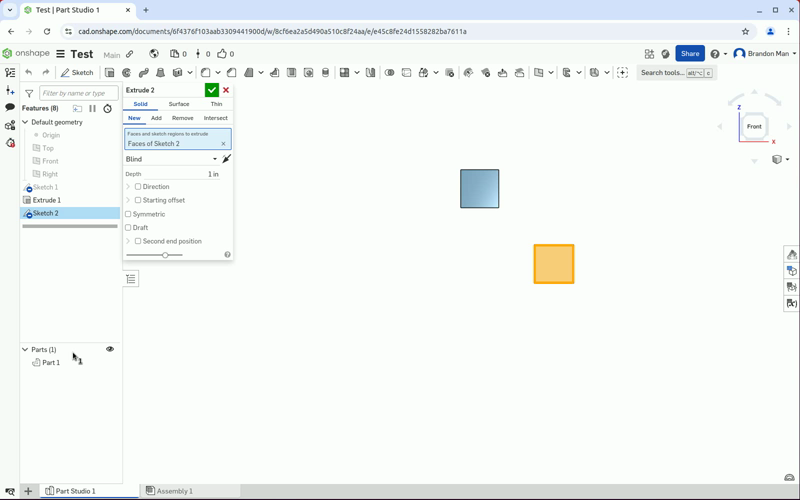
mouse_move(143, 106)
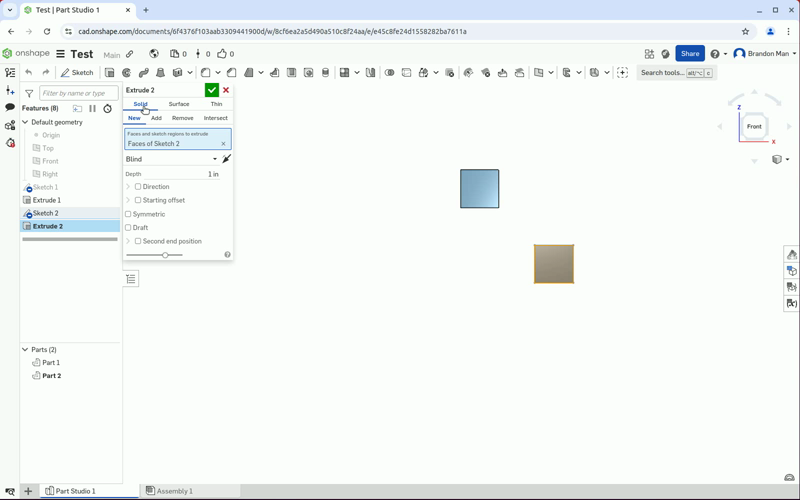
click(143, 106)
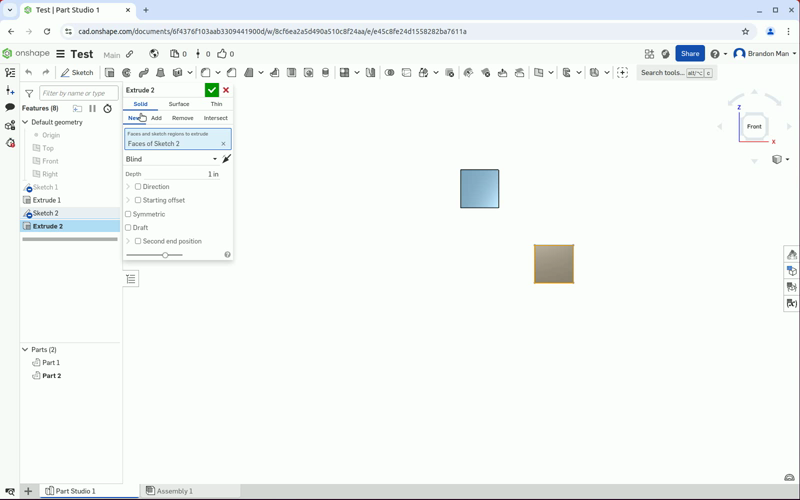
mouse_move(137, 120)
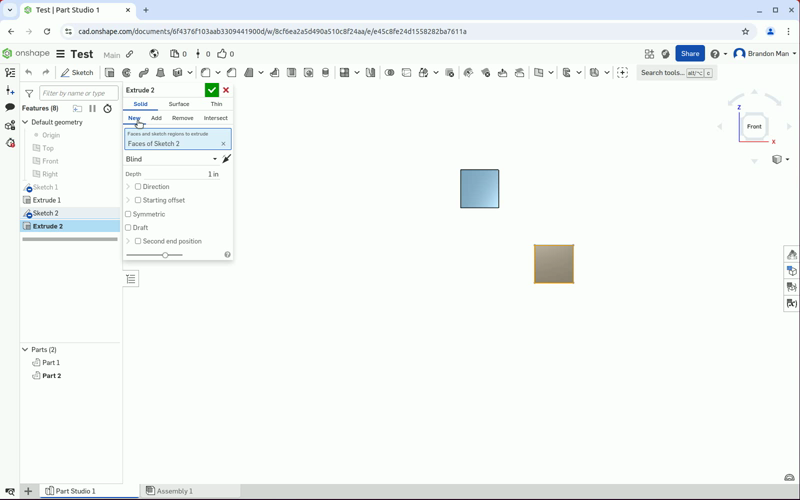
click(137, 120)
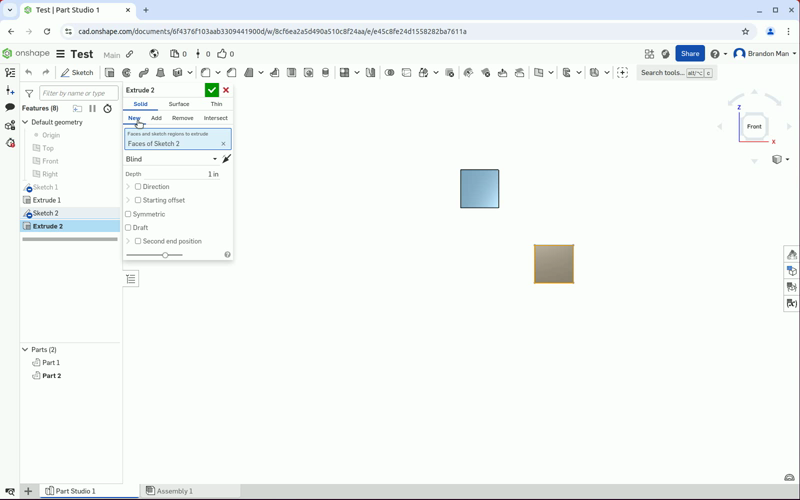
key(tab, 4)
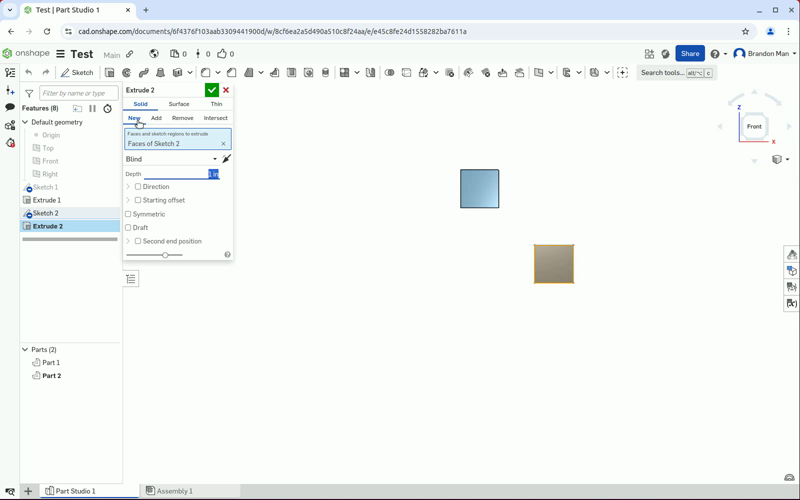
text(9.628)
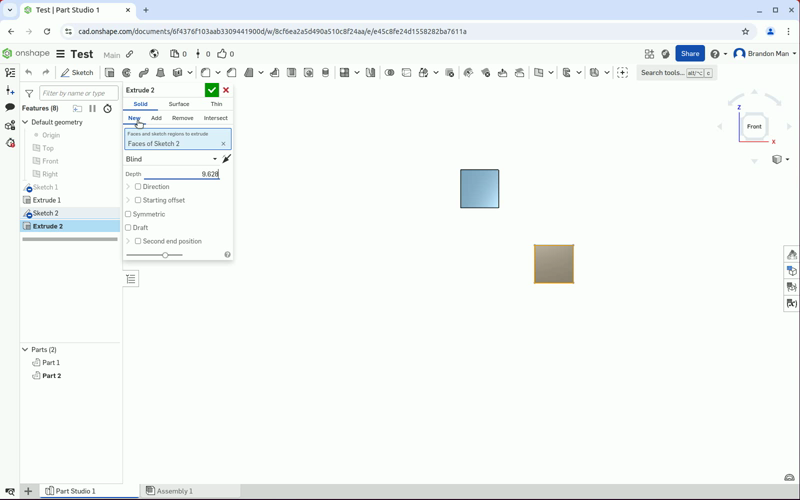
key(enter)
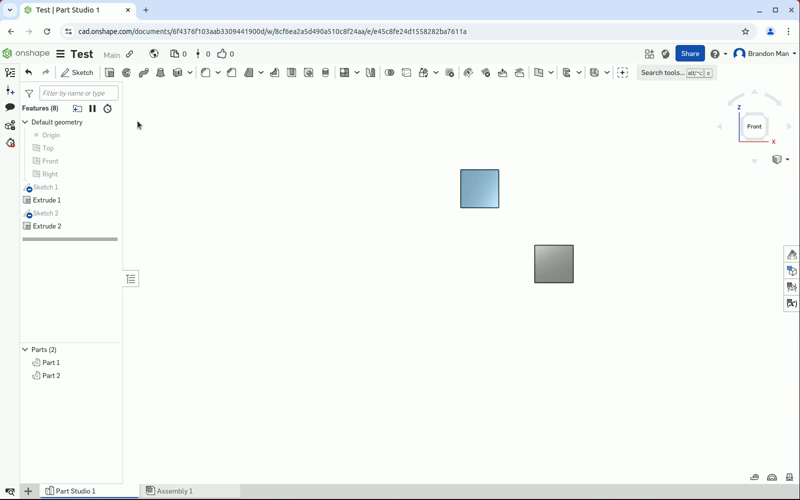
key(shift+h)
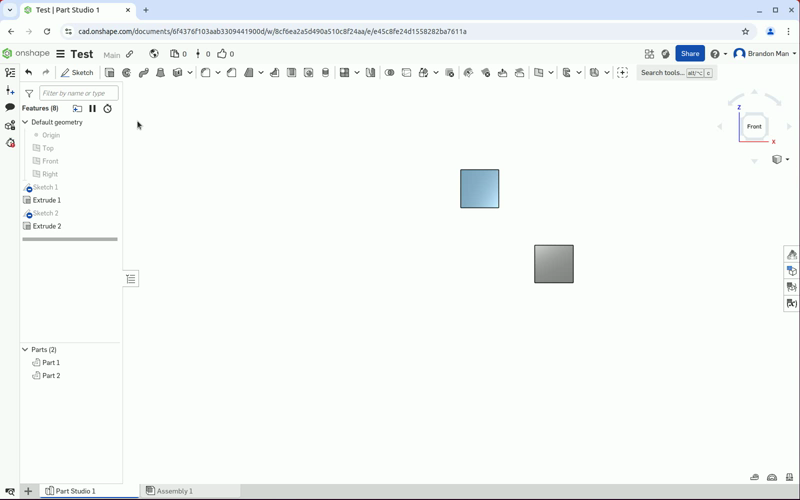
key(shift+h)
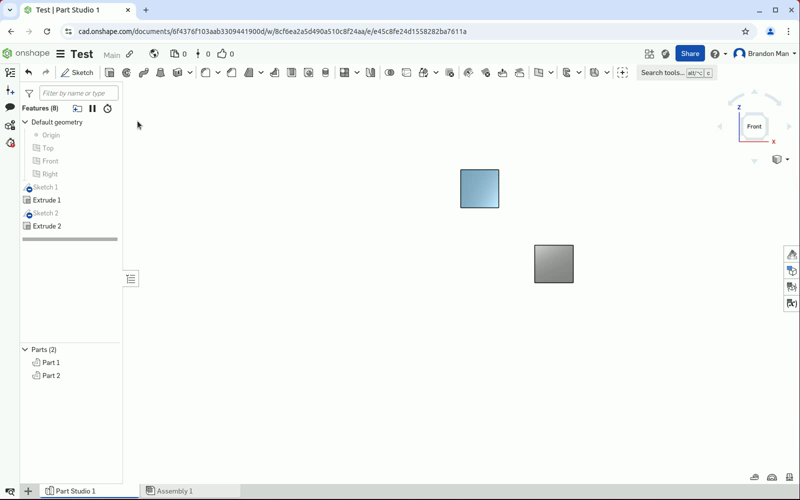
mouse_move(73, 189)
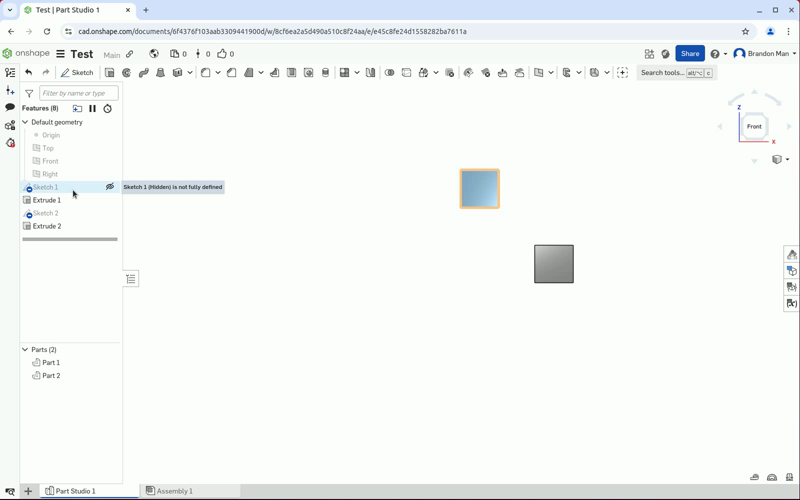
click(73, 189)
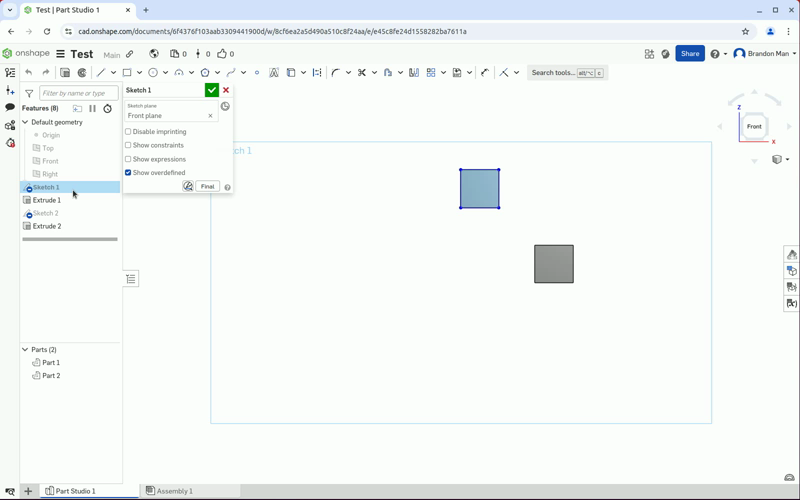
mouse_move(229, 92)
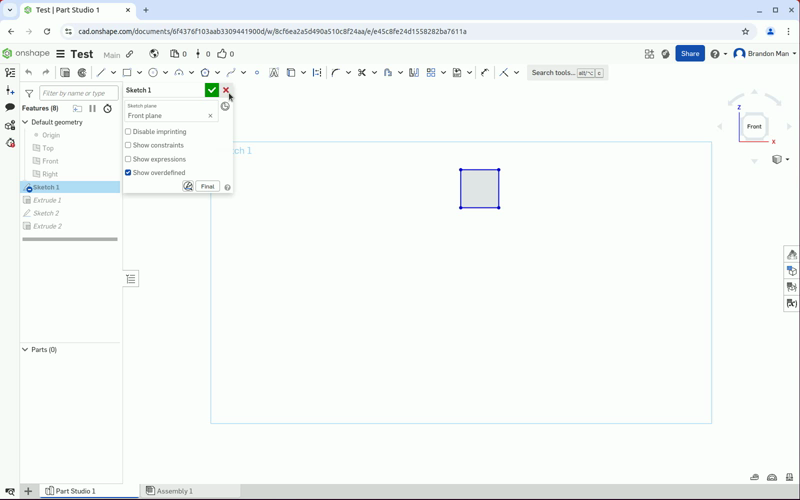
click(229, 92)
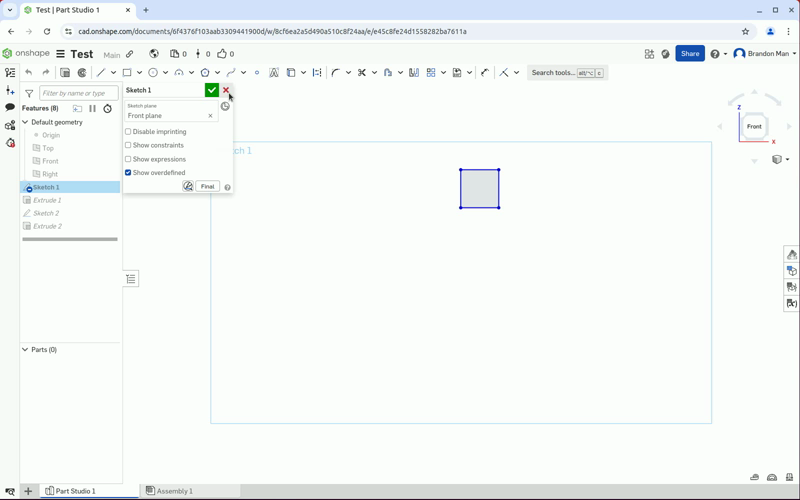
key(shift+s)
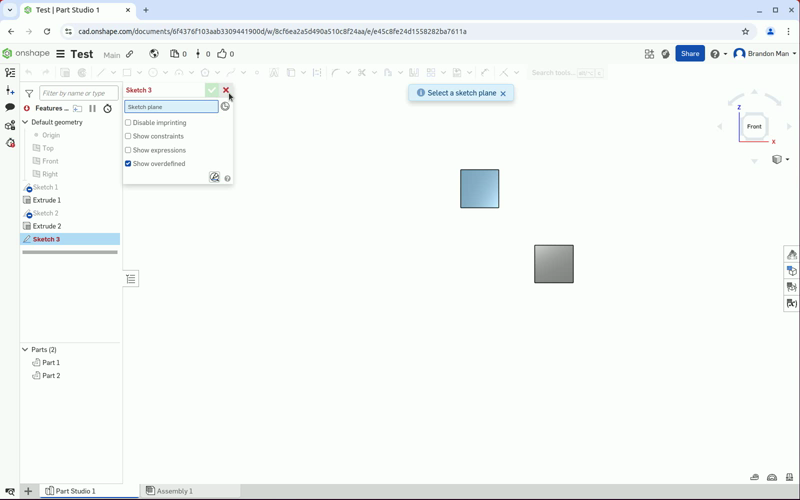
mouse_move(73, 163)
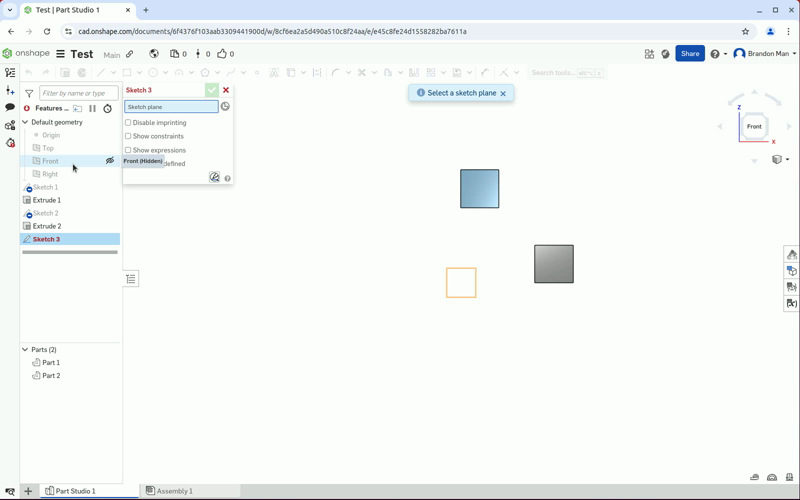
click(73, 163)
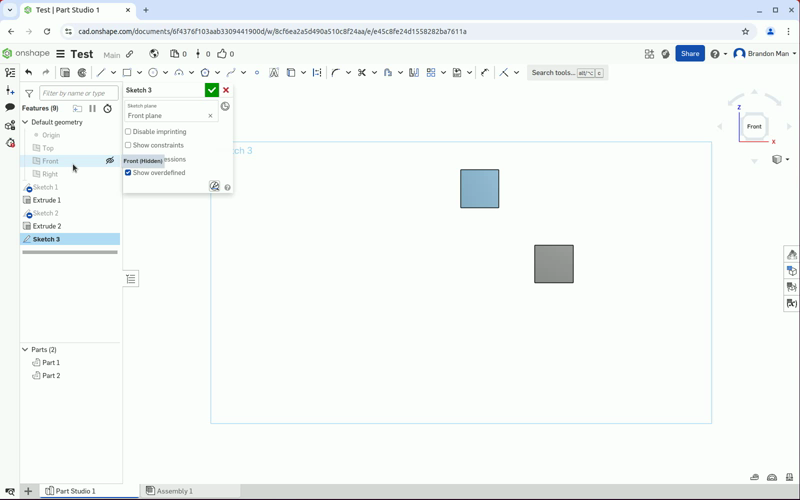
mouse_move(73, 352)
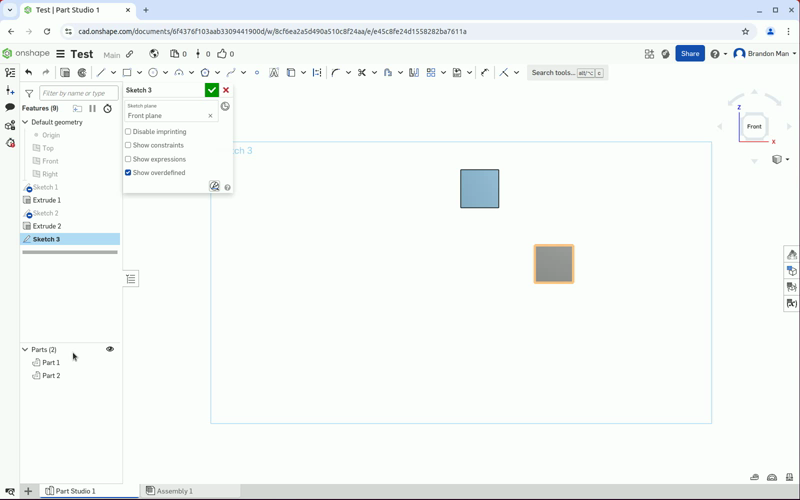
key(y)
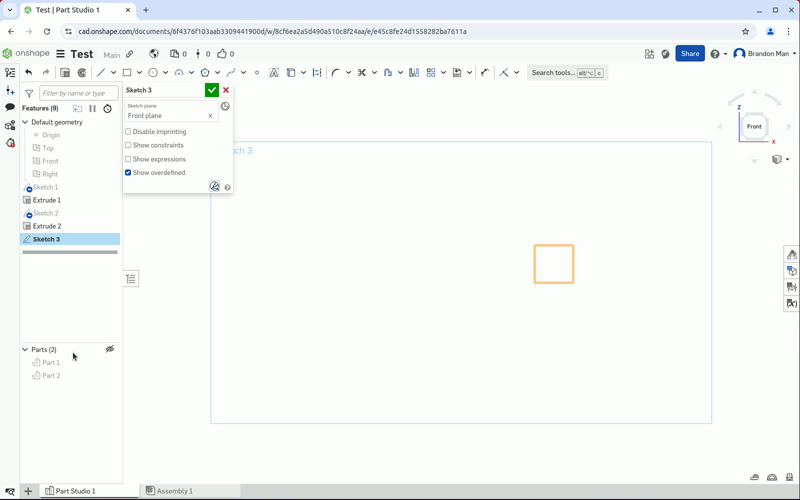
key(l)
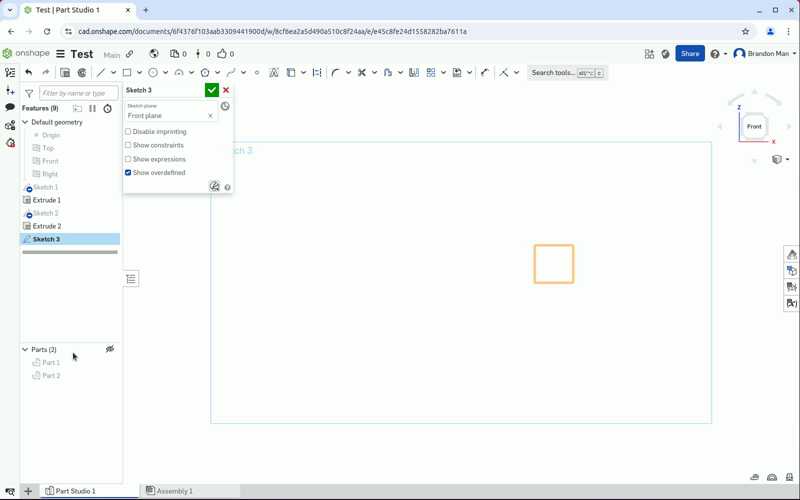
key_down(shift)
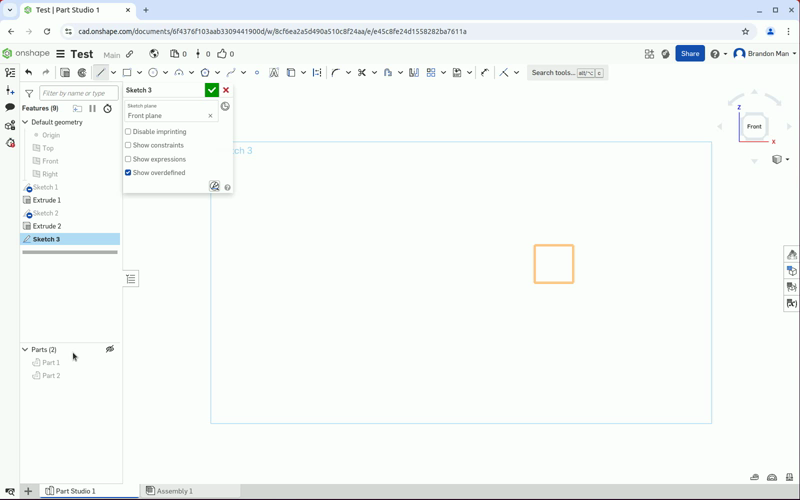
mouse_move(460, 282)
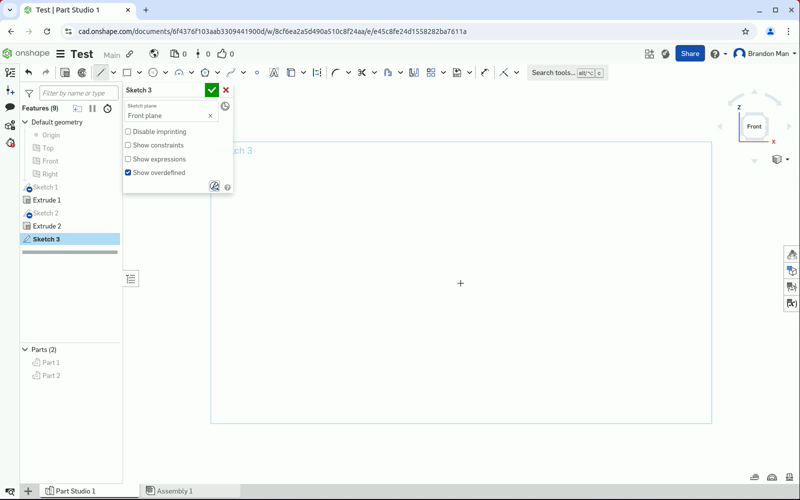
click(460, 282)
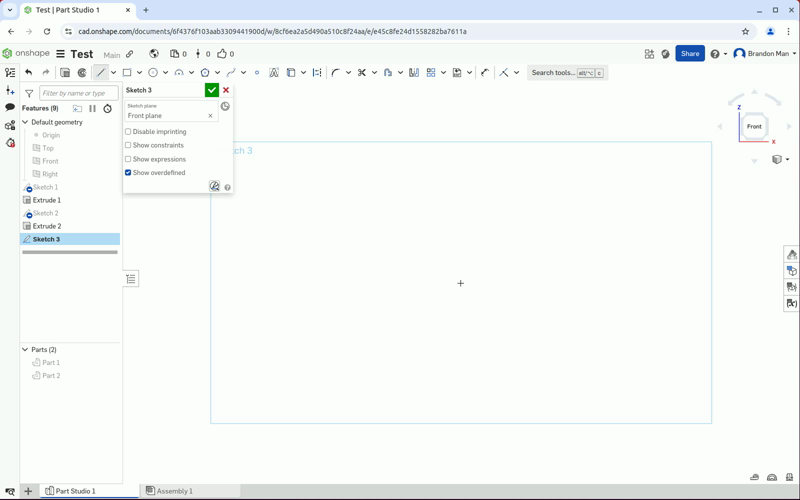
key_up(shift)
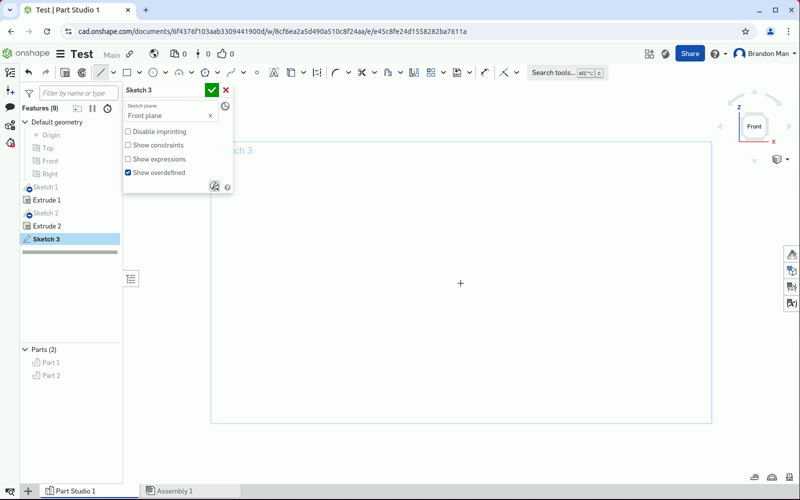
key_down(shift)
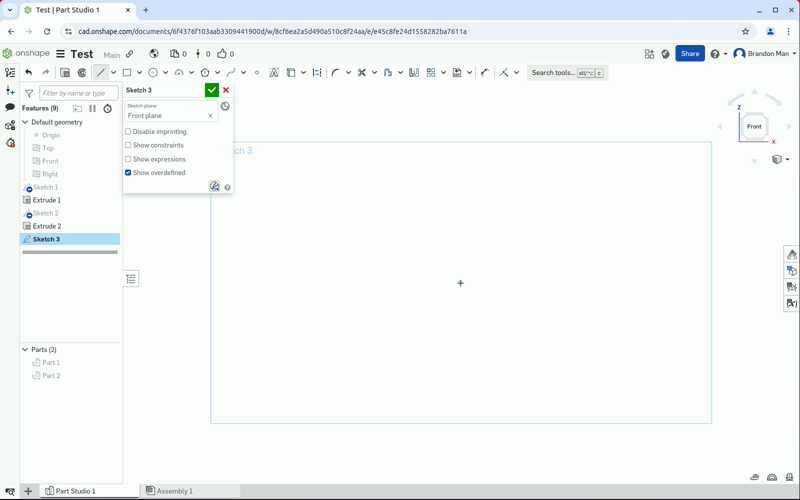
mouse_move(490, 282)
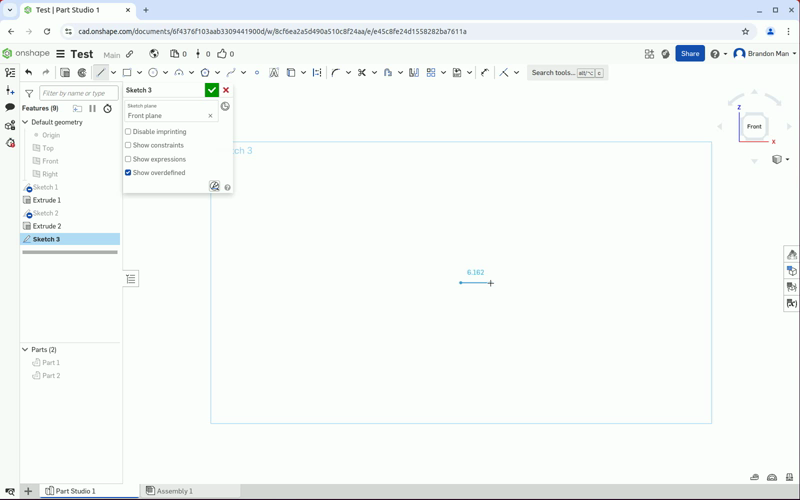
mouse_move(498, 282)
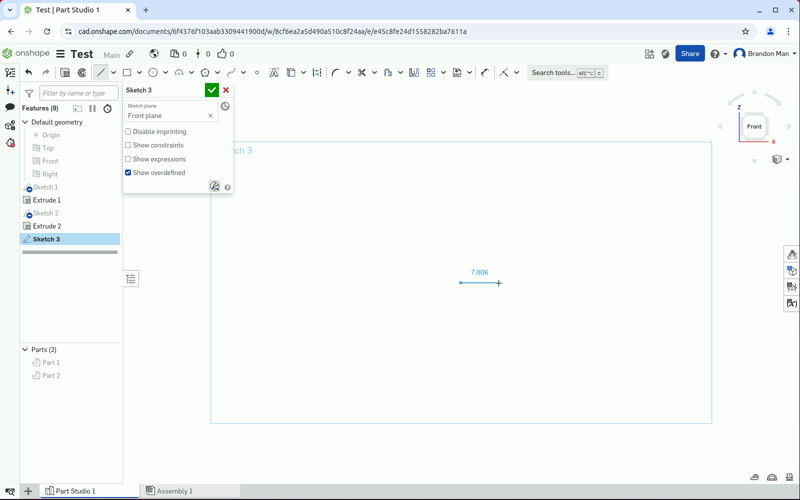
click(498, 282)
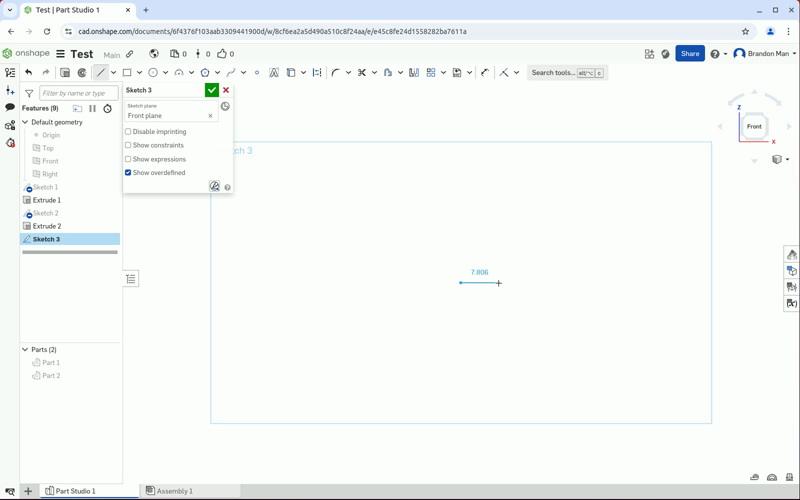
key_up(shift)
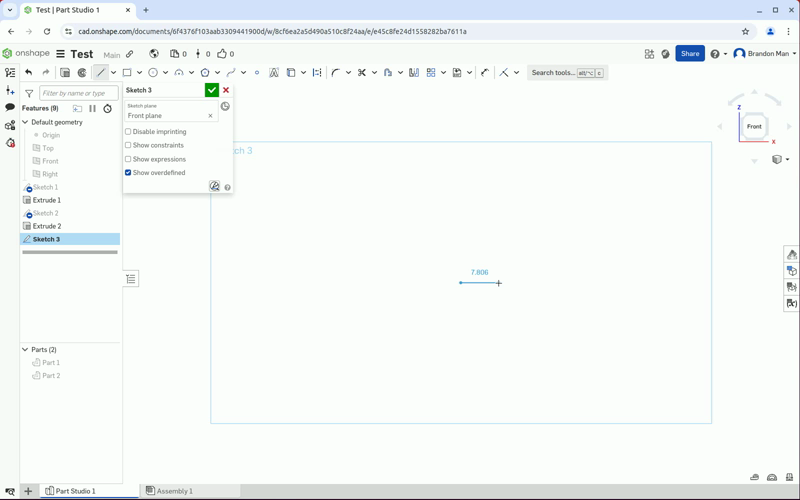
key_down(shift)
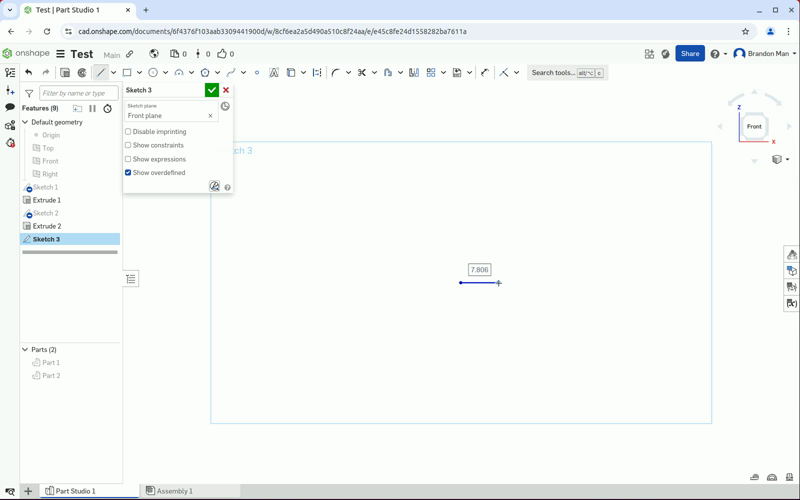
mouse_move(528, 282)
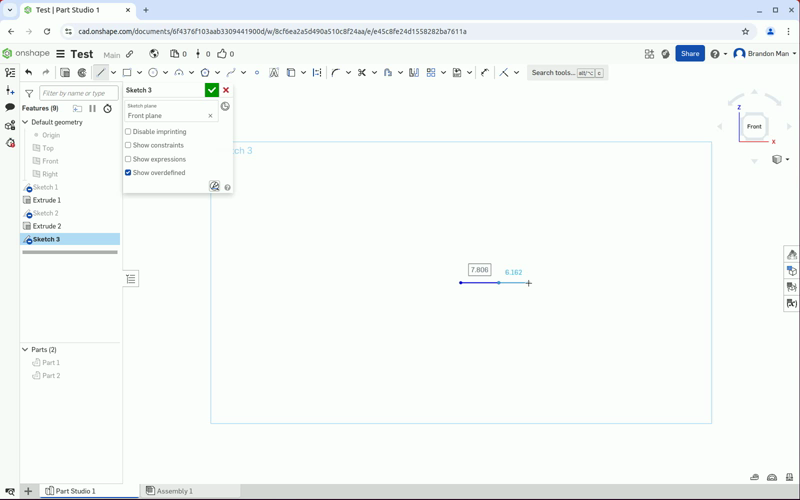
mouse_move(498, 244)
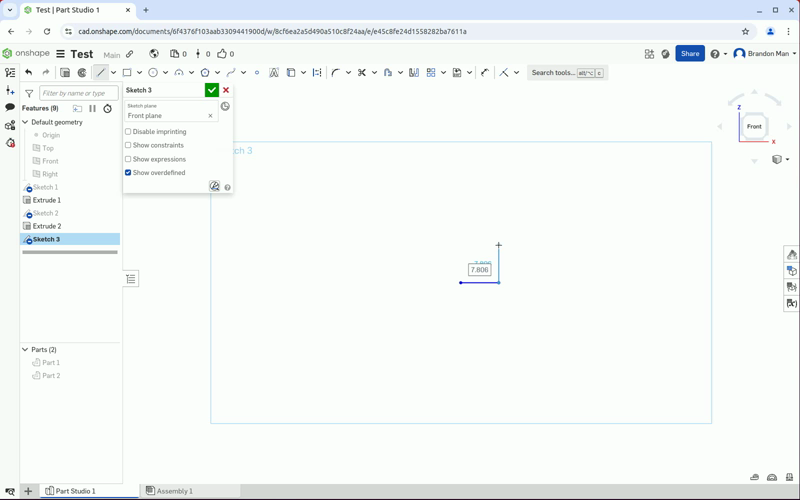
click(498, 244)
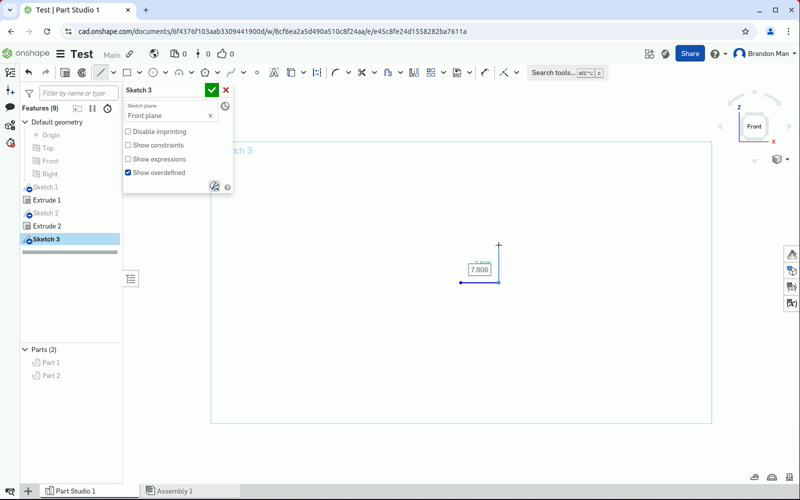
key_up(shift)
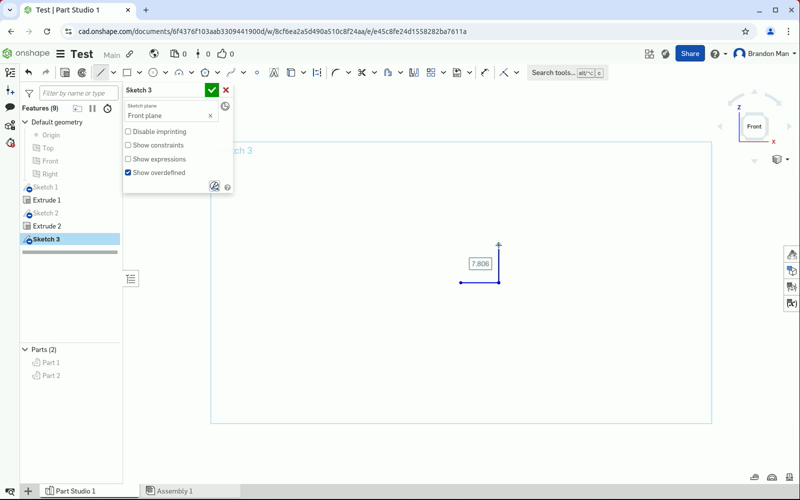
key_down(shift)
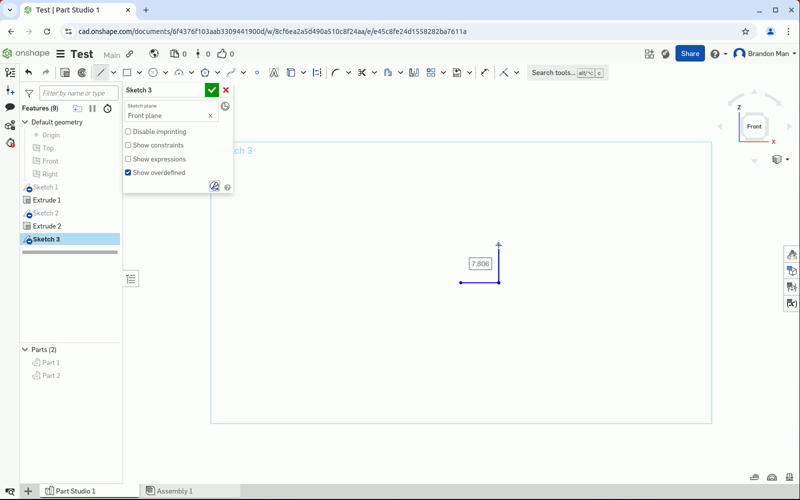
mouse_move(528, 244)
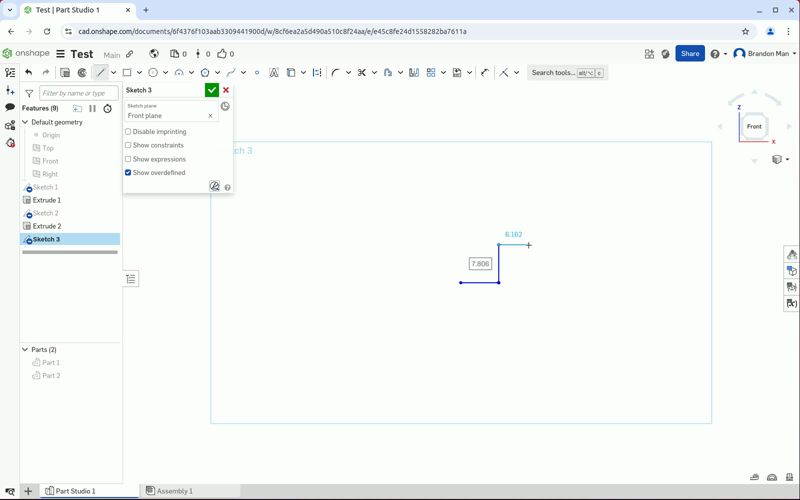
mouse_move(460, 244)
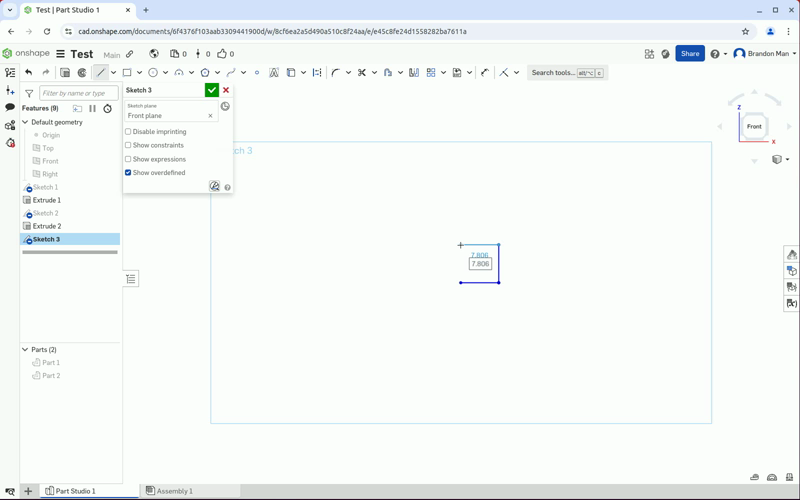
click(460, 244)
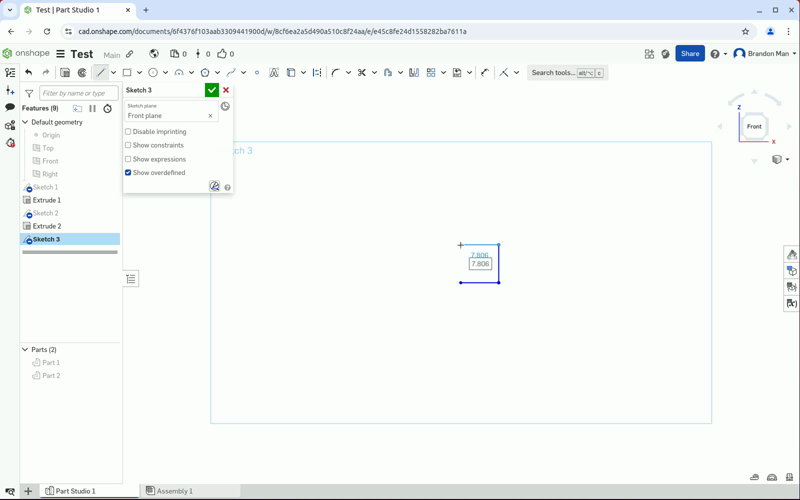
key_up(shift)
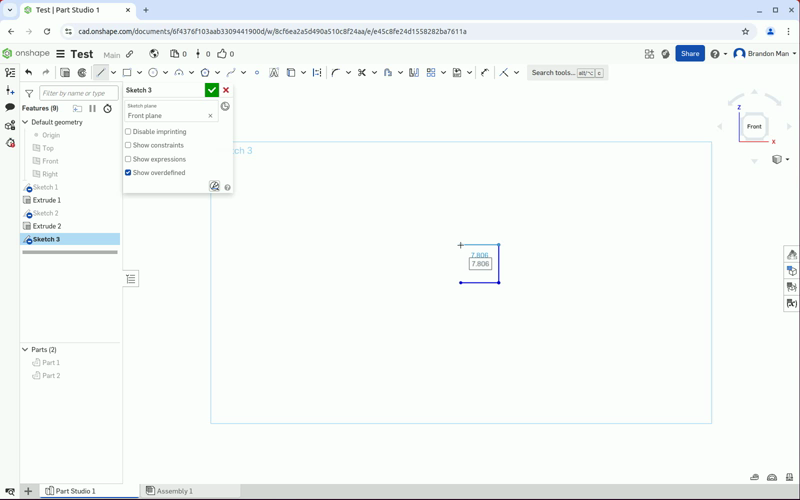
mouse_move(490, 244)
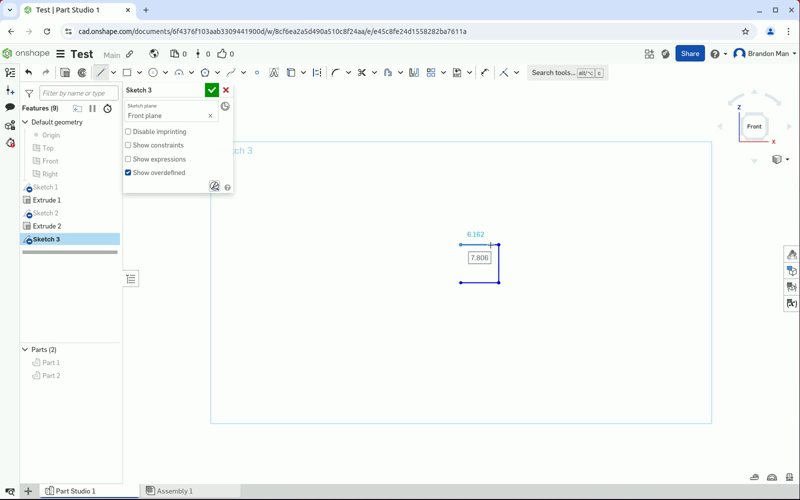
key_down(shift)
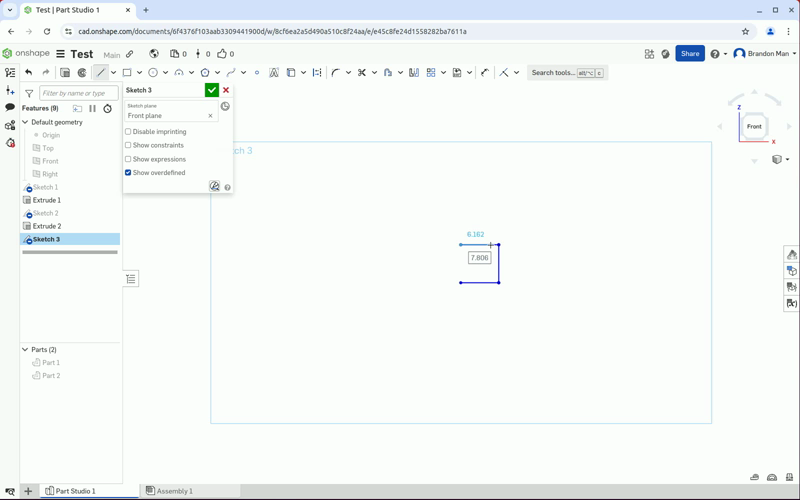
mouse_move(460, 282)
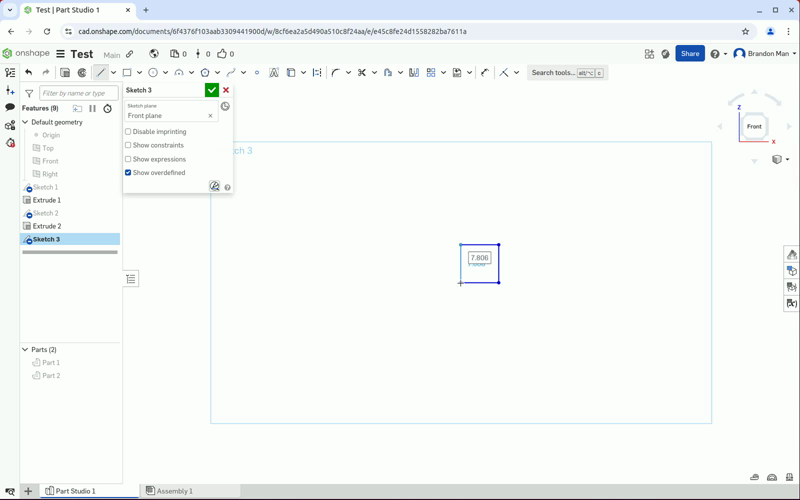
key_up(shift)
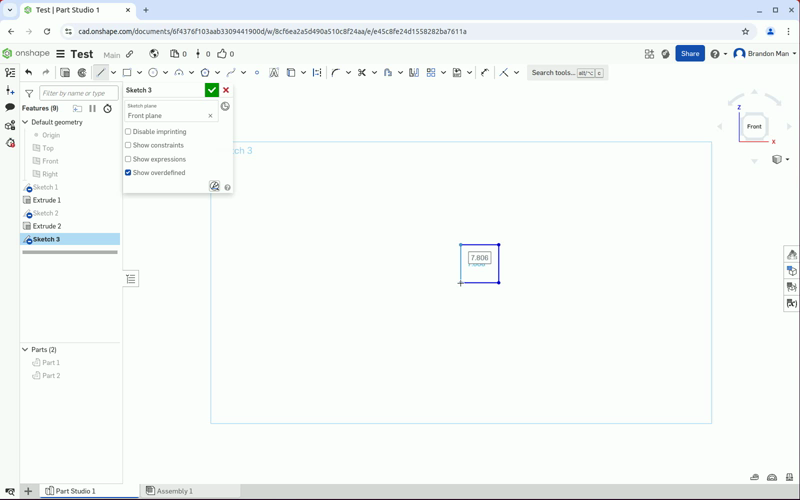
click(460, 282)
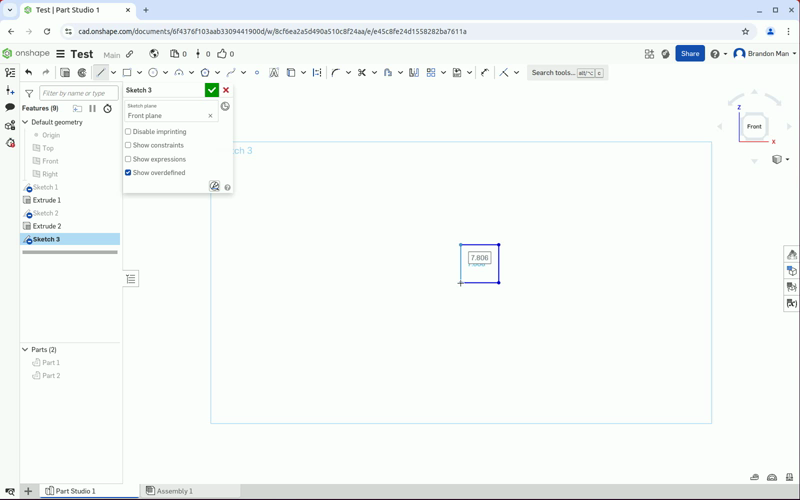
key(esc)
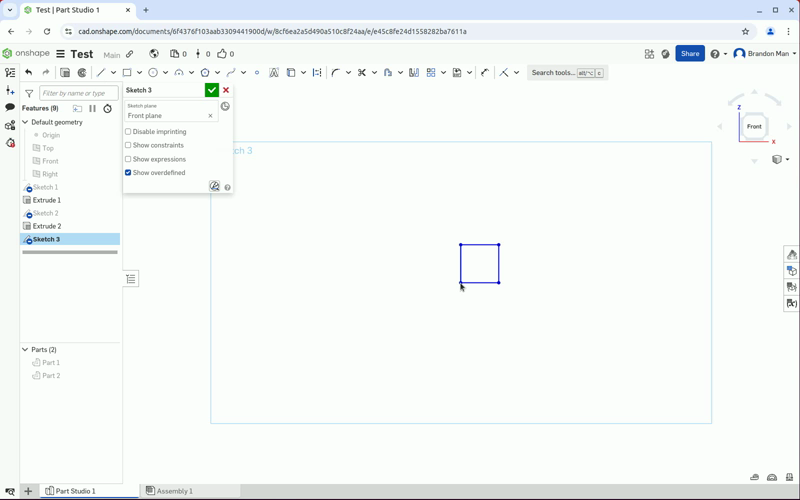
mouse_move(470, 275)
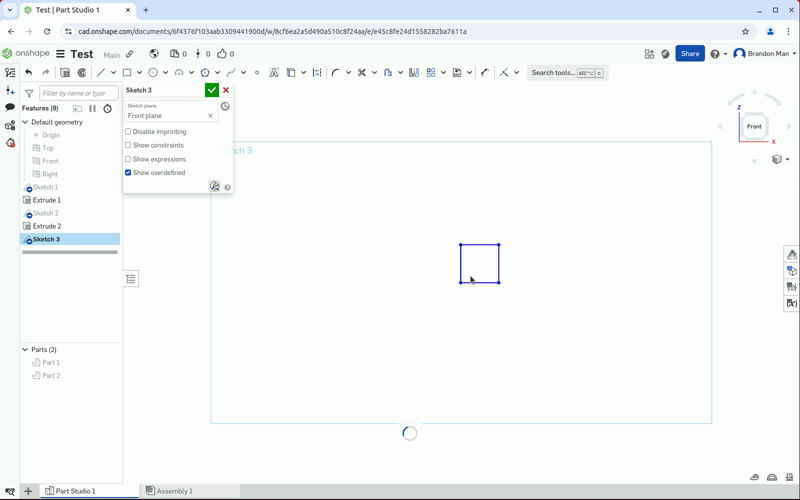
scroll(6)
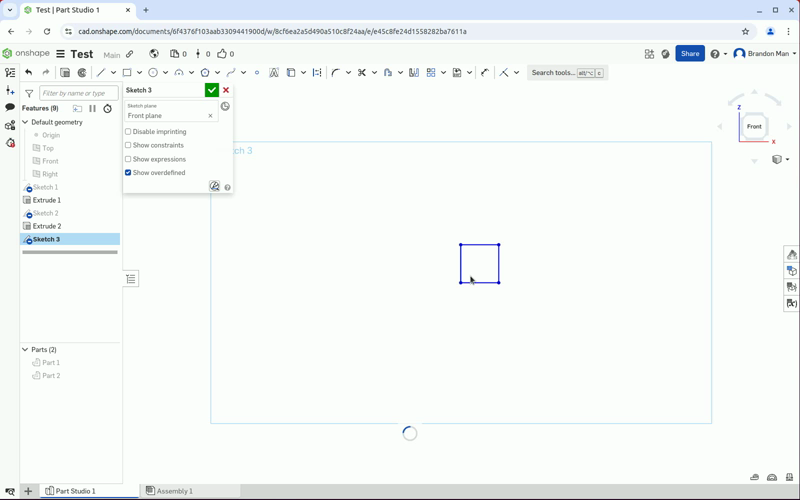
scroll(6)
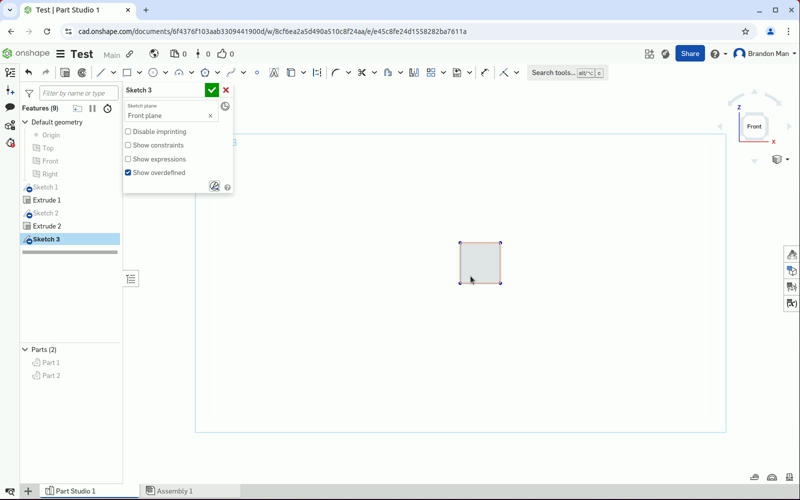
scroll(6)
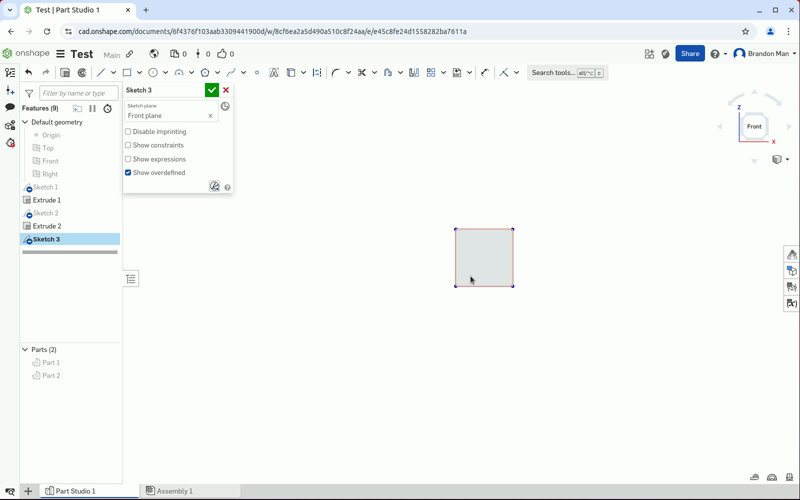
scroll(6)
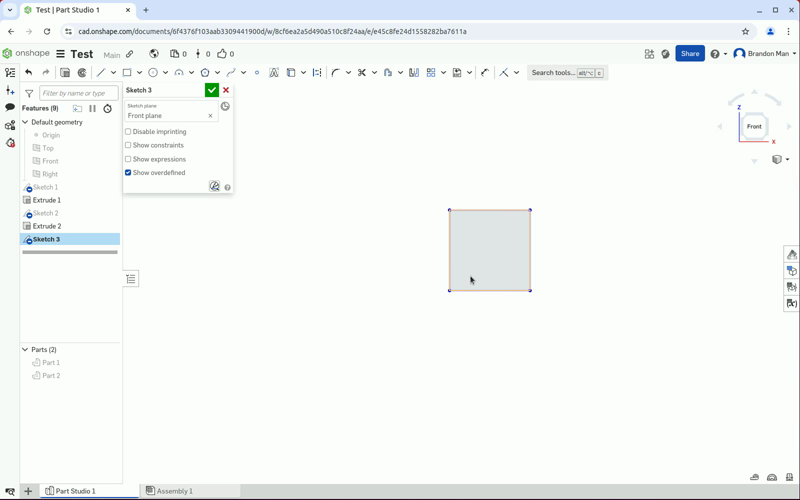
scroll(6)
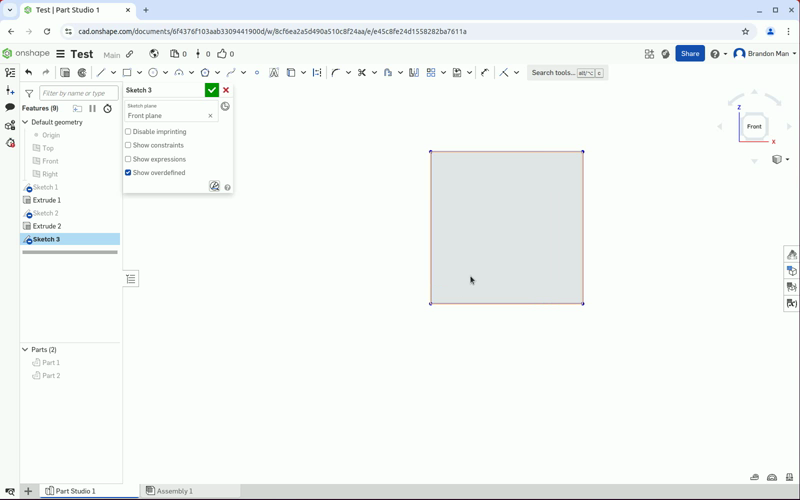
scroll(6)
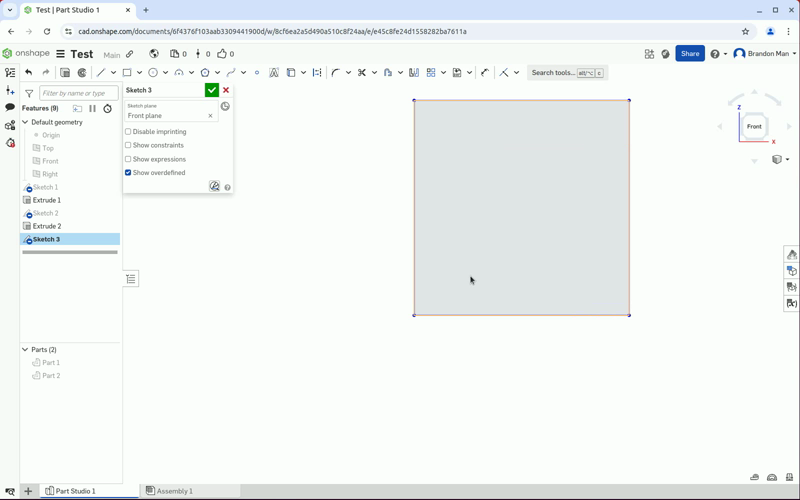
scroll(6)
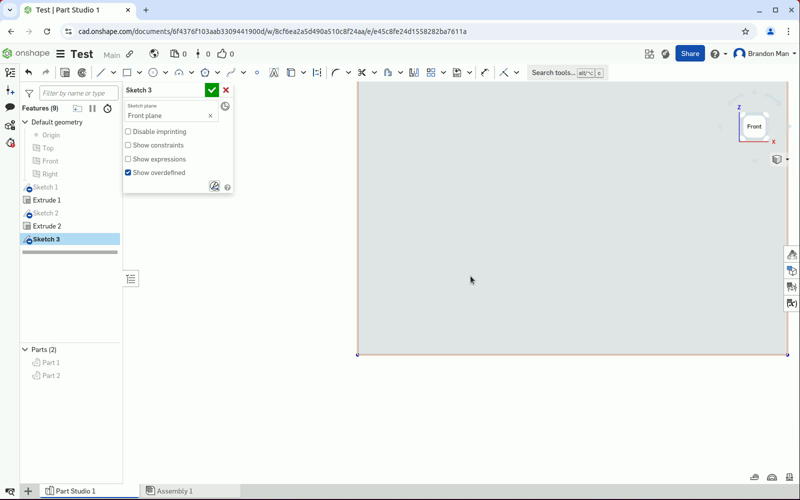
click(470, 275)
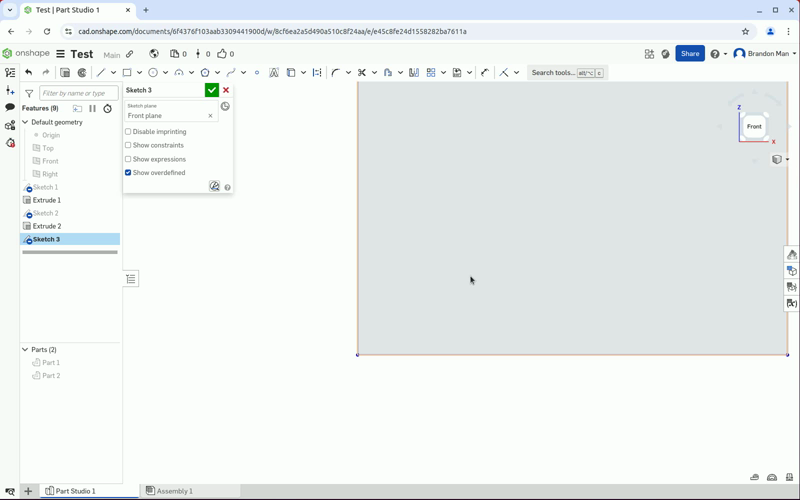
scroll(-6)
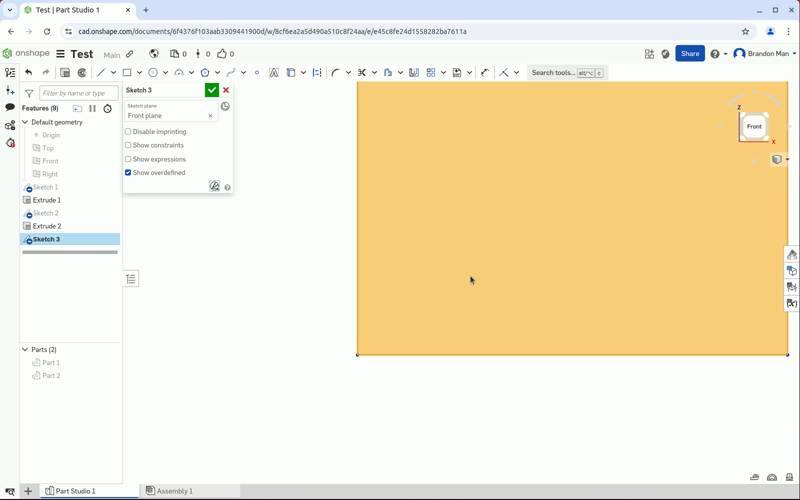
scroll(-6)
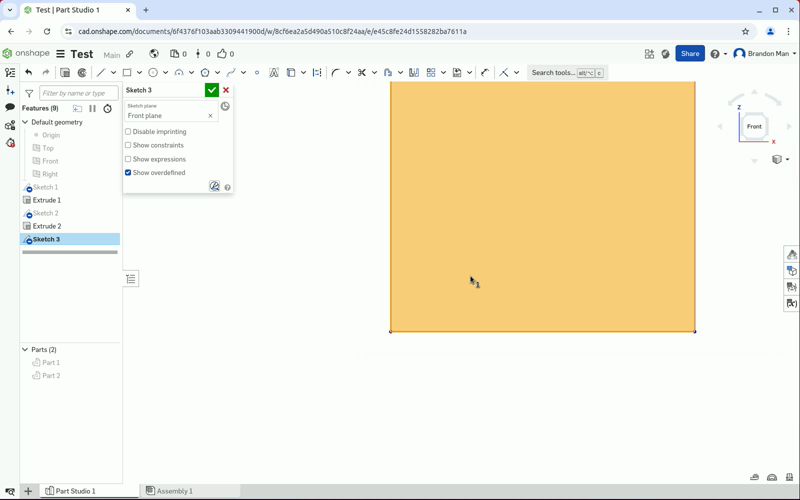
scroll(-6)
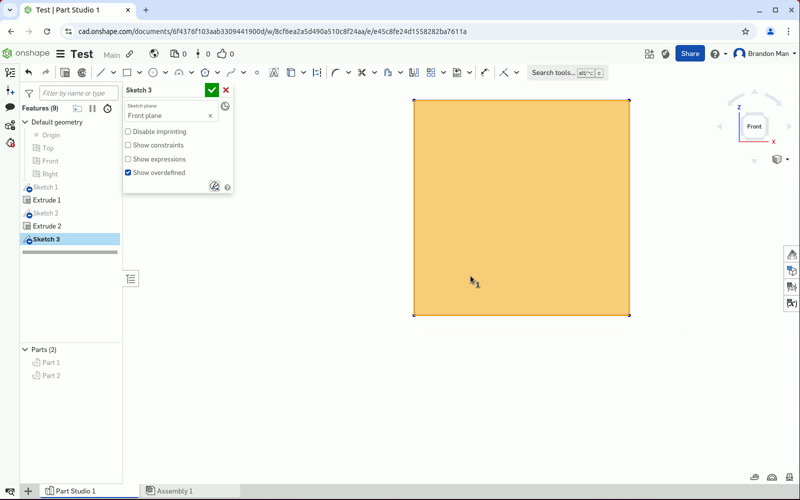
scroll(-6)
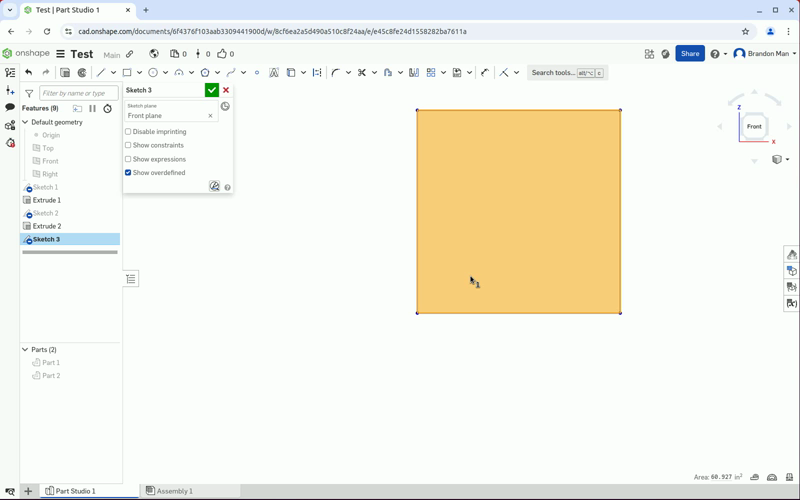
scroll(-6)
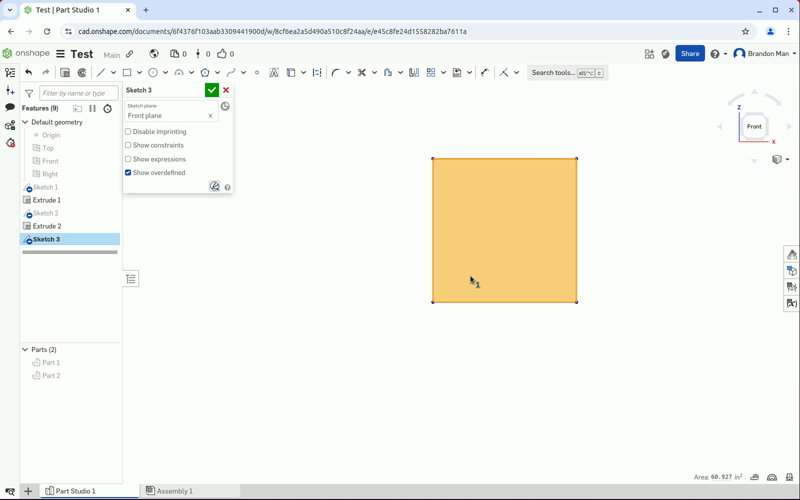
scroll(-6)
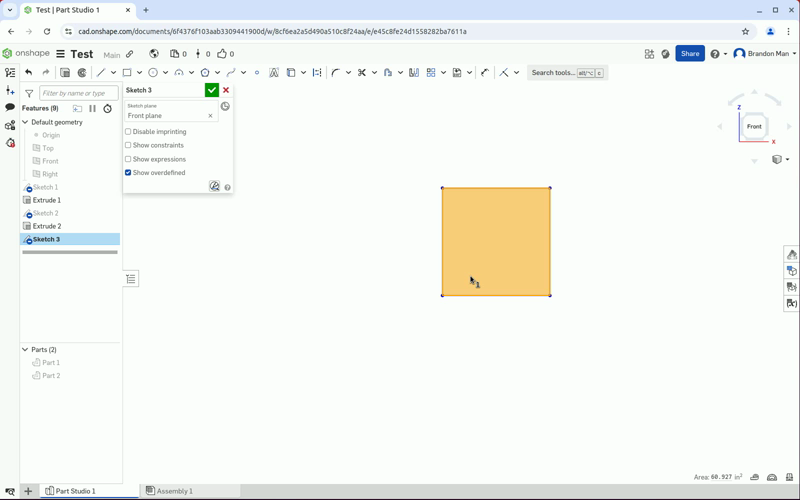
scroll(-6)
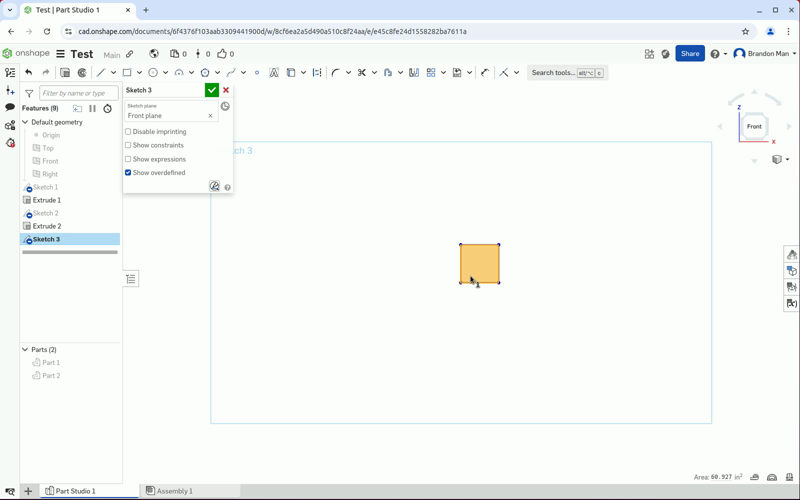
mouse_move(73, 352)
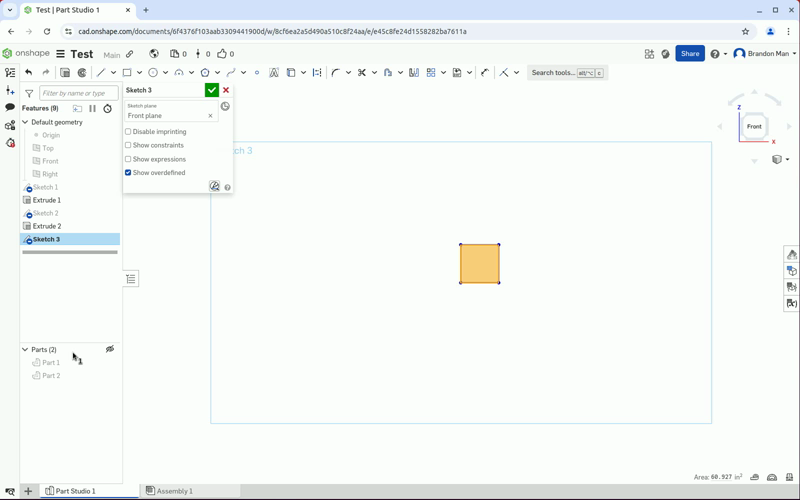
key(shift+y)
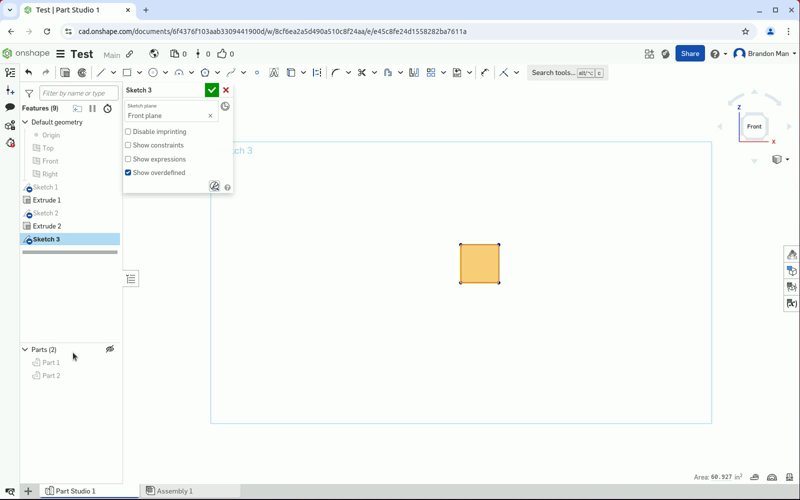
key(shift+e)
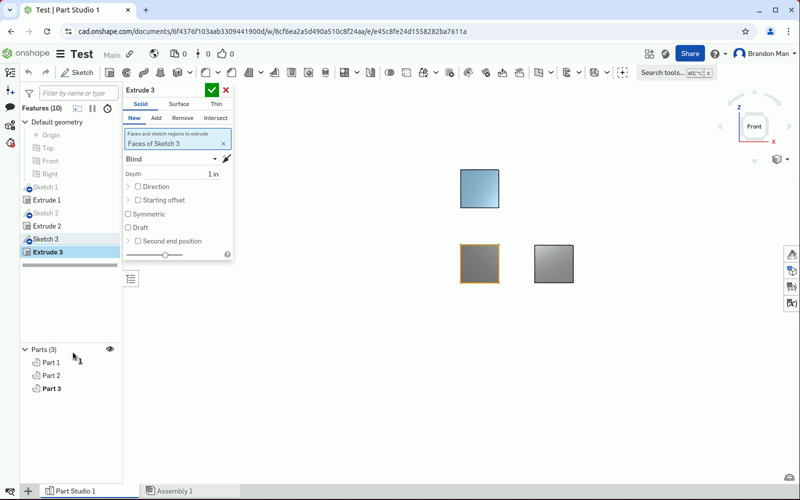
mouse_move(143, 106)
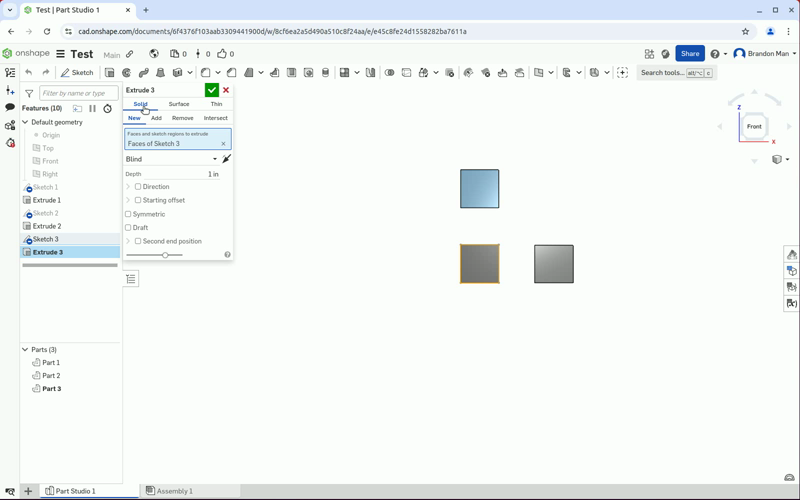
click(143, 106)
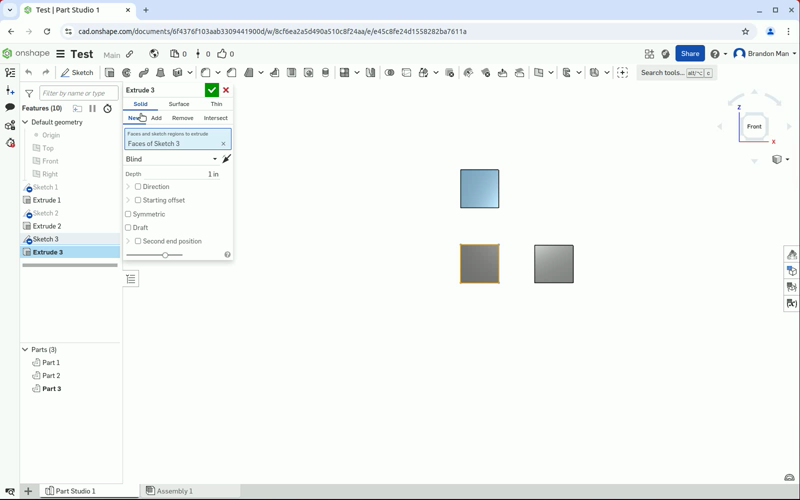
mouse_move(137, 120)
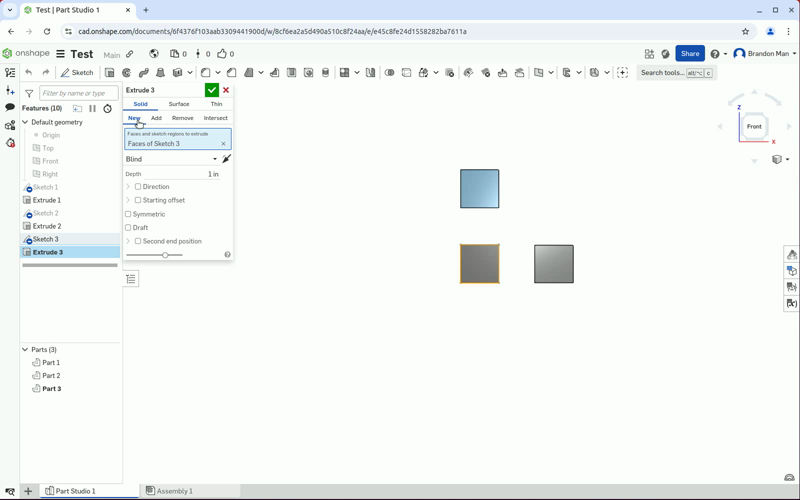
click(137, 120)
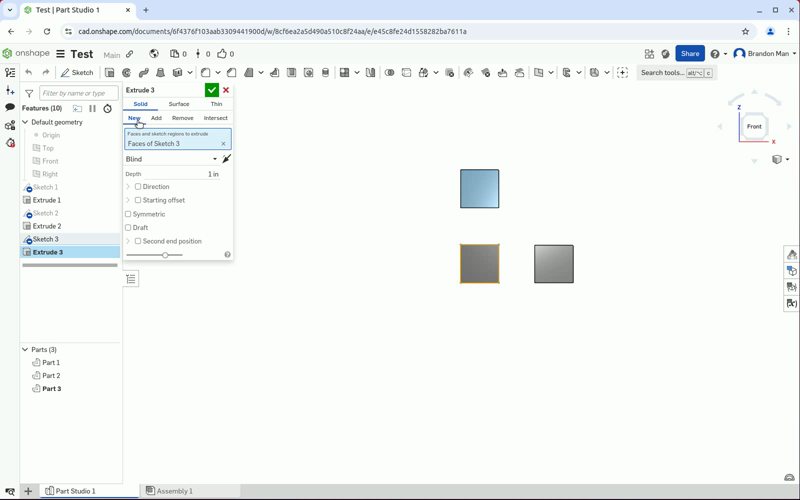
key(tab, 4)
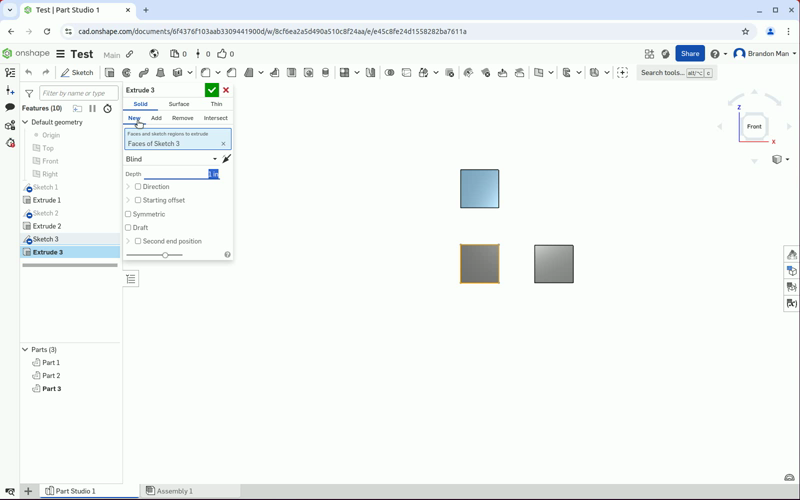
text(9.628)
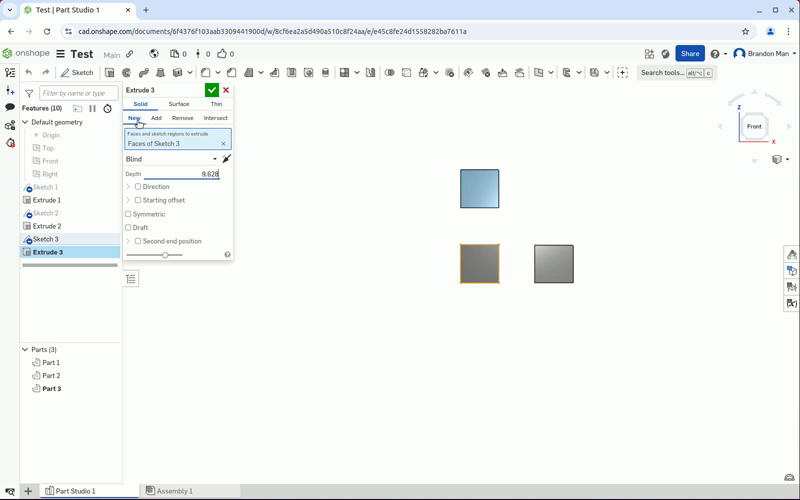
key(enter)
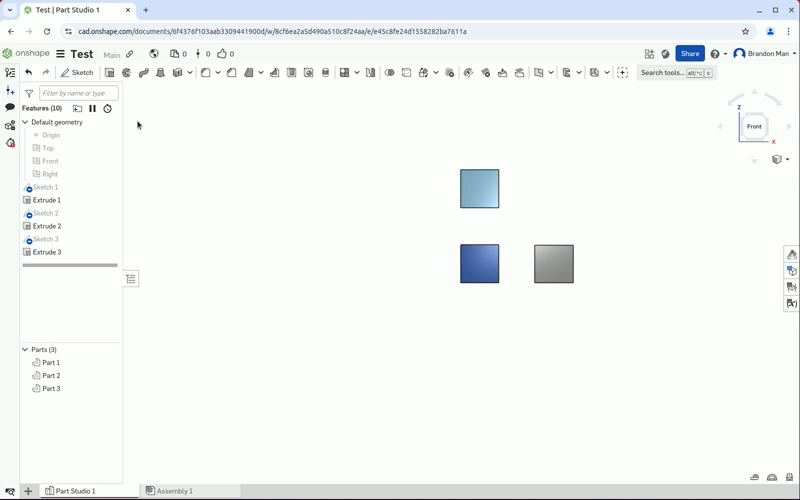
key(shift+h)
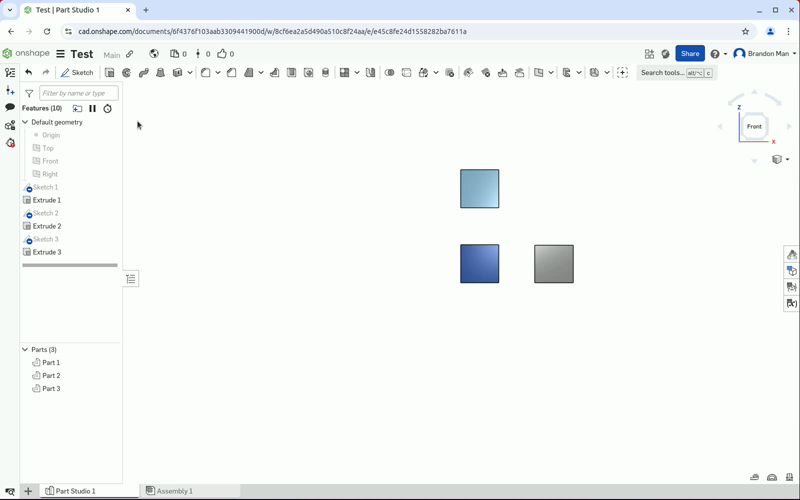
key(shift+h)
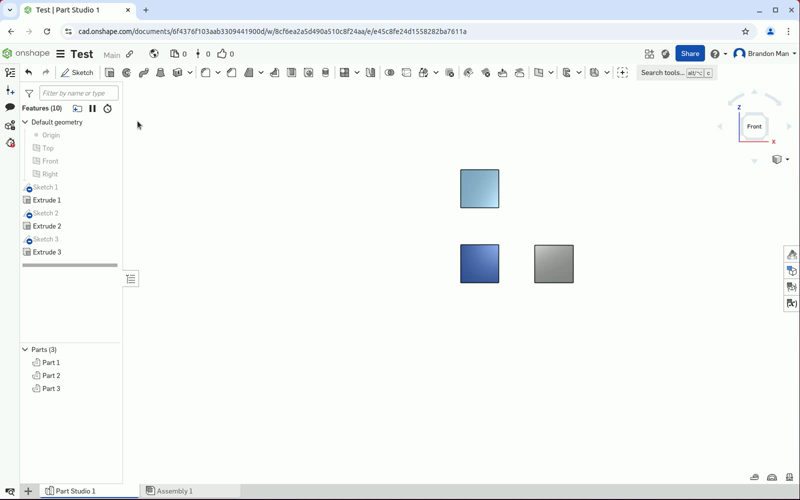
mouse_move(73, 189)
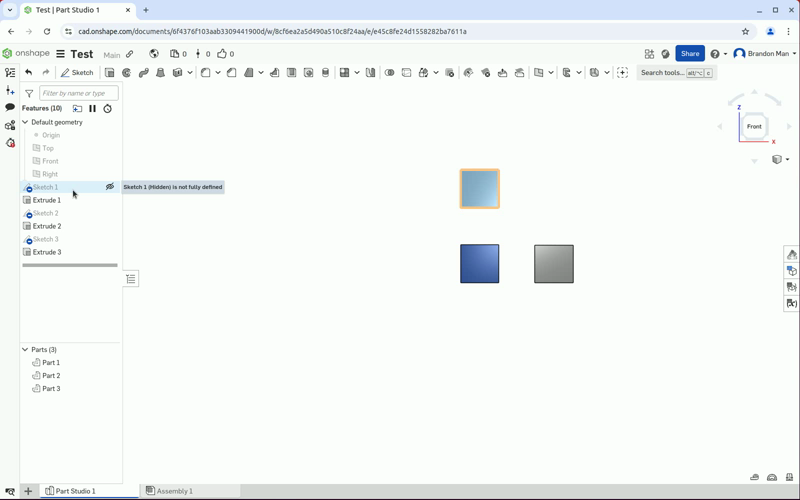
click(73, 189)
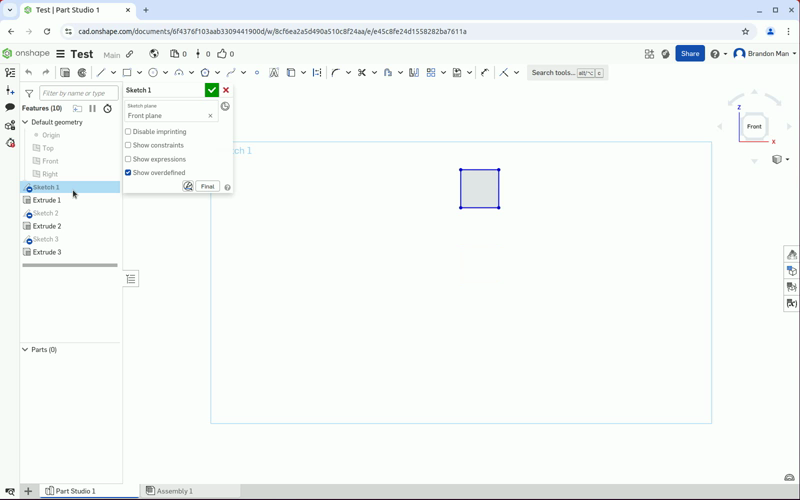
mouse_move(229, 92)
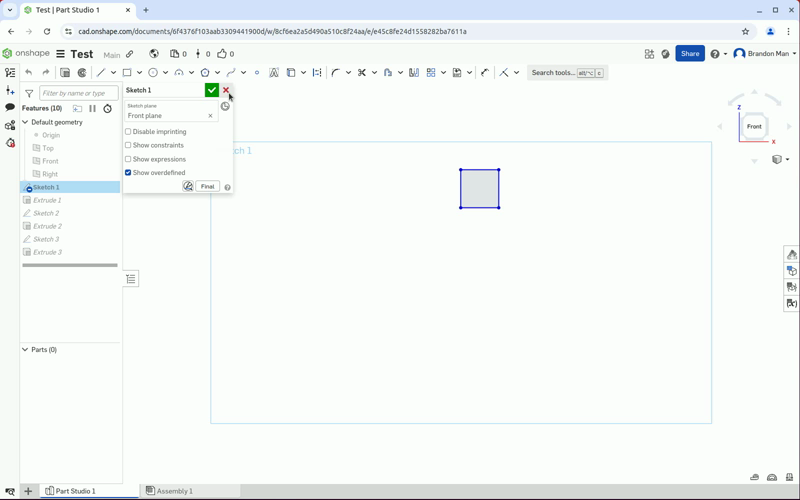
click(229, 92)
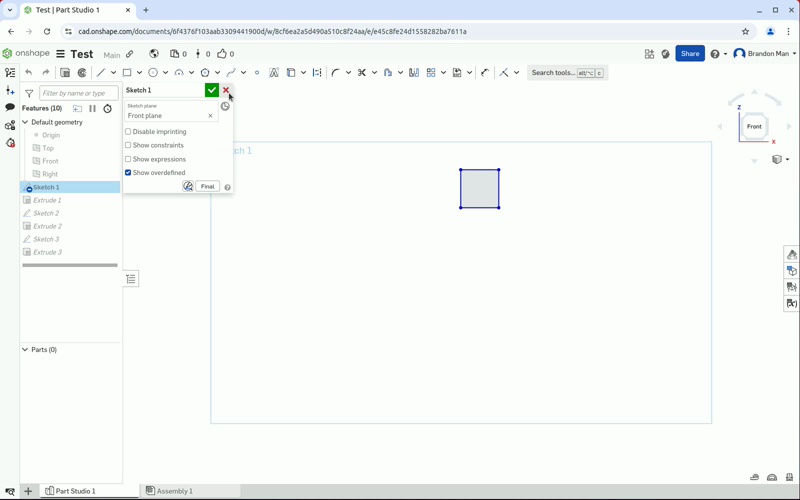
key(shift+s)
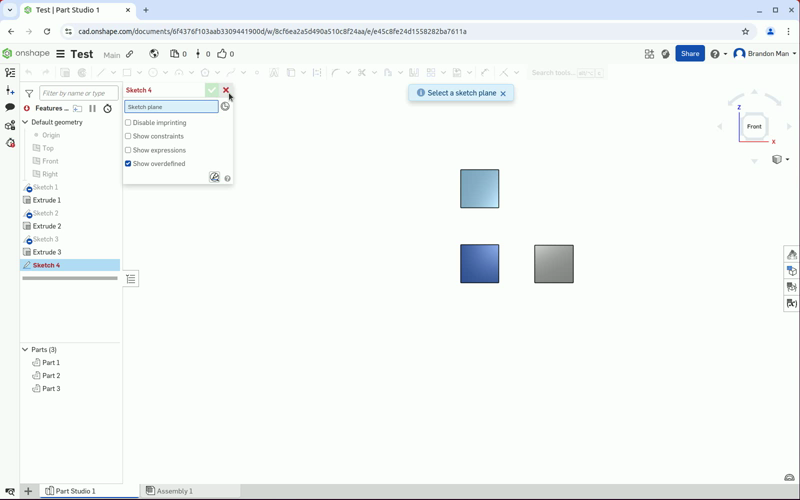
mouse_move(73, 163)
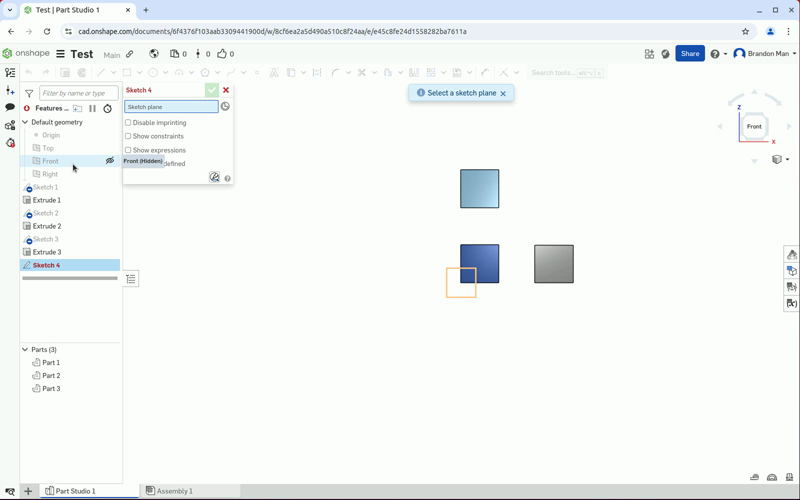
click(73, 163)
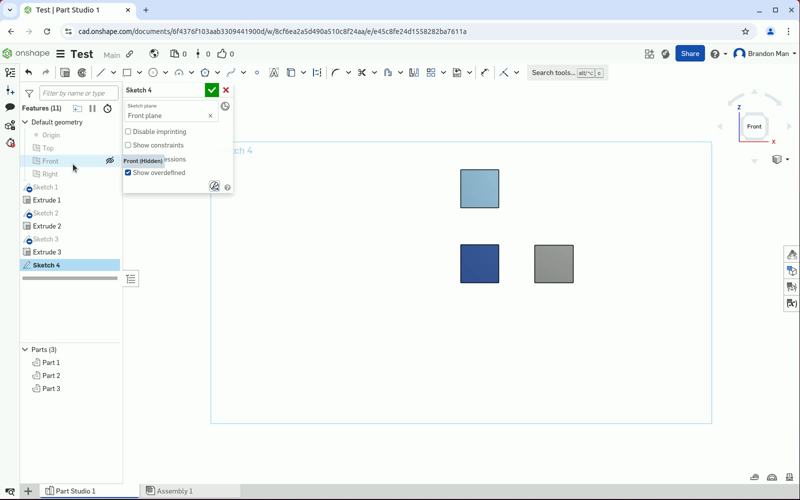
mouse_move(73, 352)
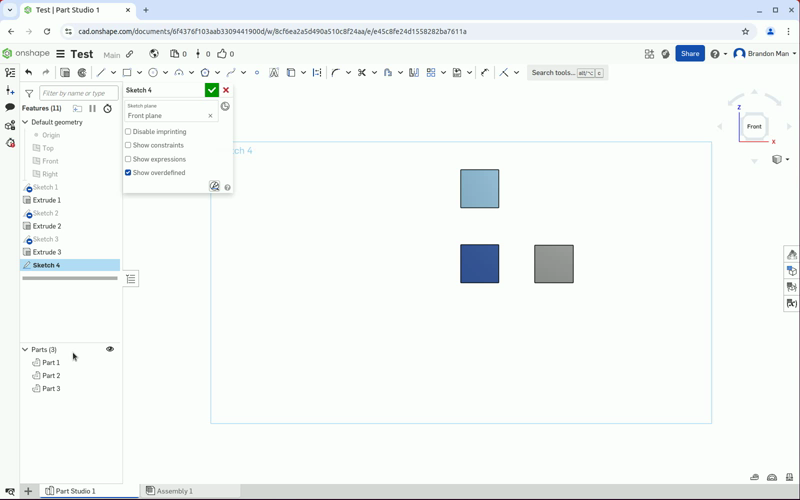
key(y)
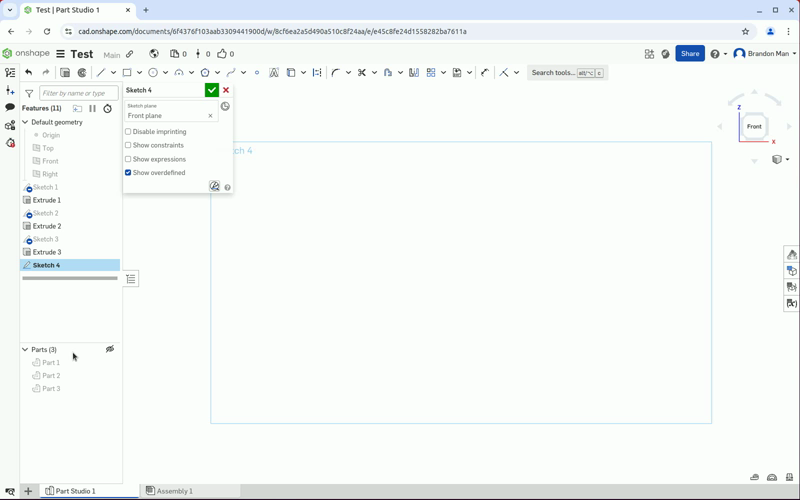
key(l)
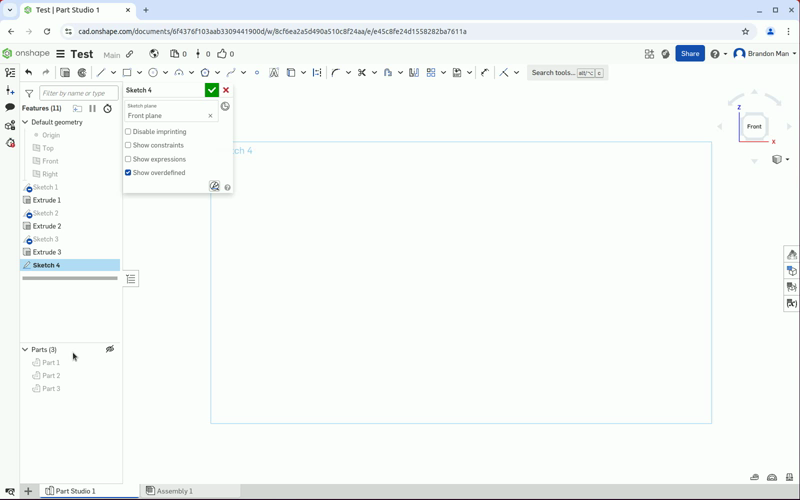
key_down(shift)
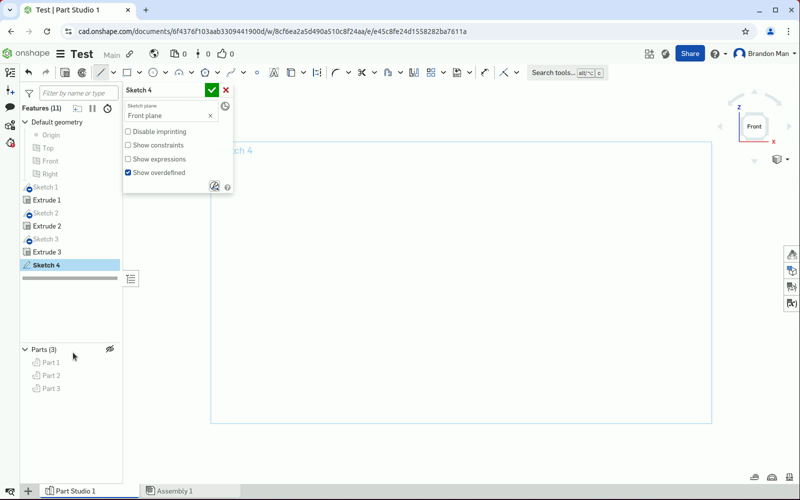
mouse_move(460, 245)
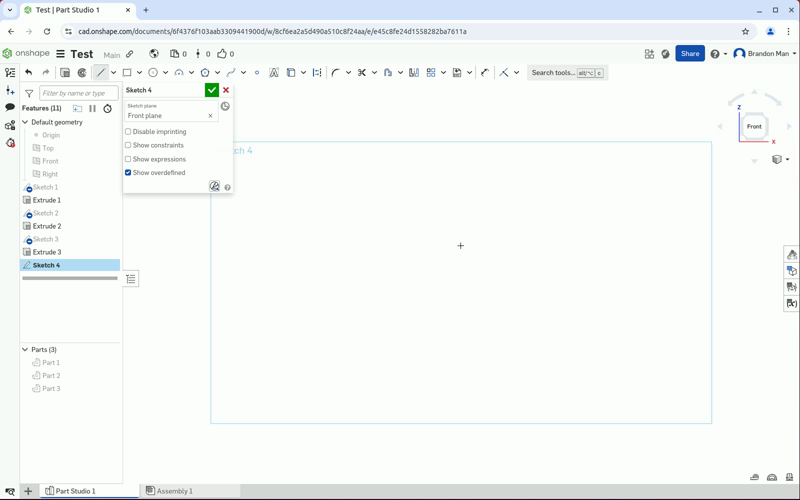
click(460, 245)
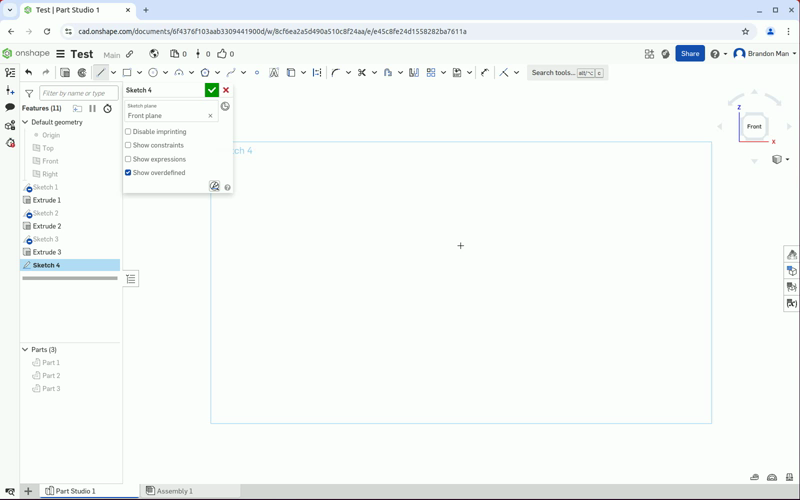
key_up(shift)
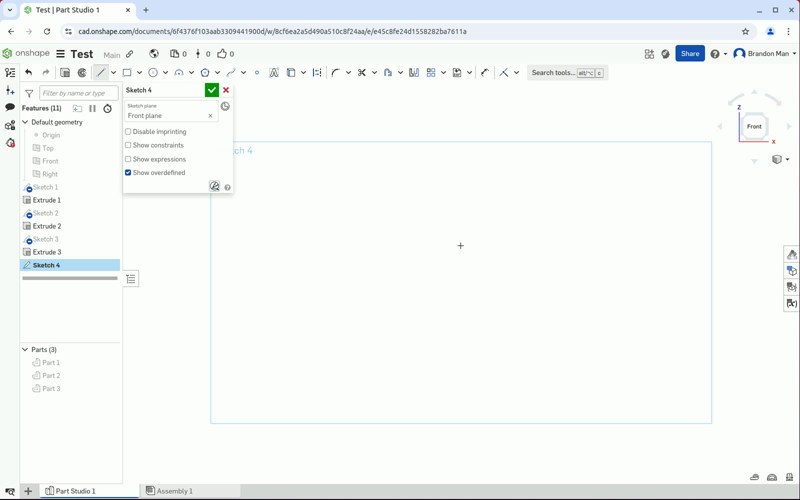
key_down(shift)
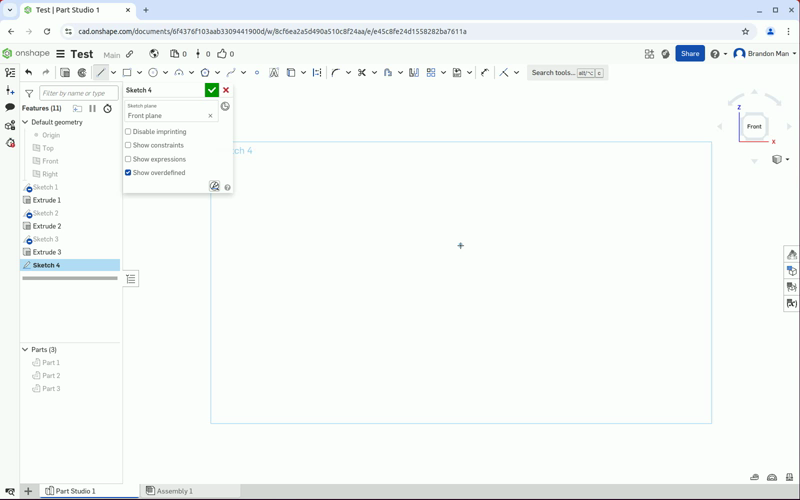
mouse_move(490, 245)
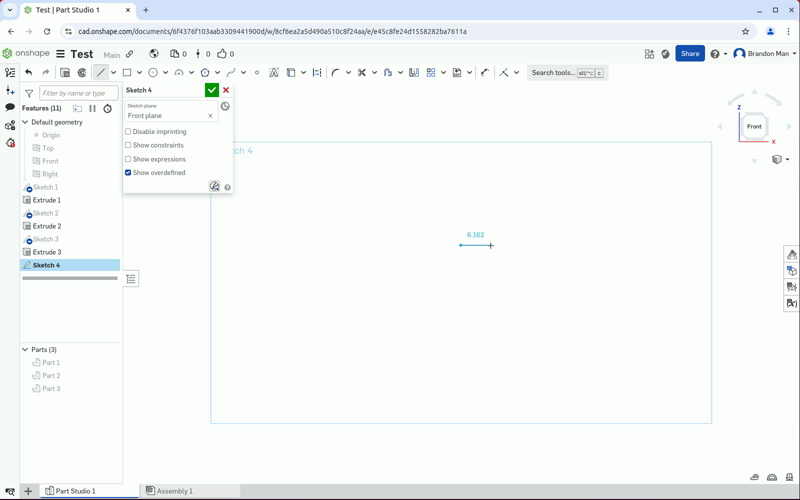
mouse_move(498, 245)
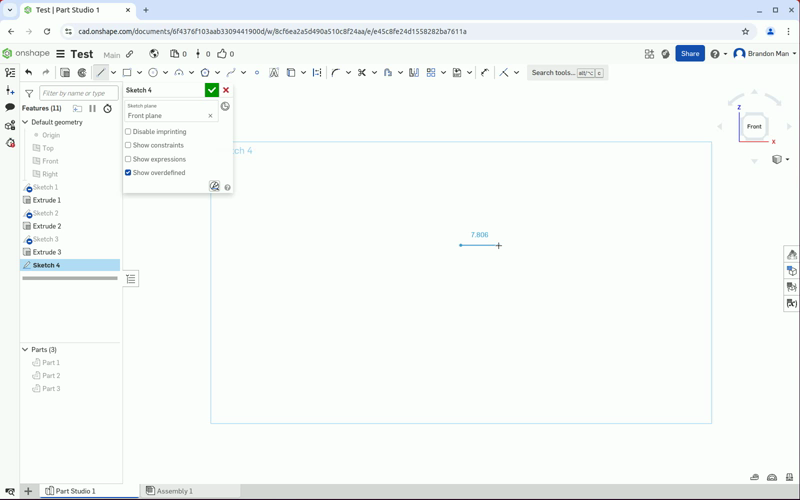
click(498, 245)
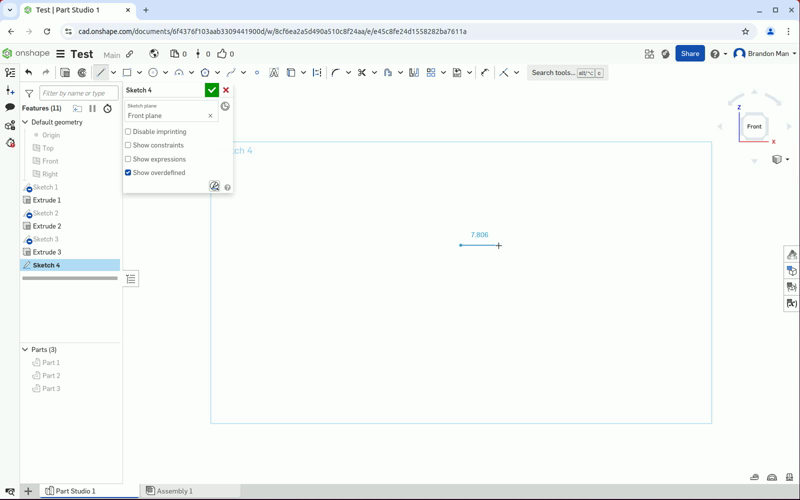
key_up(shift)
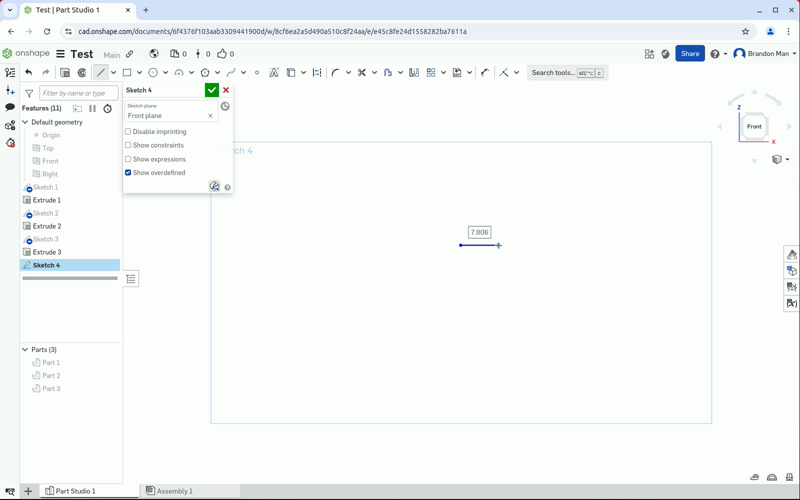
key_down(shift)
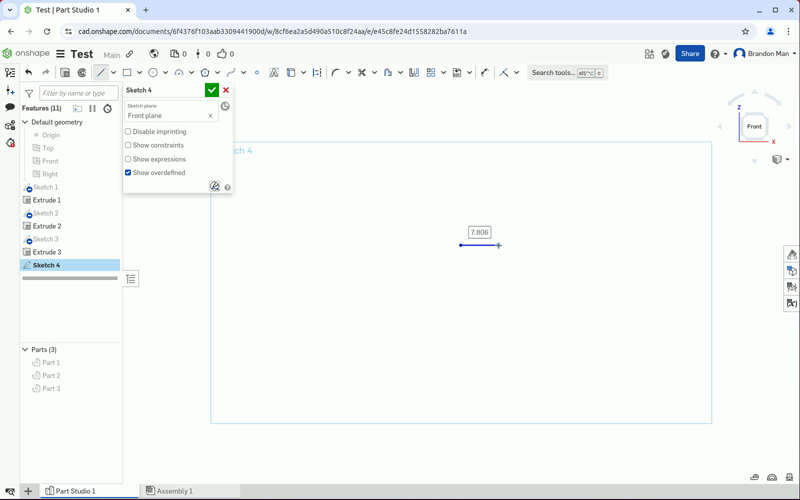
mouse_move(528, 245)
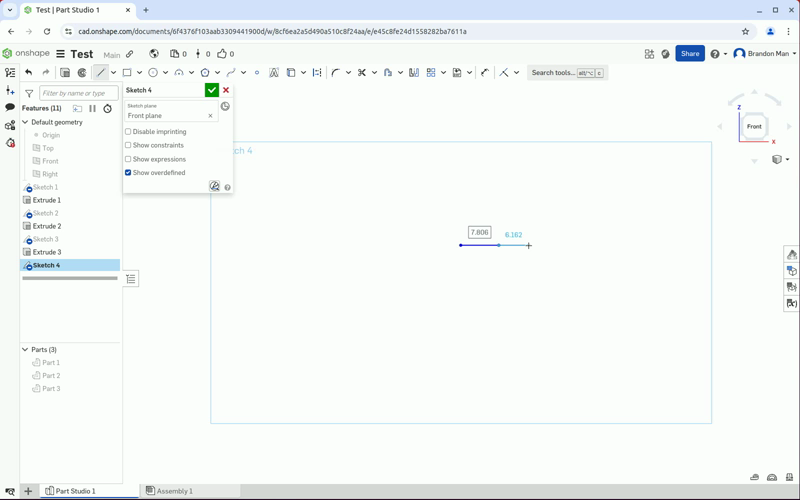
mouse_move(498, 207)
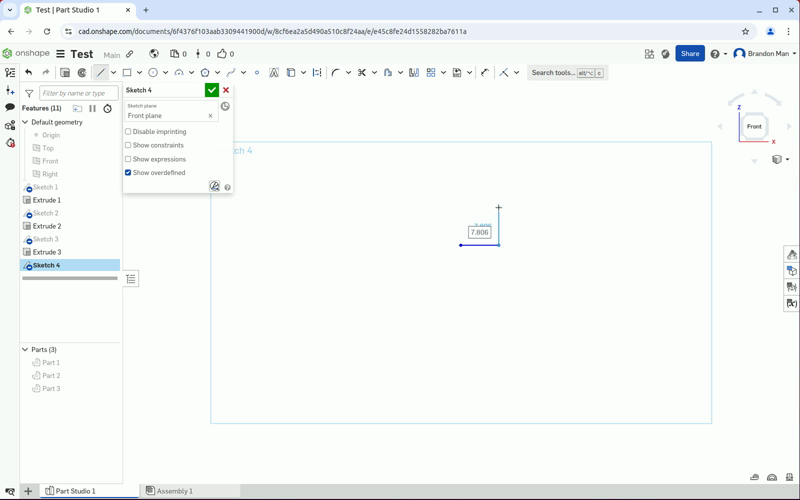
click(498, 207)
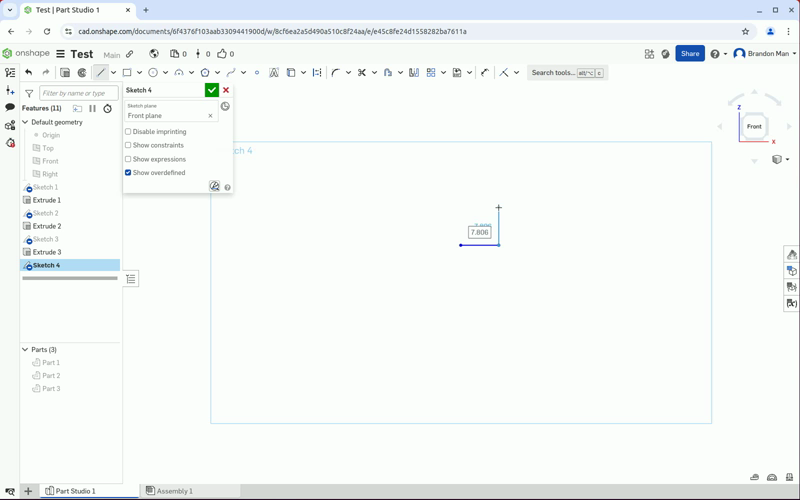
key_up(shift)
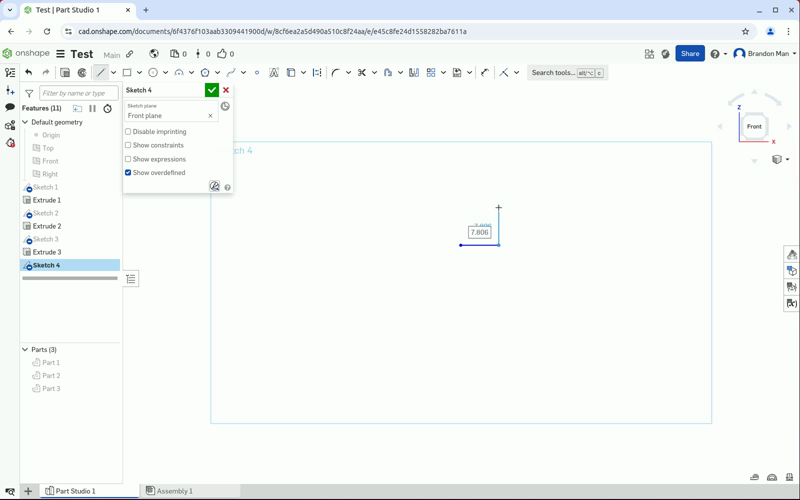
key_down(shift)
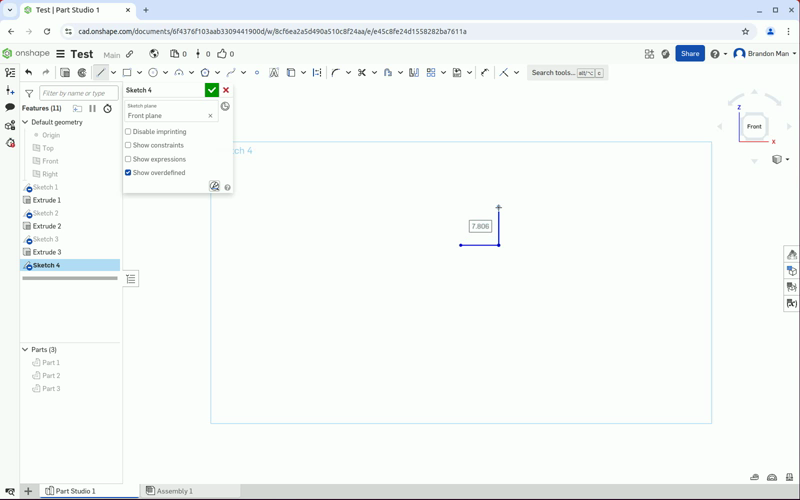
mouse_move(528, 207)
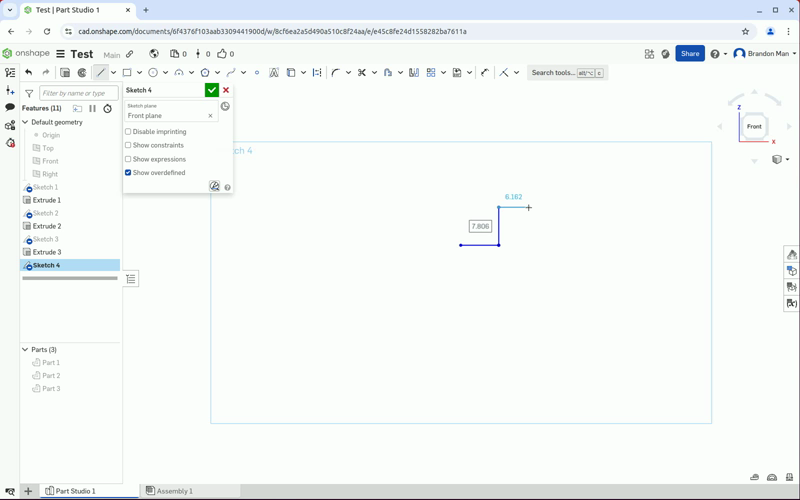
mouse_move(460, 207)
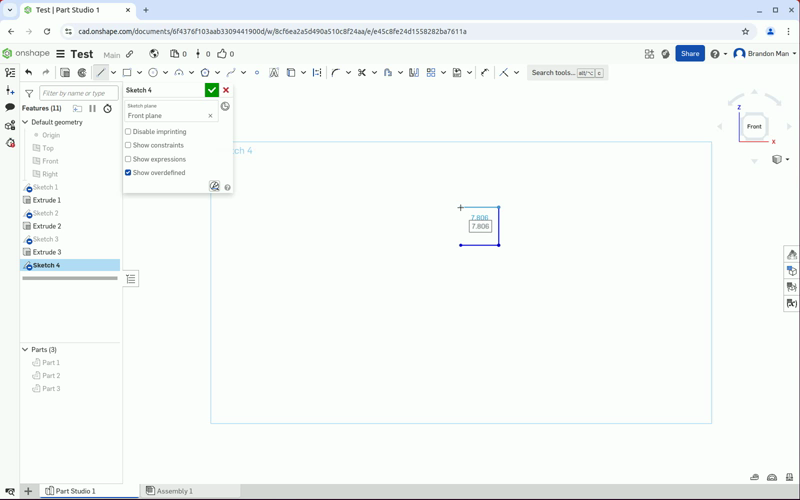
click(460, 207)
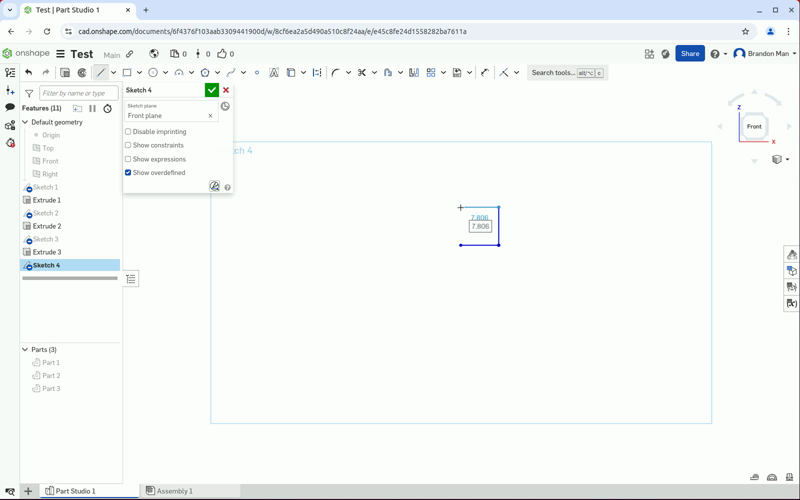
key_up(shift)
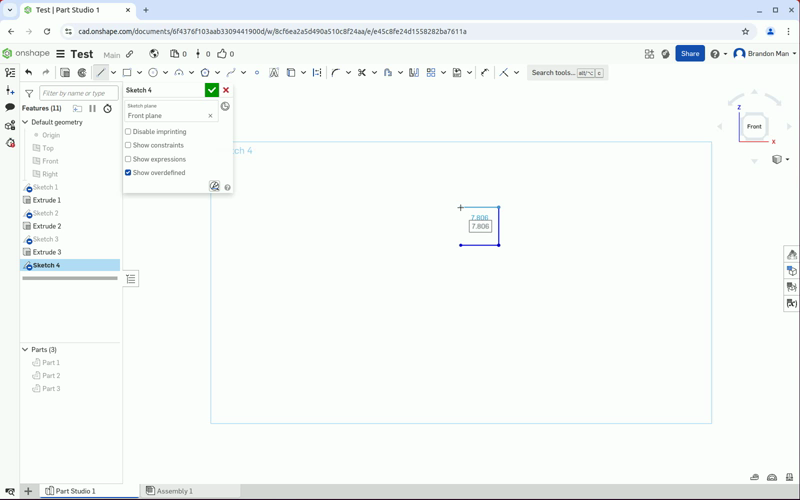
mouse_move(490, 207)
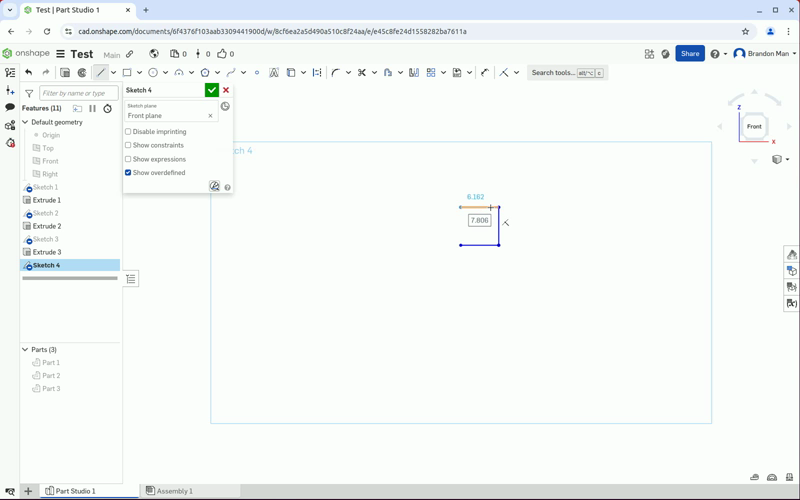
key_down(shift)
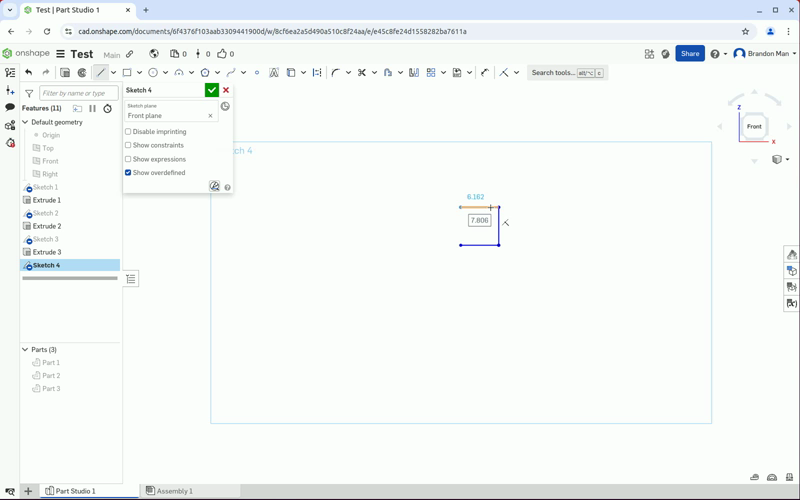
mouse_move(460, 245)
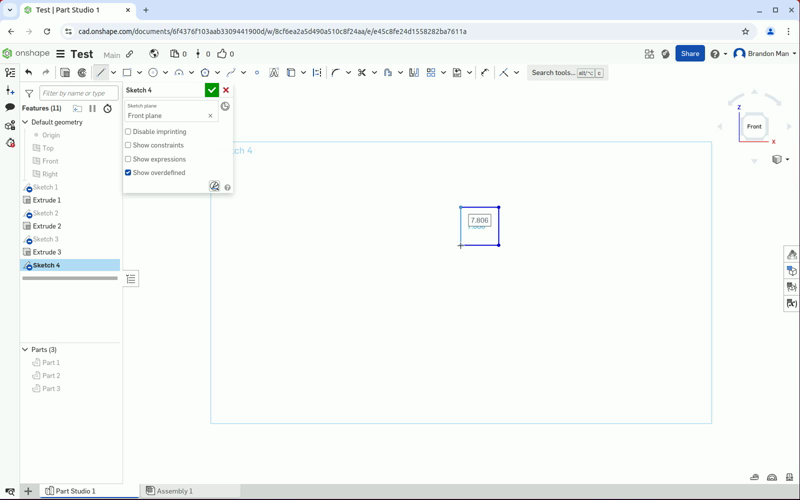
key_up(shift)
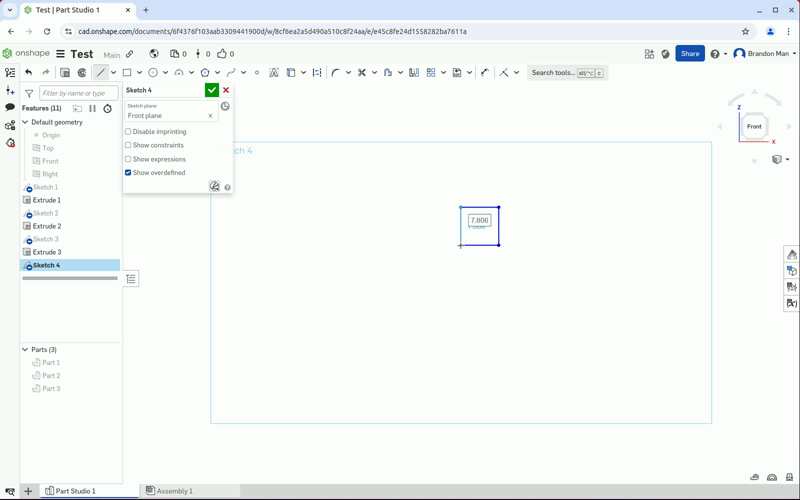
click(460, 245)
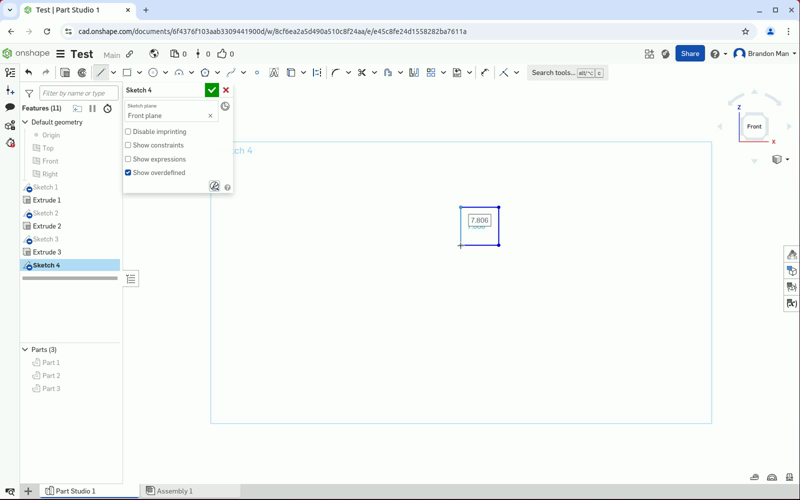
key(esc)
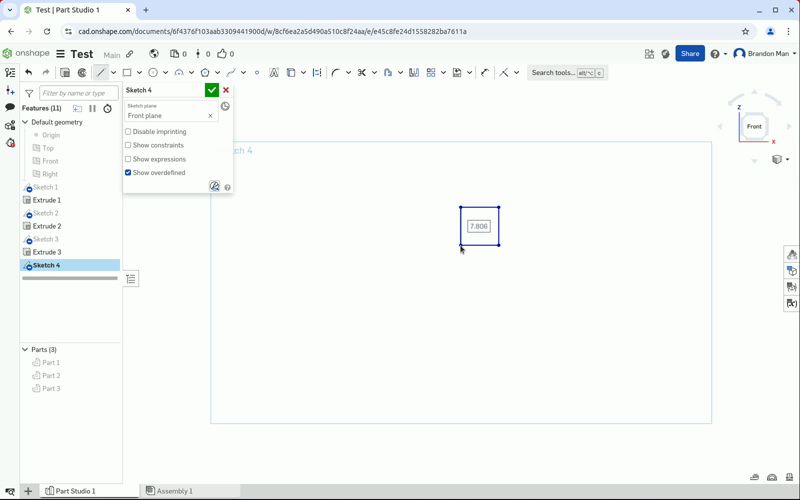
mouse_move(480, 233)
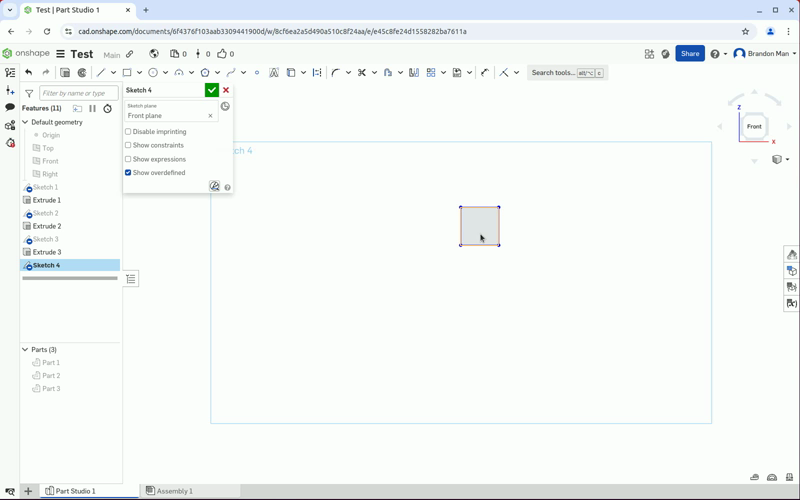
scroll(6)
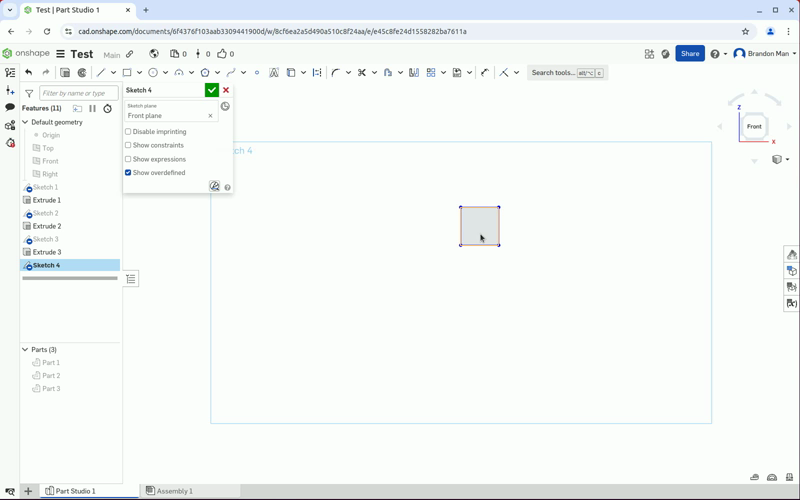
scroll(6)
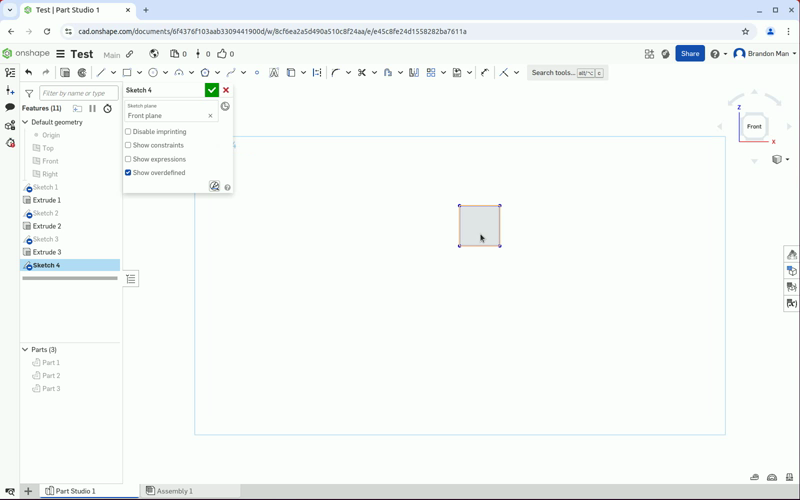
scroll(6)
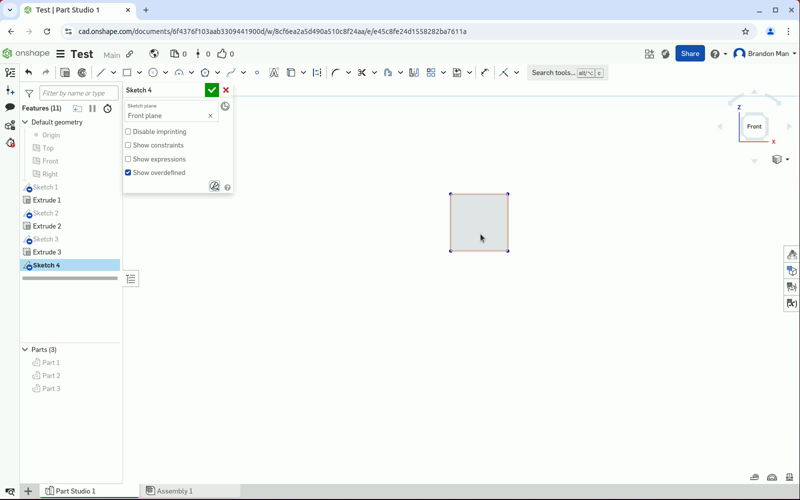
scroll(6)
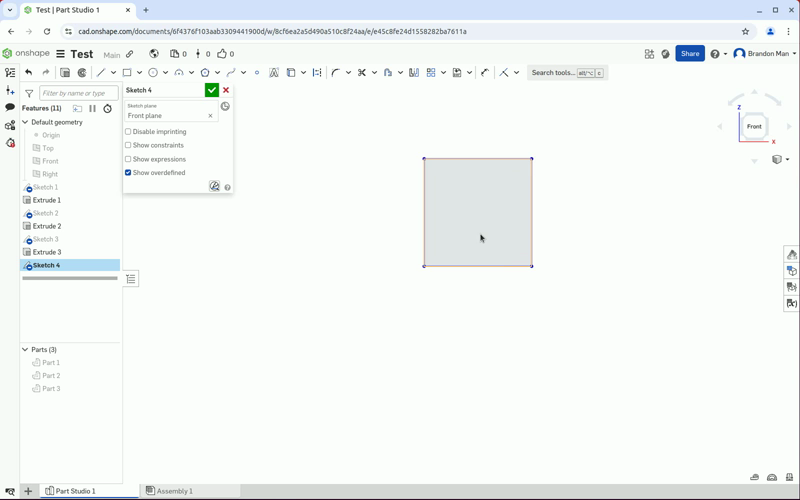
scroll(6)
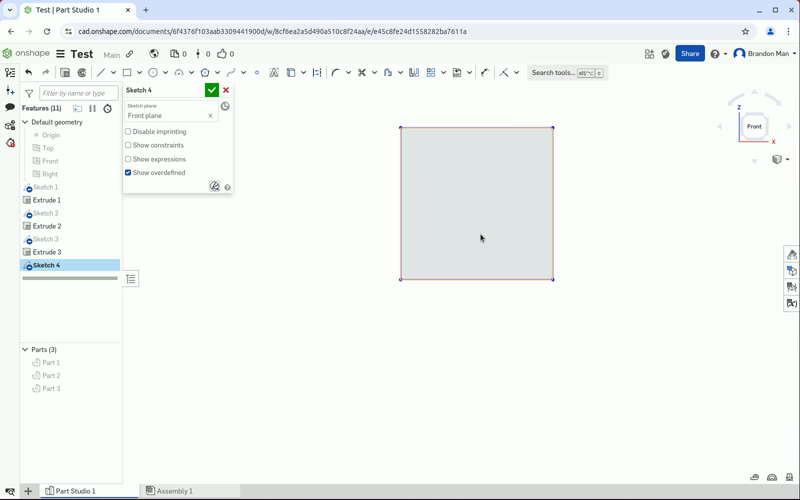
scroll(6)
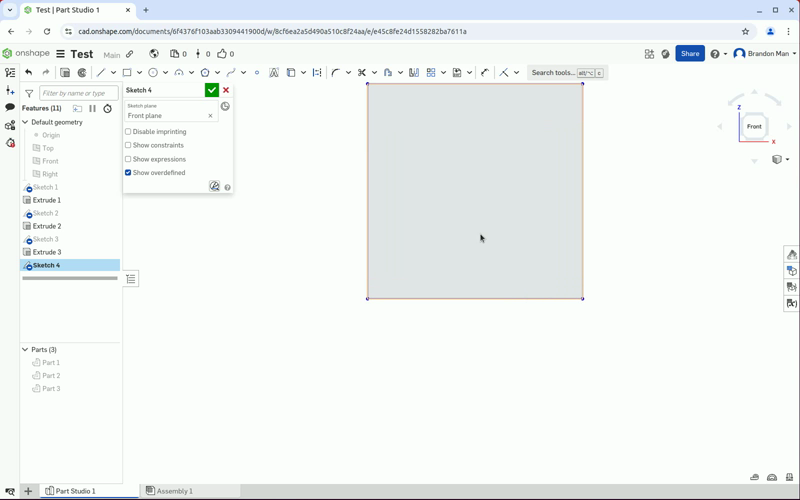
scroll(6)
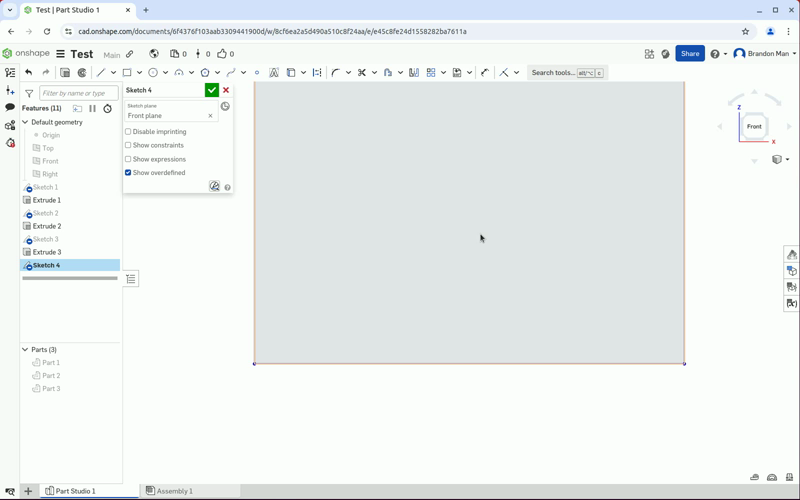
click(480, 233)
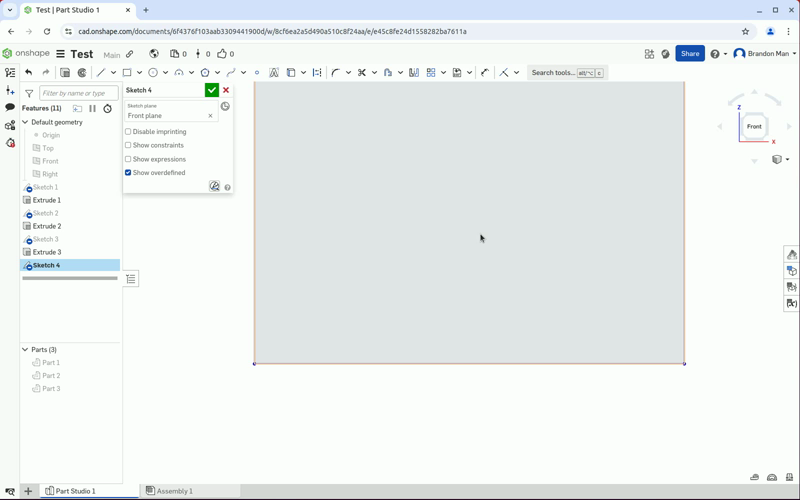
scroll(-6)
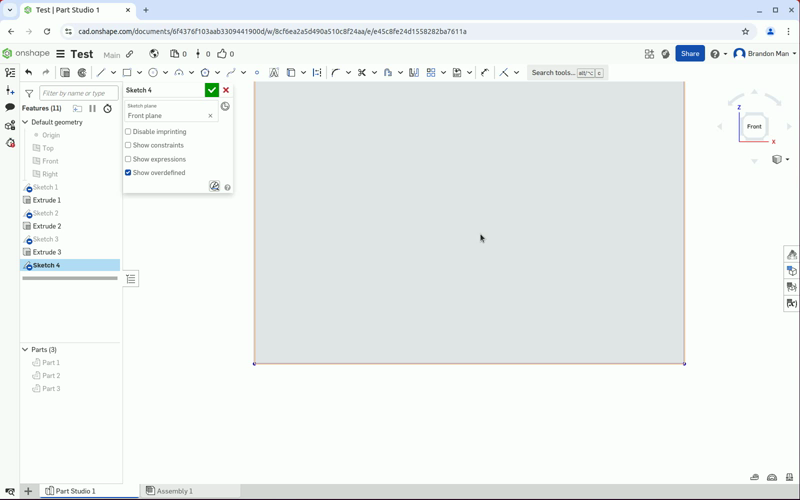
scroll(-6)
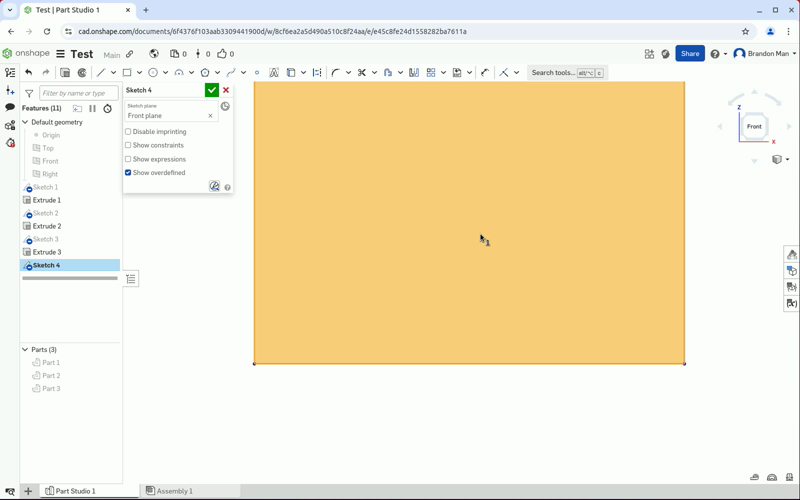
scroll(-6)
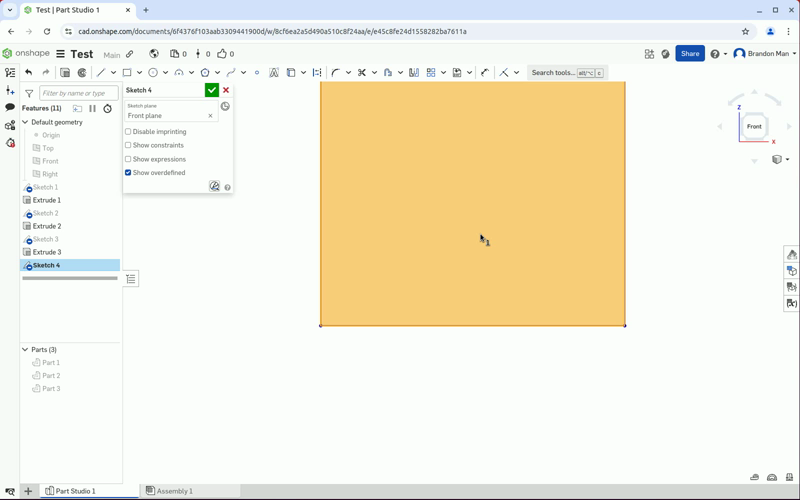
scroll(-6)
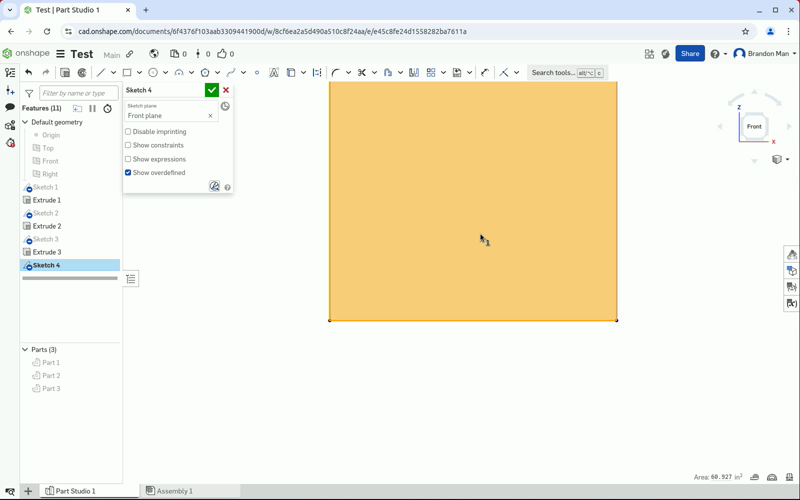
scroll(-6)
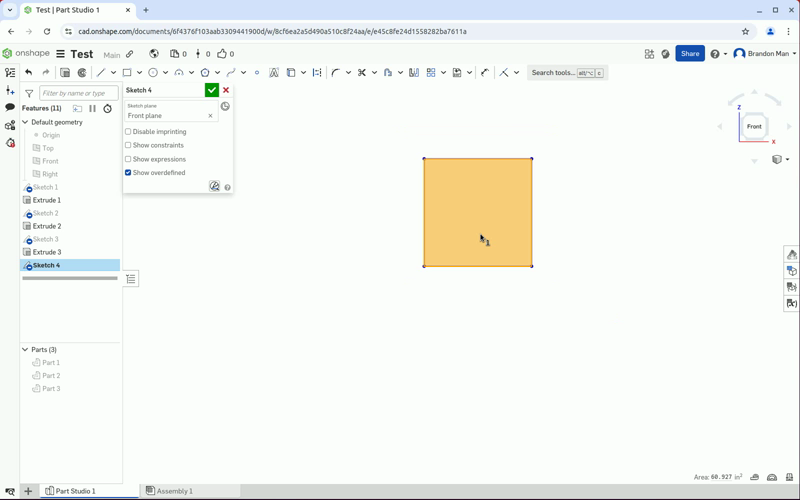
scroll(-6)
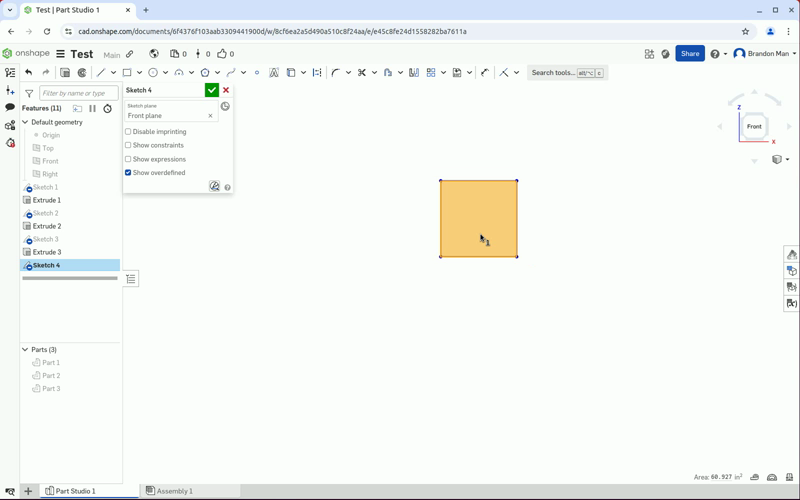
scroll(-6)
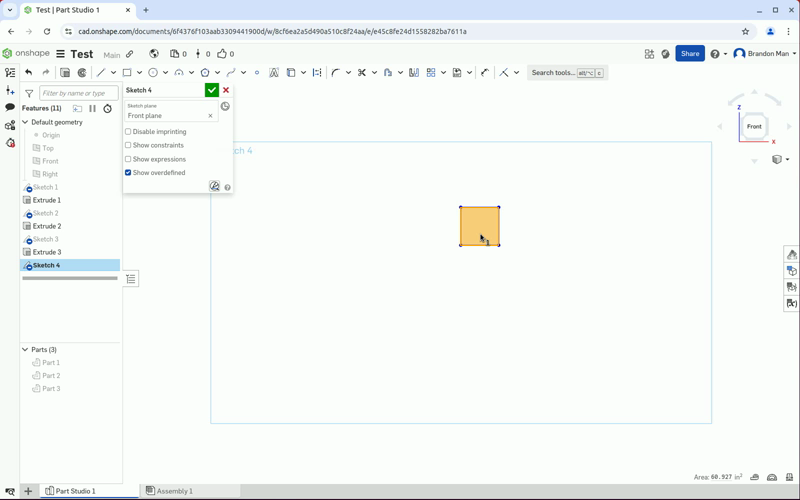
mouse_move(73, 352)
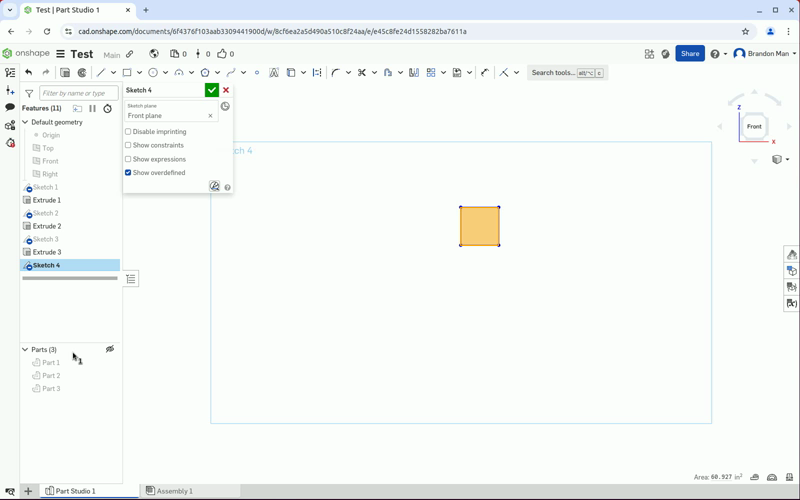
key(shift+y)
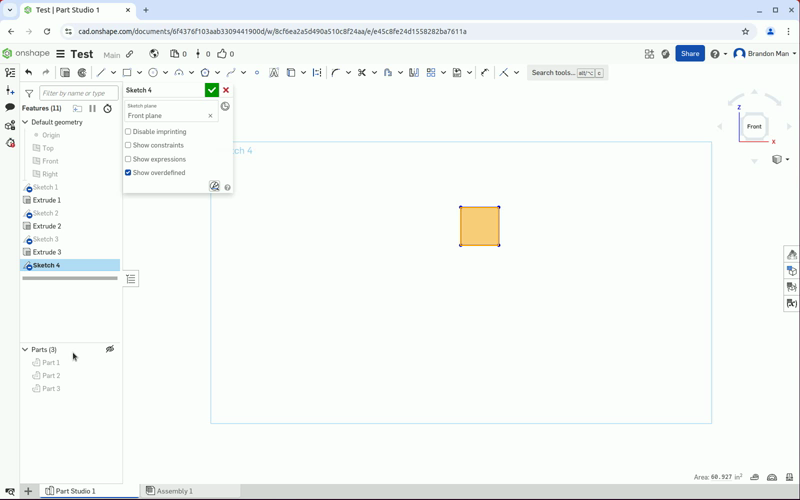
key(shift+e)
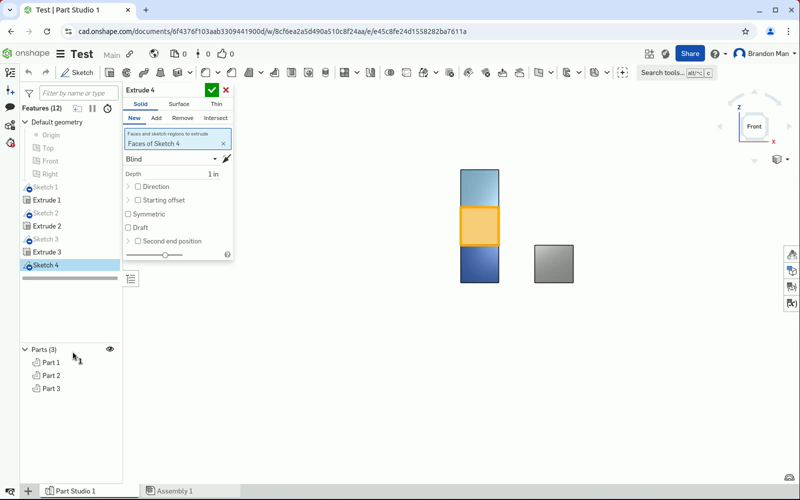
mouse_move(143, 106)
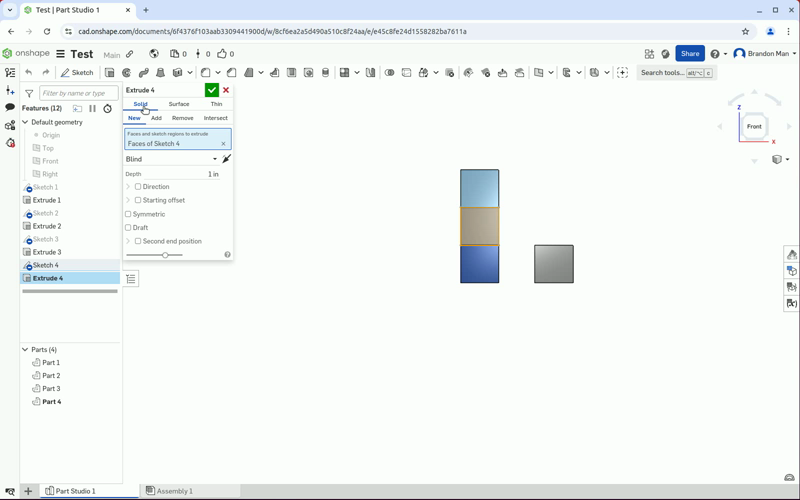
click(143, 106)
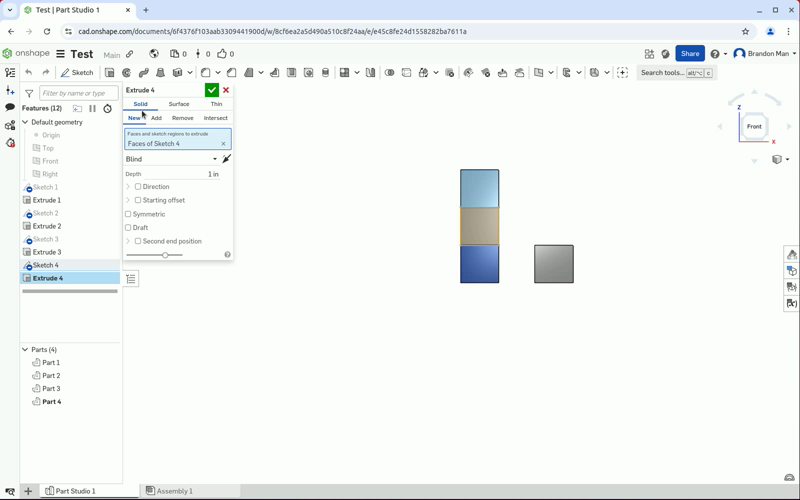
mouse_move(137, 120)
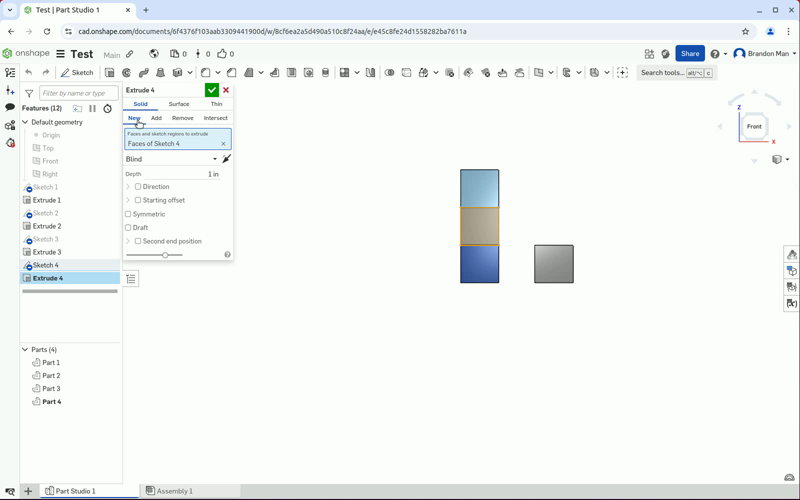
click(137, 120)
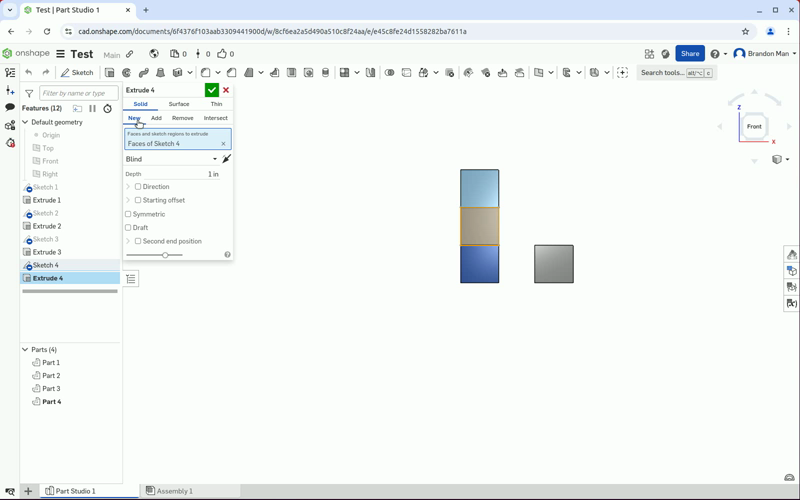
key(tab, 4)
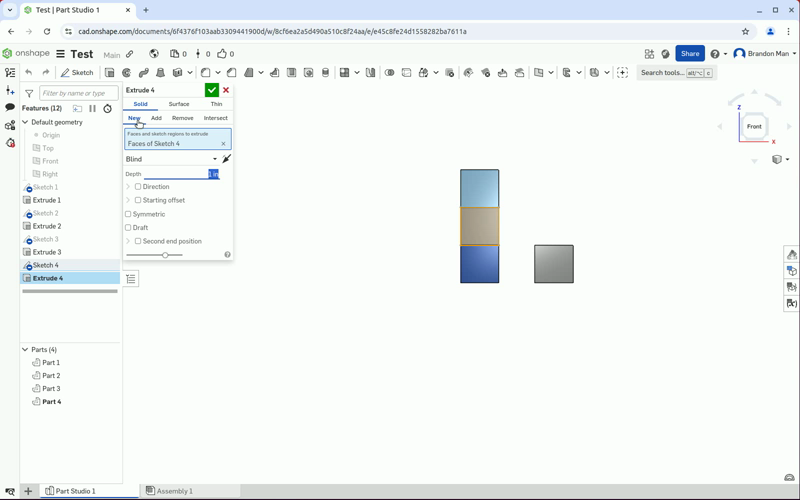
text(9.628)
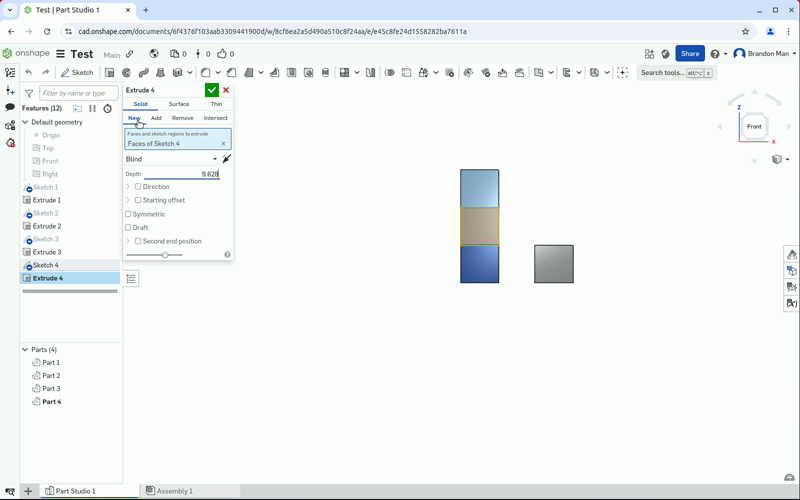
key(enter)
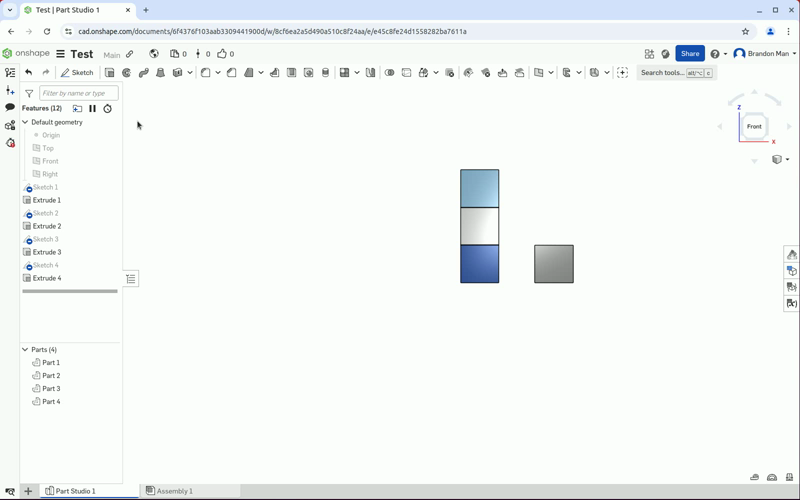
key(shift+h)
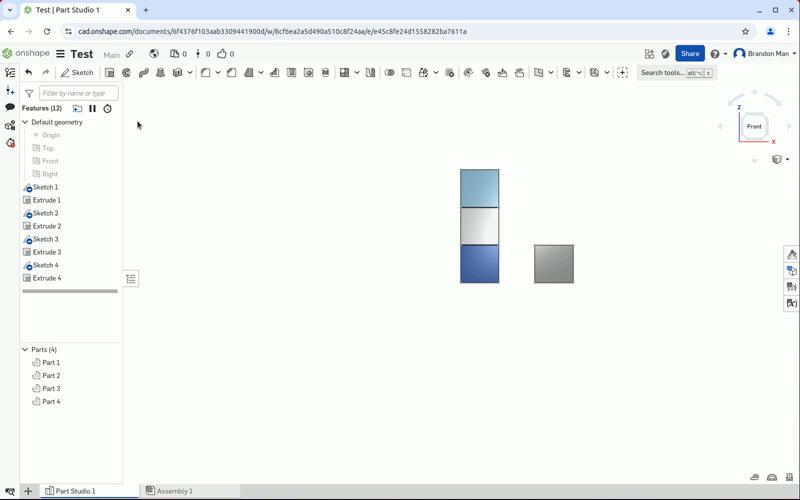
key(shift+h)
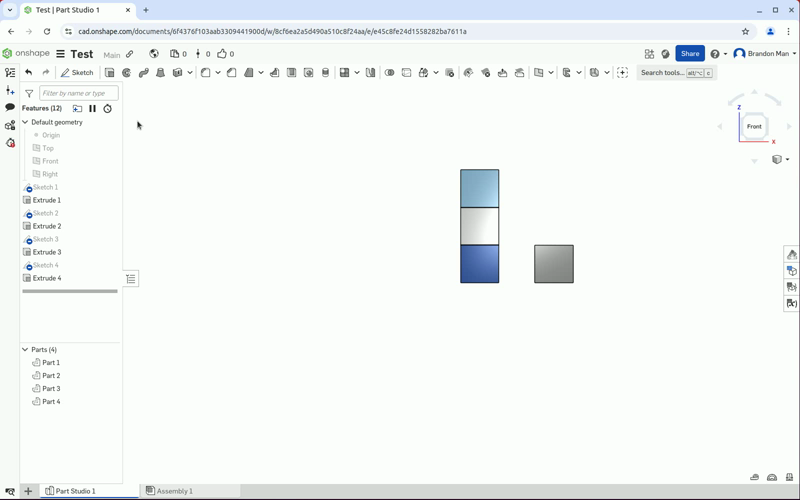
mouse_move(73, 189)
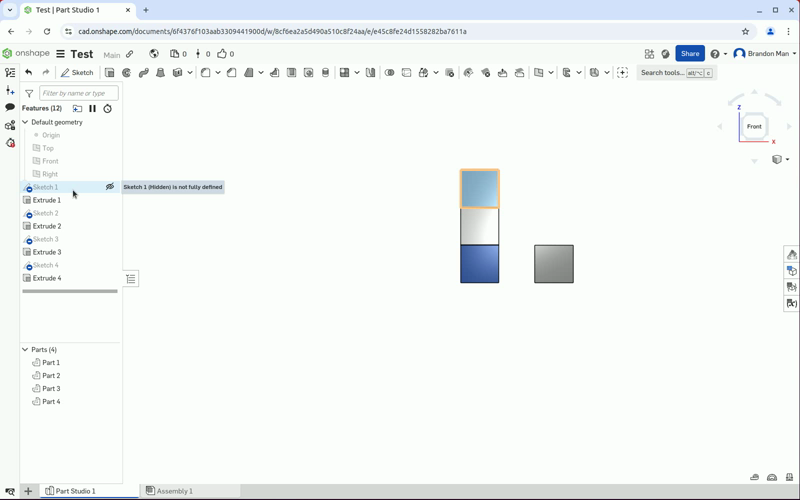
click(73, 189)
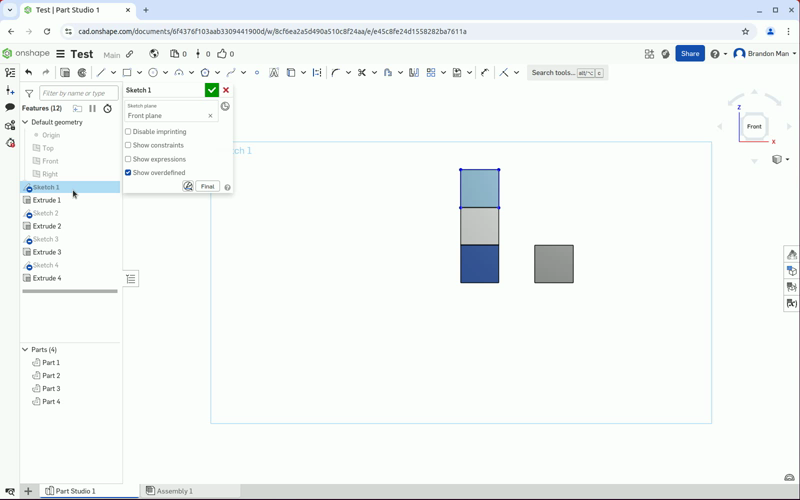
mouse_move(229, 92)
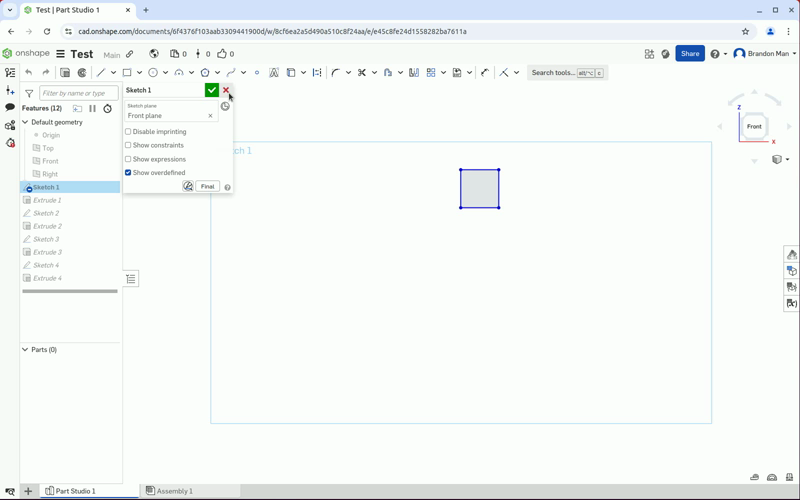
click(229, 92)
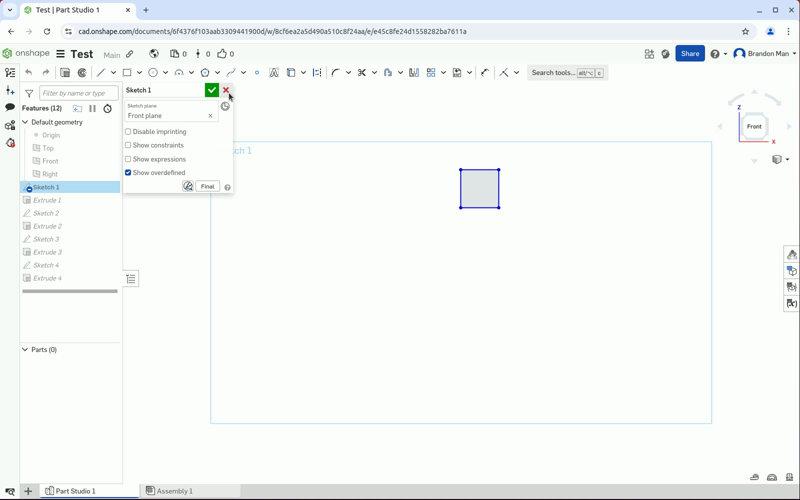
key(shift+s)
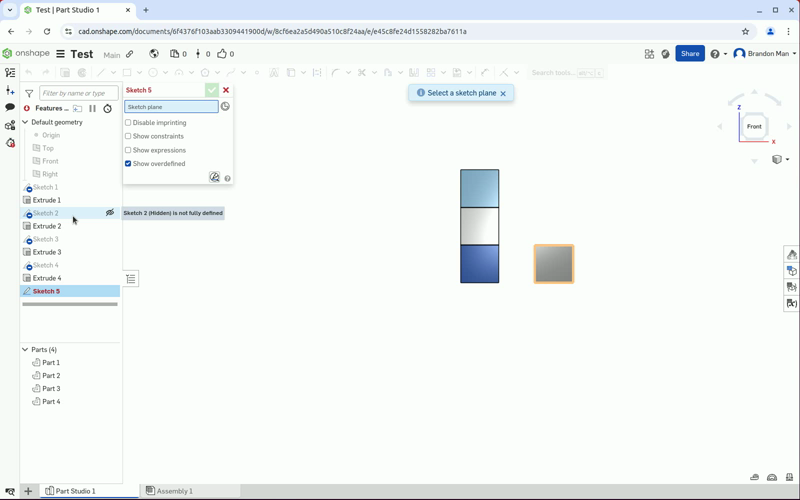
scroll(3)
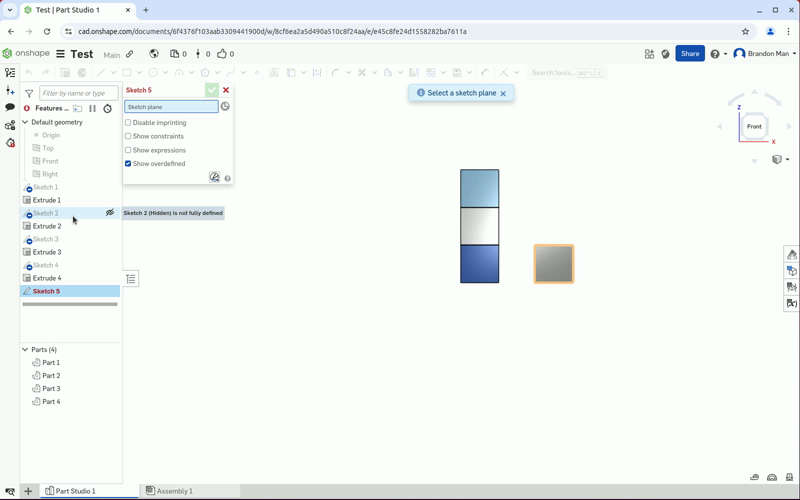
mouse_move(73, 163)
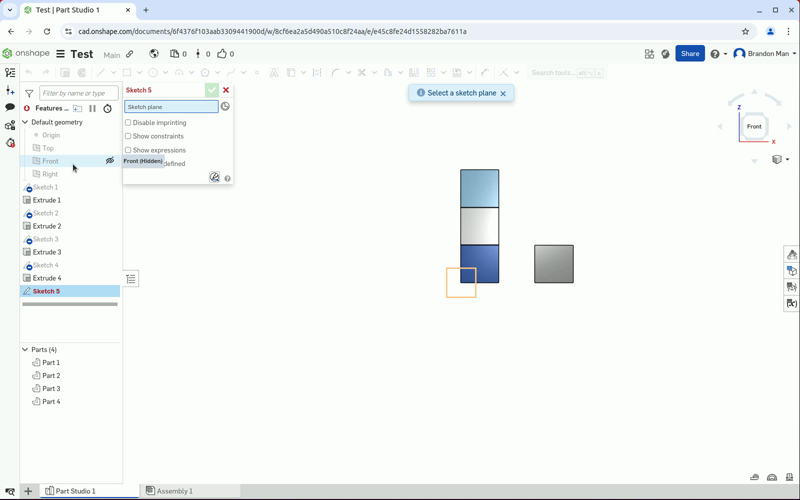
click(73, 163)
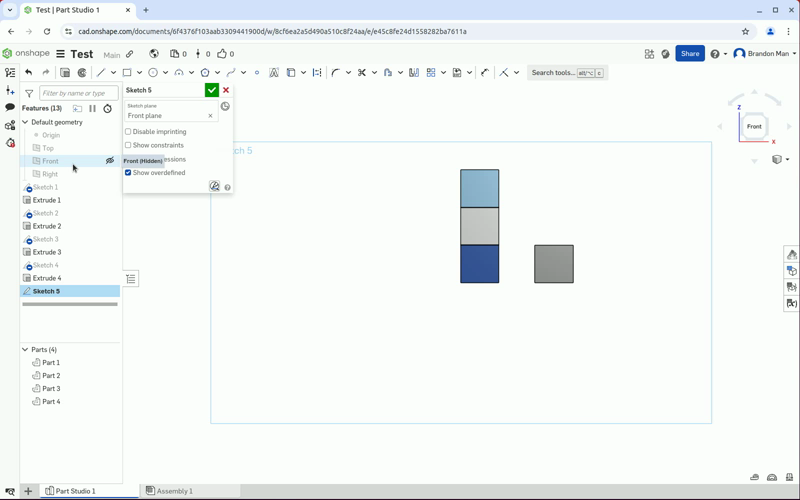
mouse_move(73, 352)
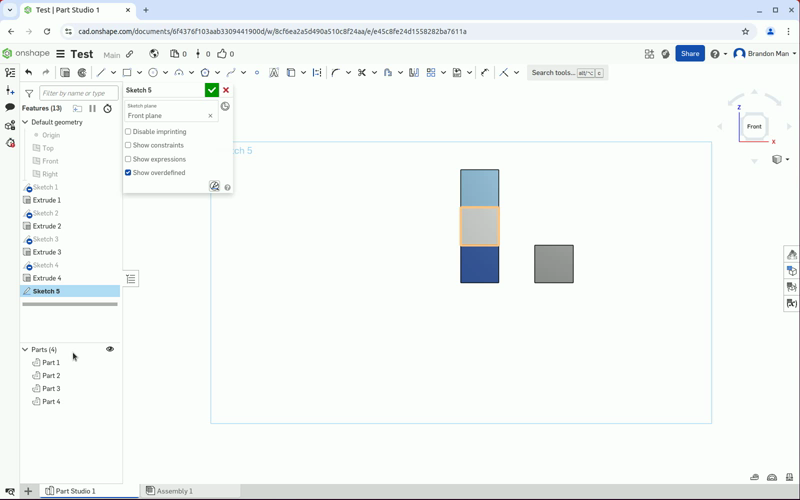
key(y)
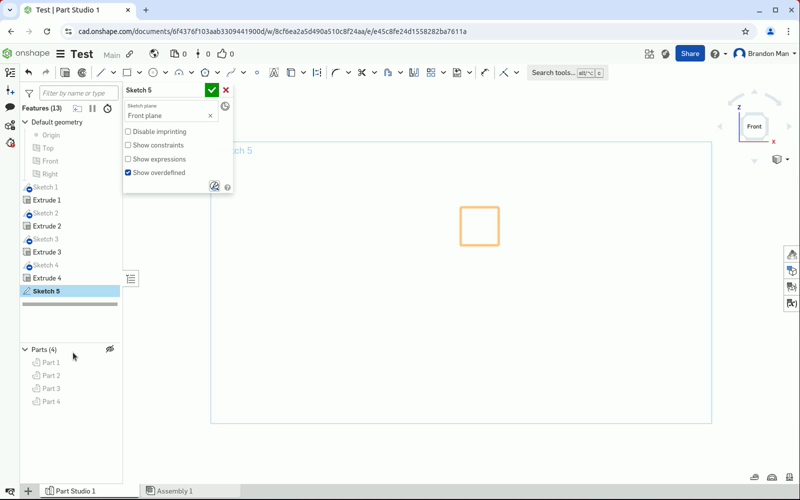
key(l)
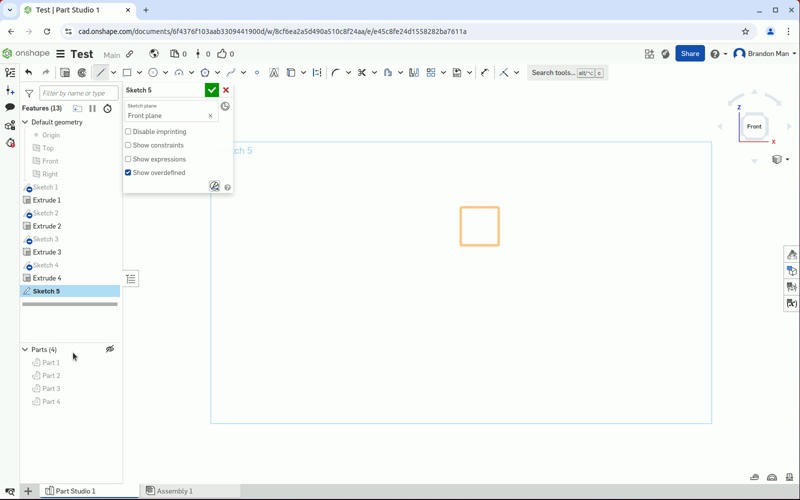
key_down(shift)
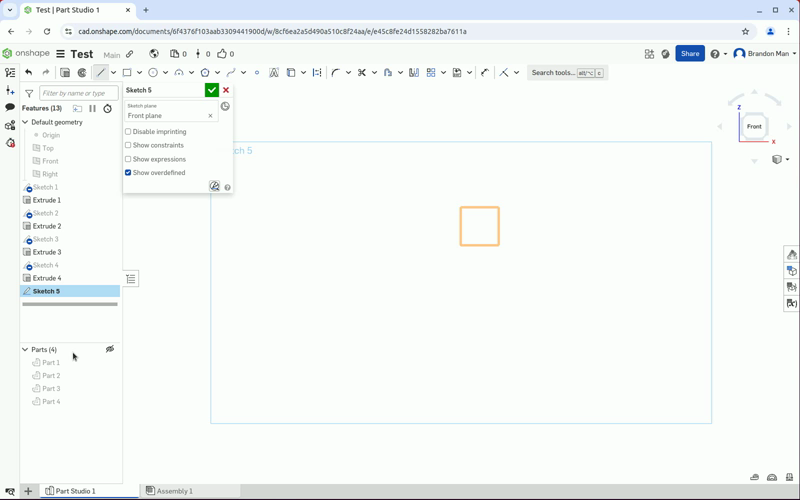
mouse_move(498, 282)
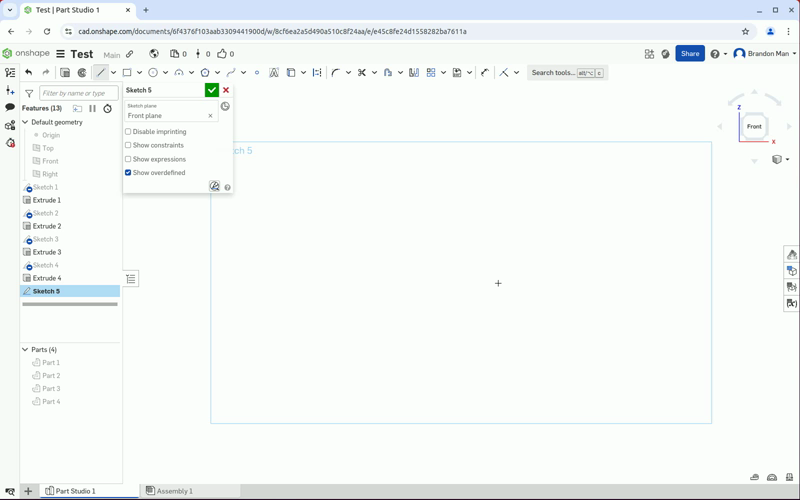
click(498, 282)
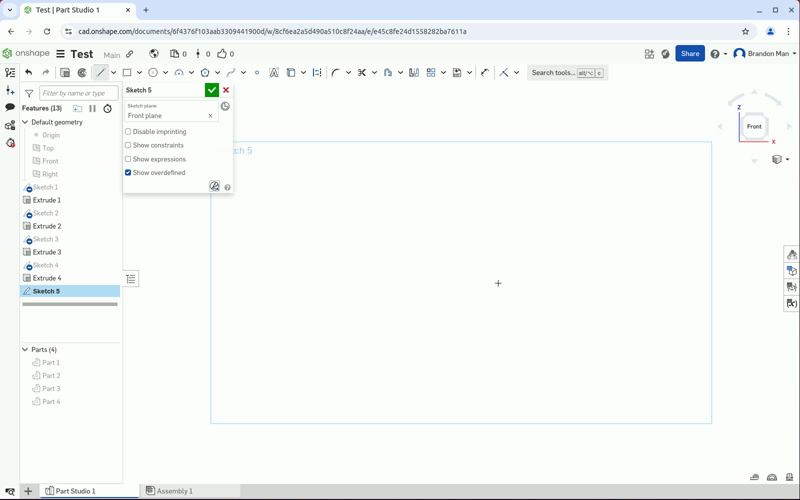
key_up(shift)
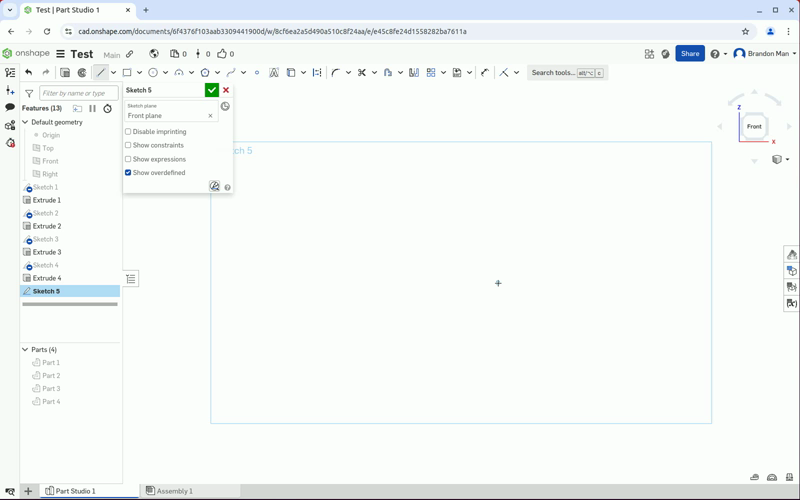
key_down(shift)
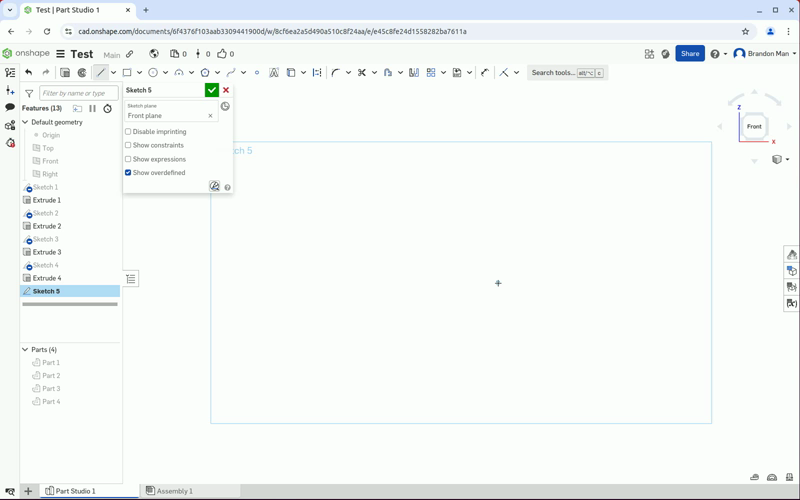
mouse_move(528, 282)
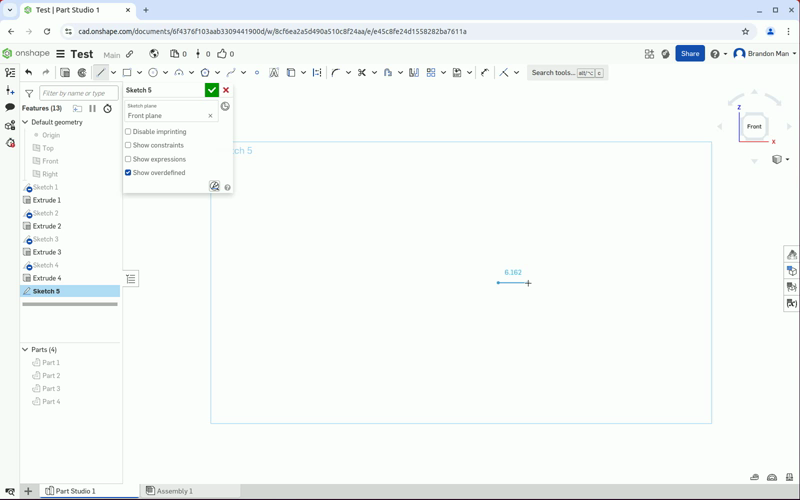
mouse_move(536, 282)
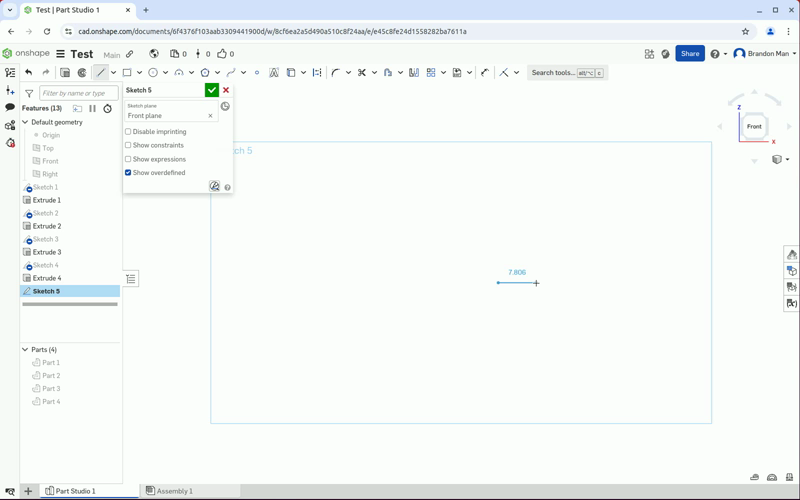
click(536, 282)
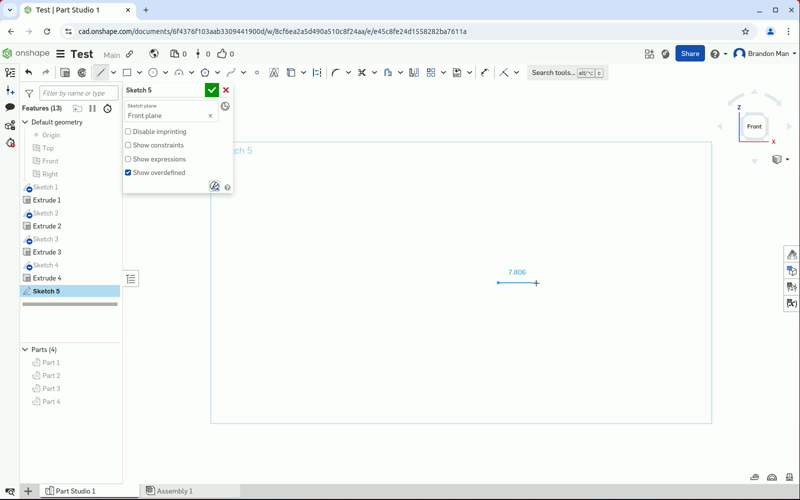
key_up(shift)
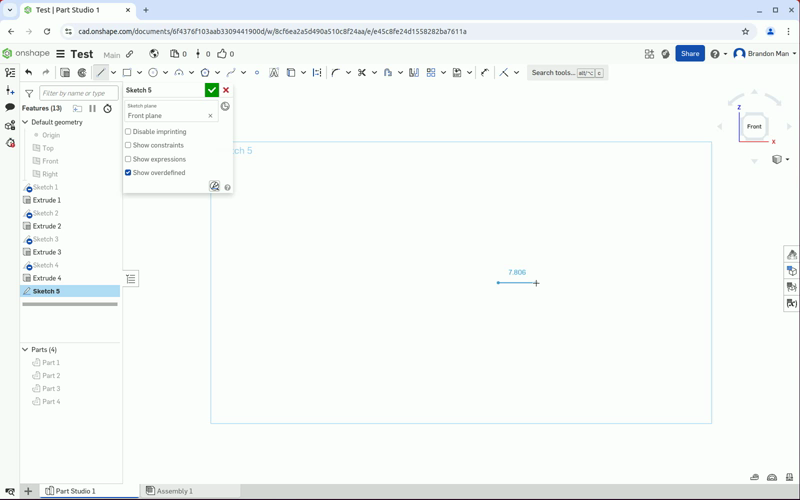
key_down(shift)
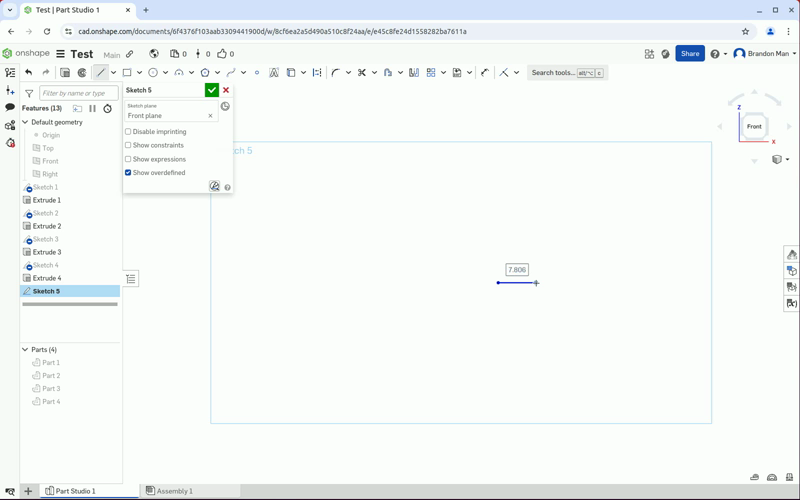
mouse_move(566, 282)
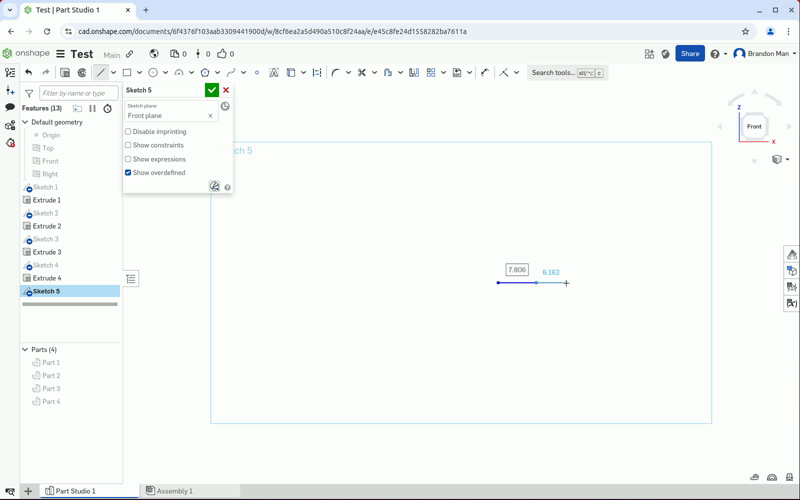
mouse_move(536, 244)
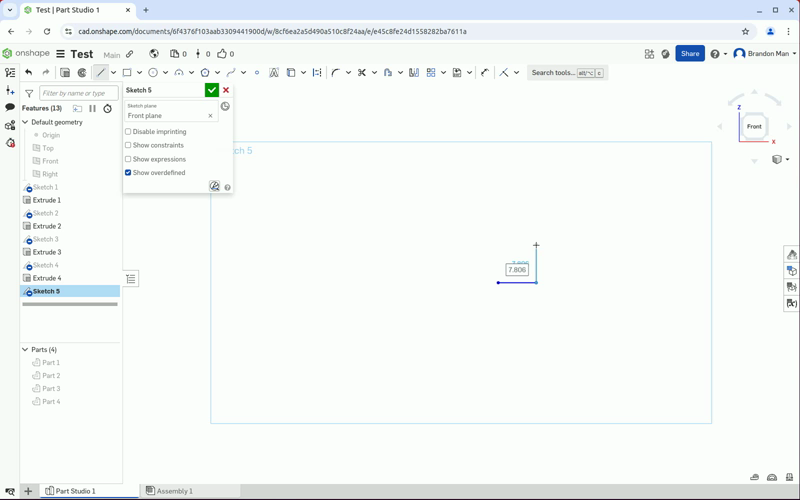
click(536, 244)
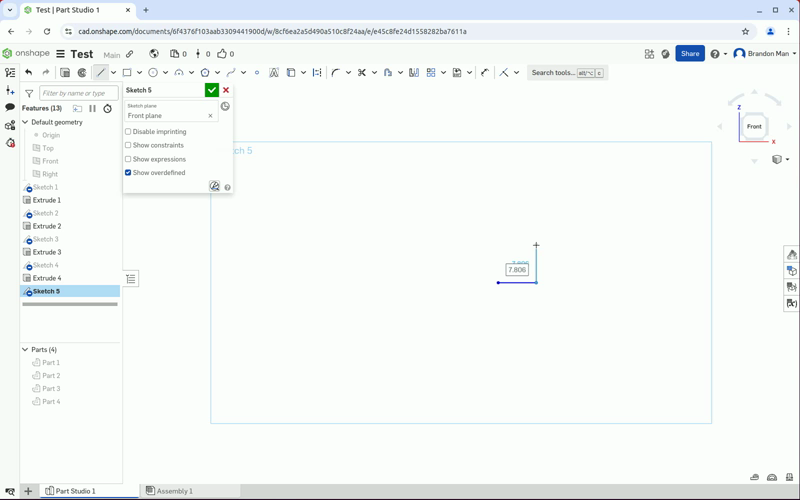
key_up(shift)
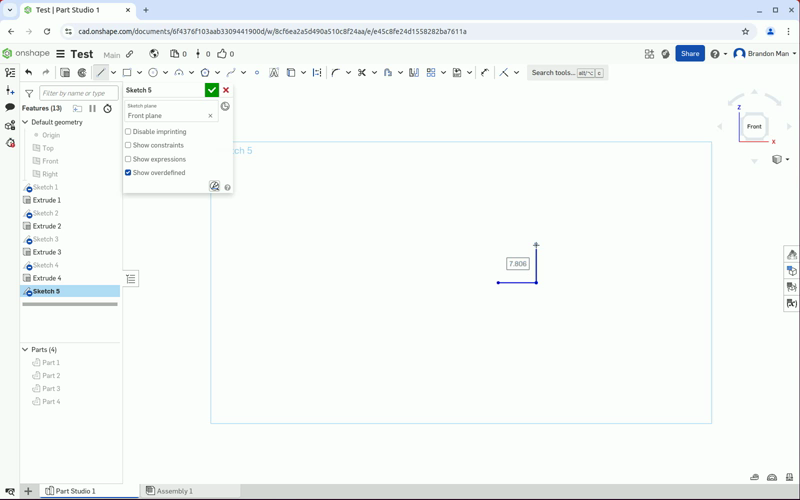
key_down(shift)
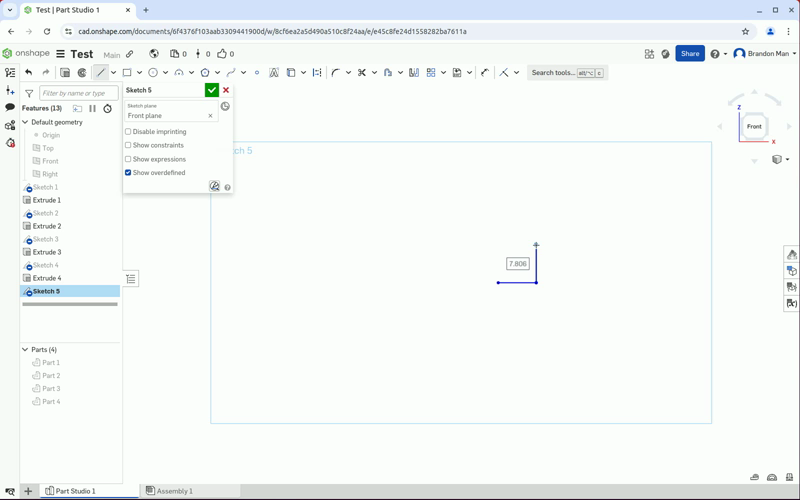
mouse_move(566, 244)
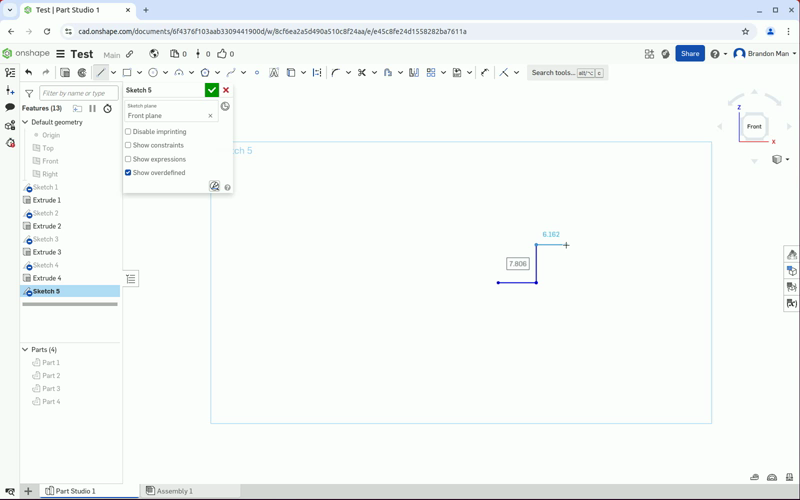
mouse_move(498, 244)
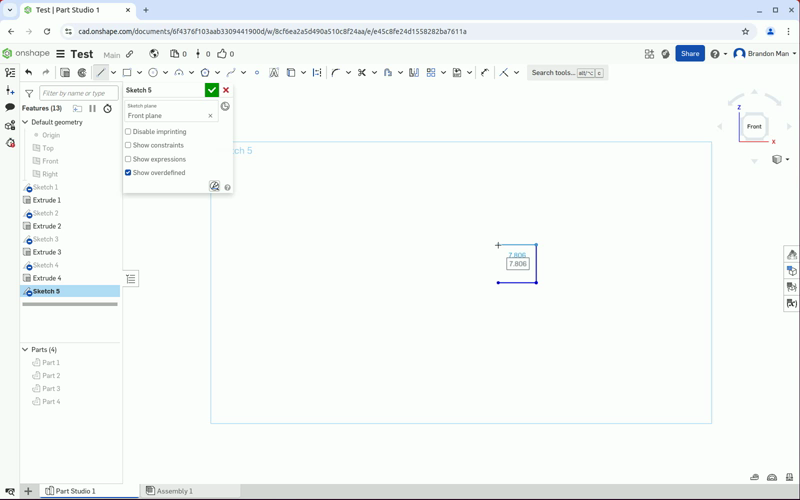
click(498, 244)
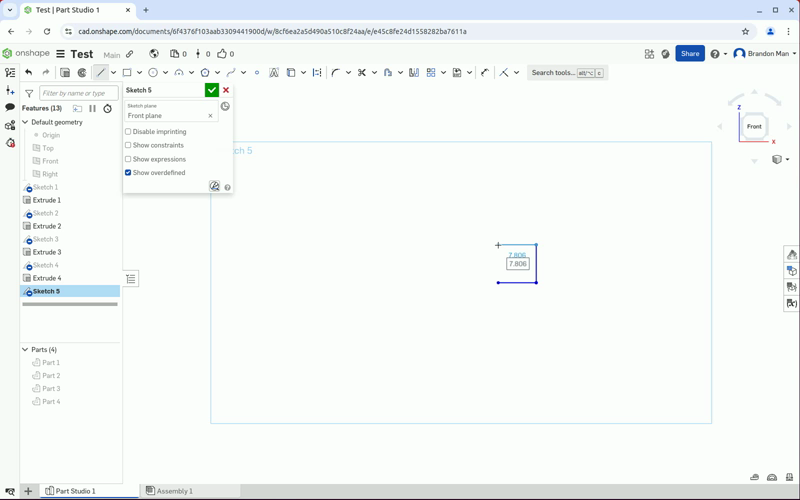
key_up(shift)
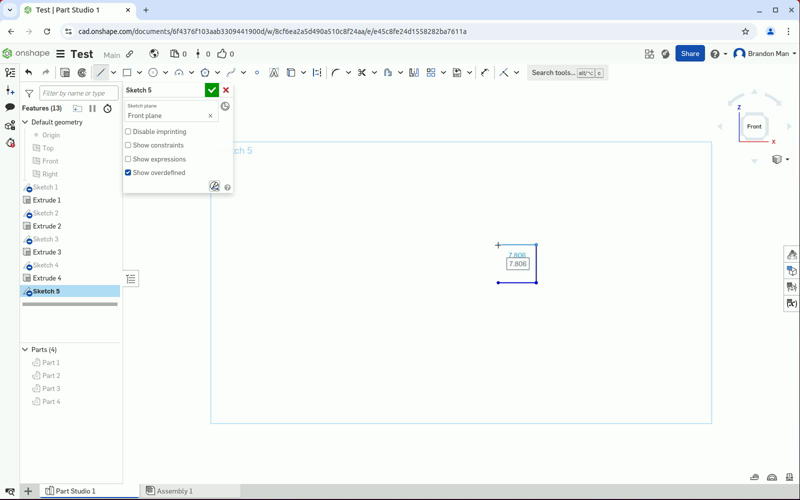
mouse_move(528, 244)
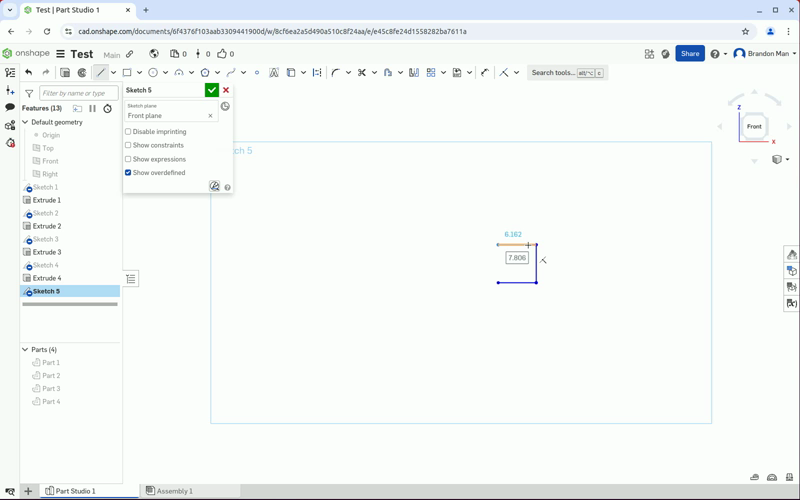
key_down(shift)
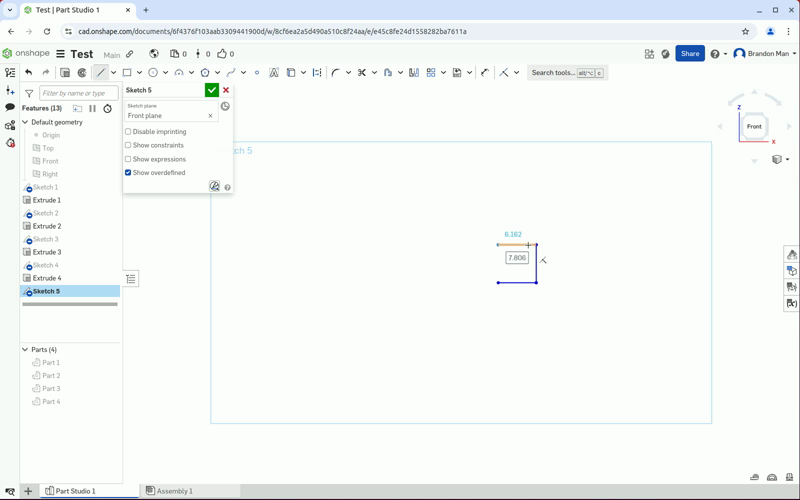
mouse_move(498, 282)
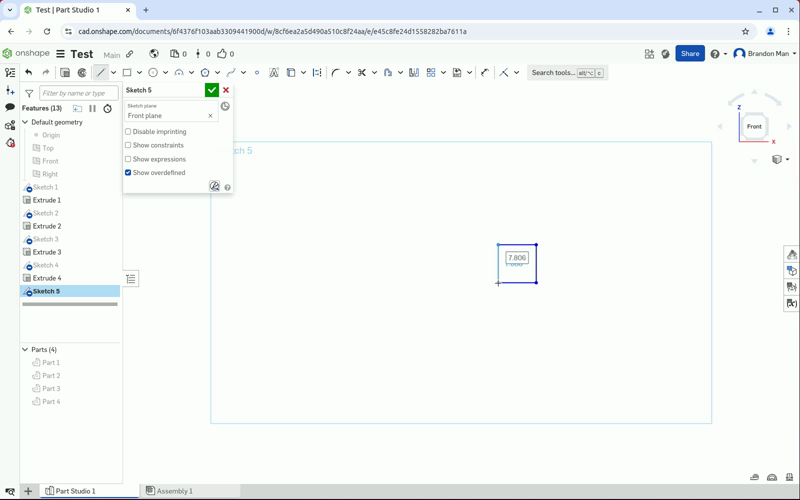
key_up(shift)
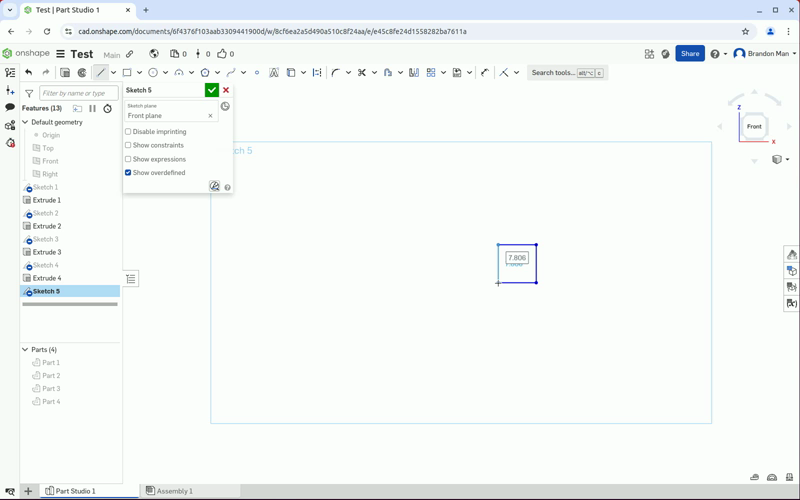
click(498, 282)
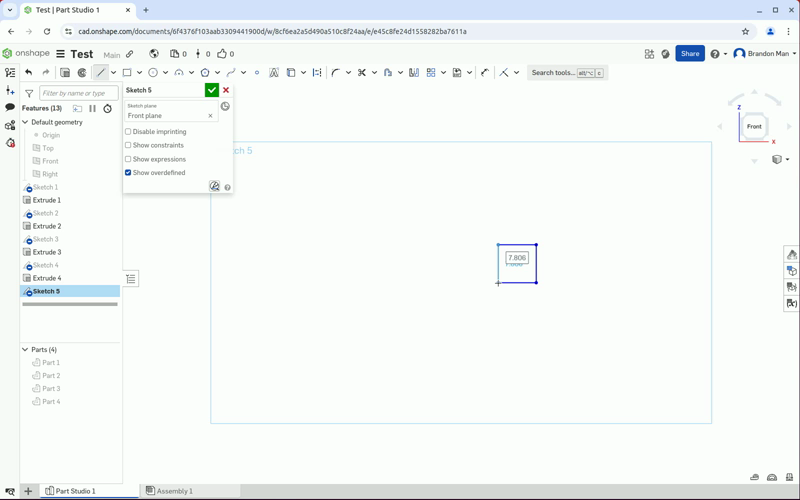
key(esc)
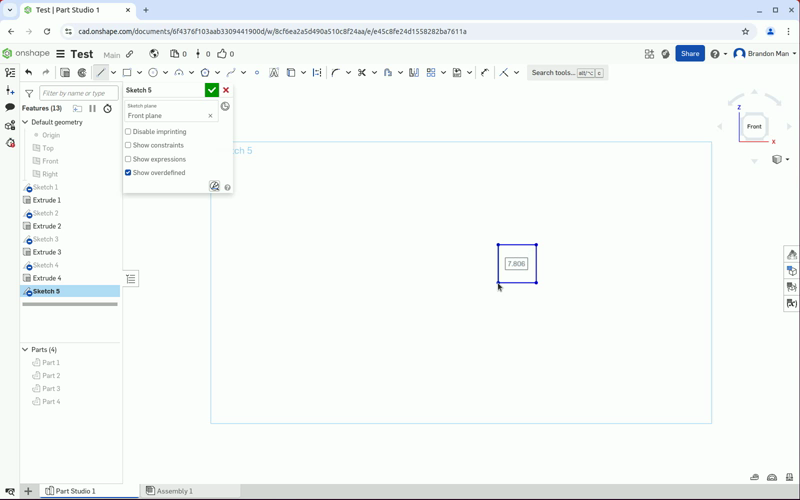
mouse_move(510, 251)
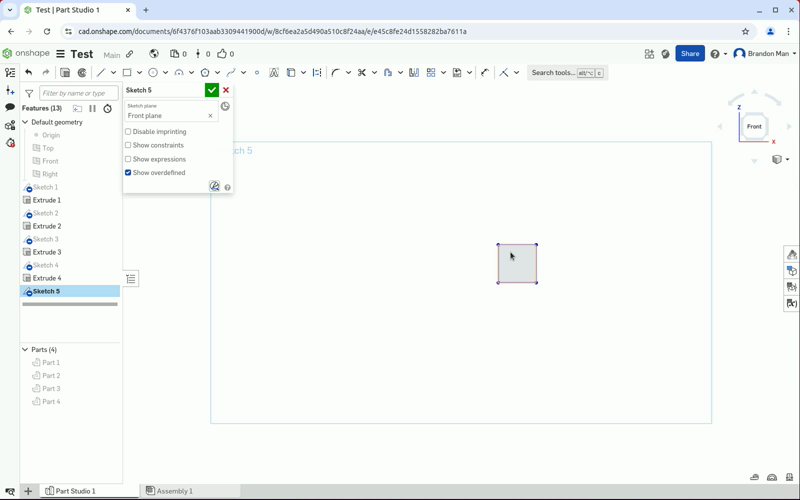
scroll(6)
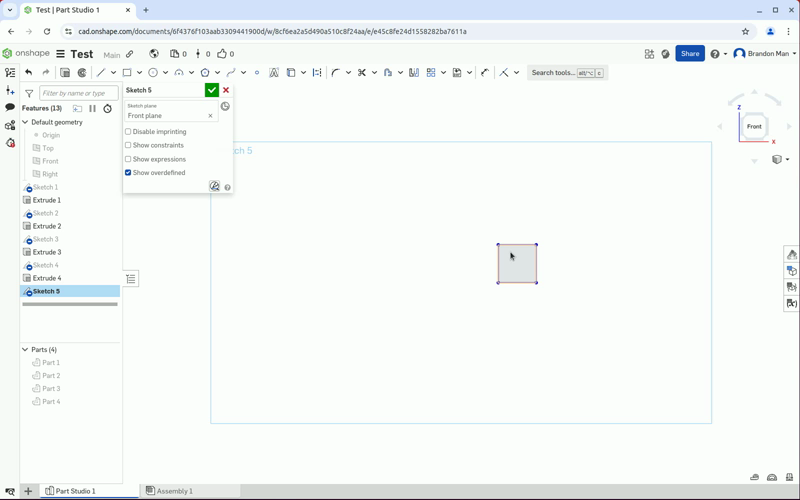
scroll(6)
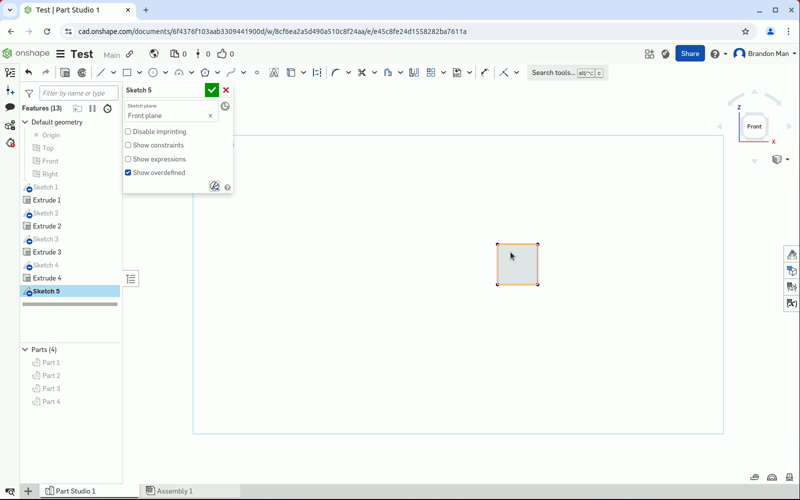
scroll(6)
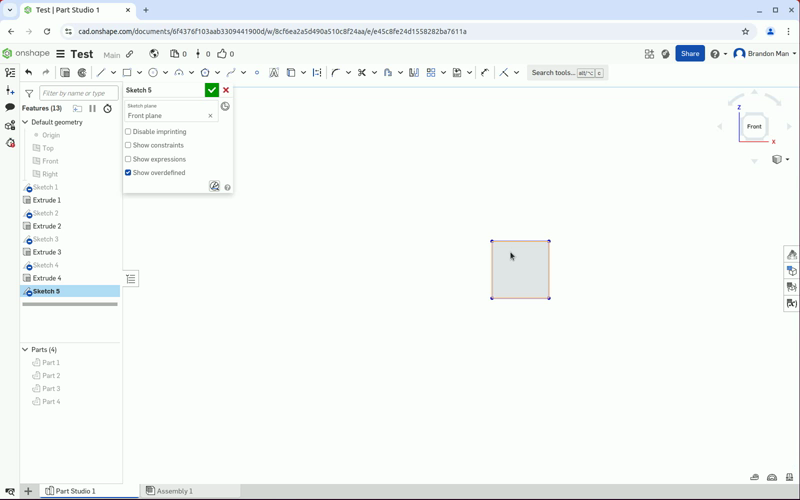
scroll(6)
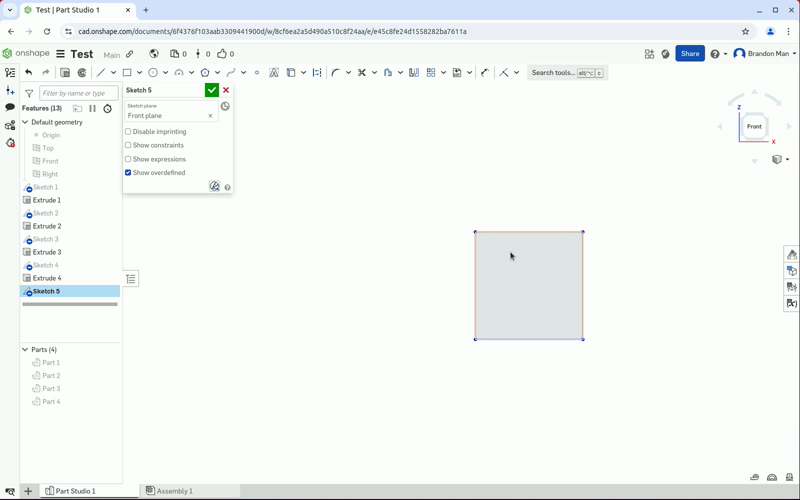
scroll(6)
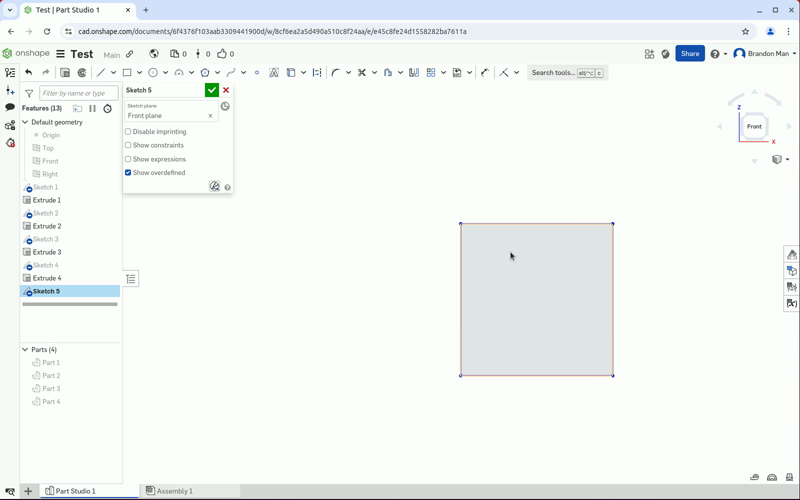
scroll(6)
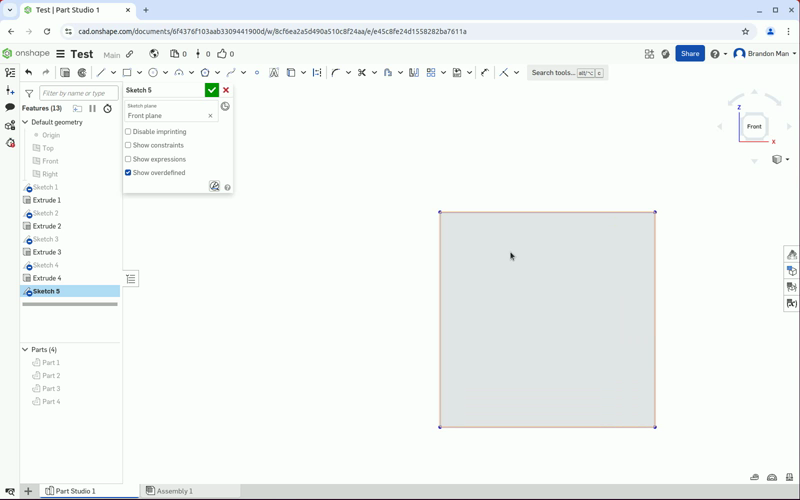
scroll(6)
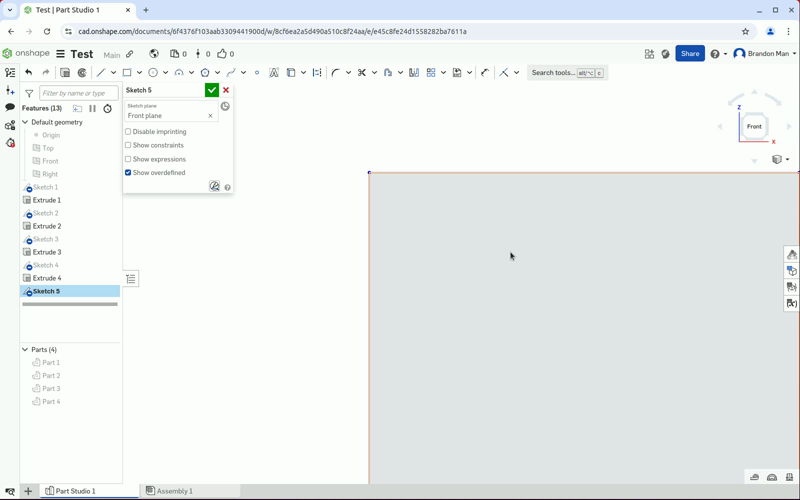
click(510, 251)
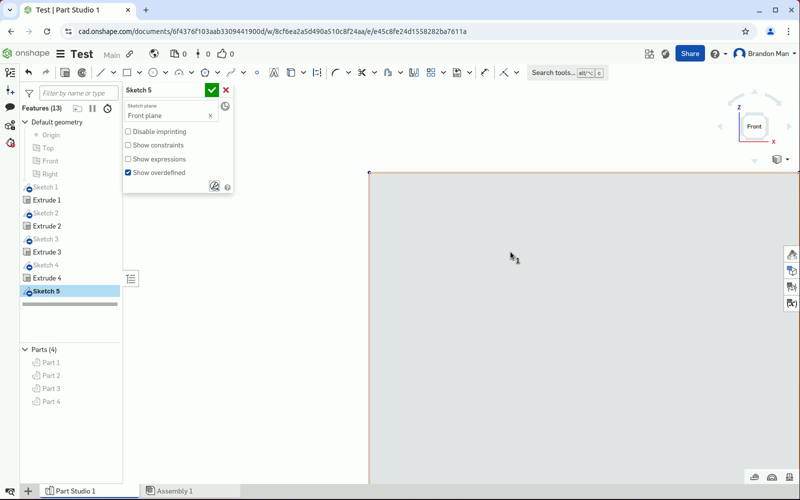
scroll(-6)
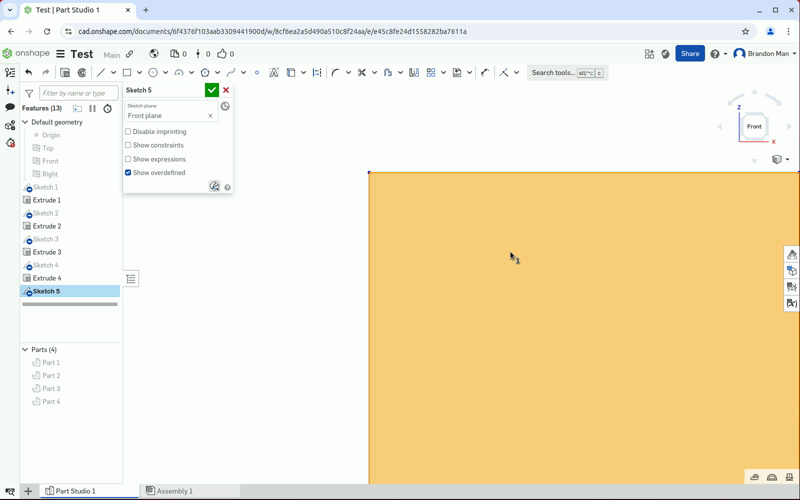
scroll(-6)
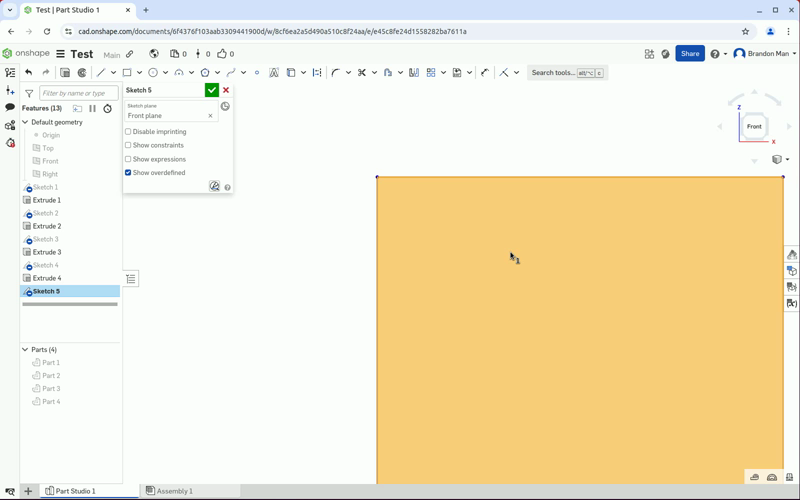
scroll(-6)
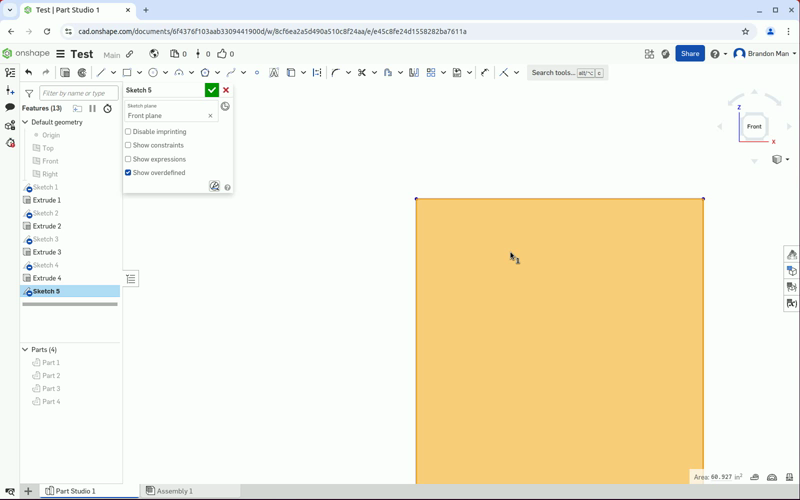
scroll(-6)
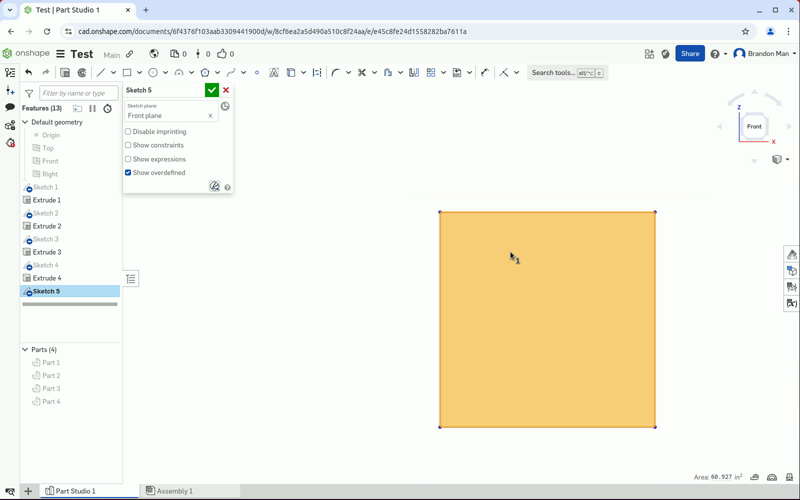
scroll(-6)
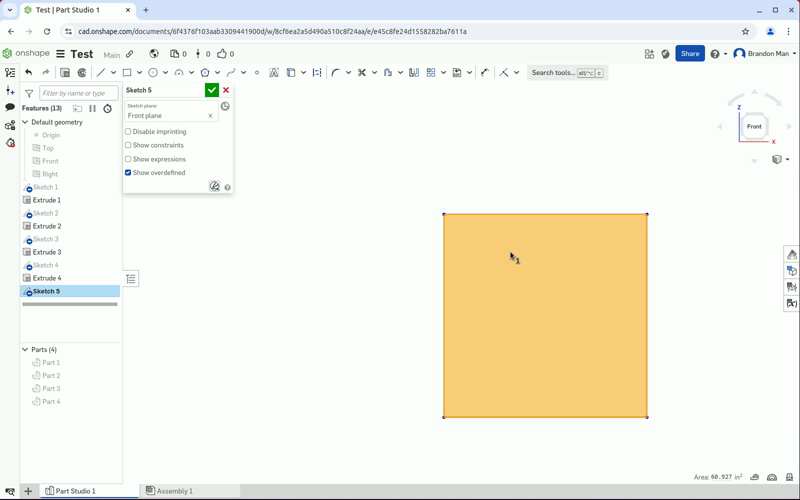
scroll(-6)
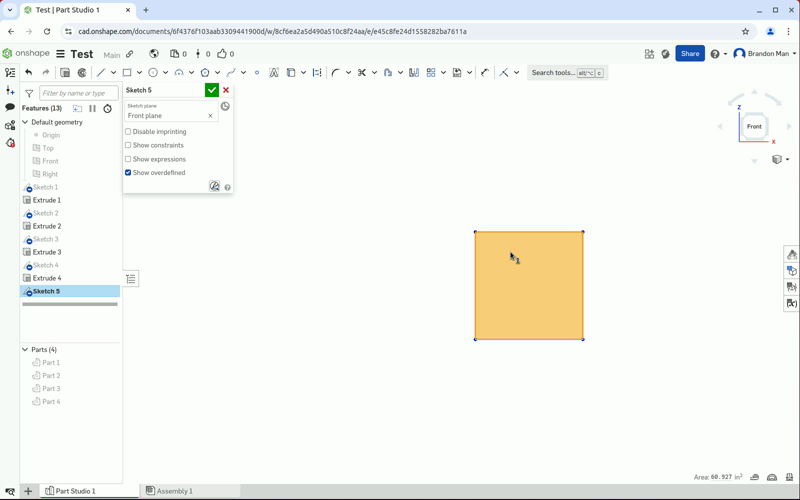
scroll(-6)
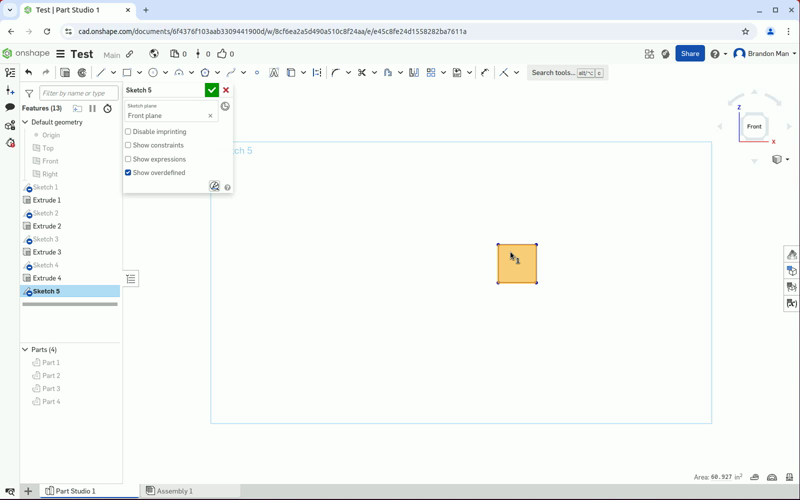
mouse_move(73, 352)
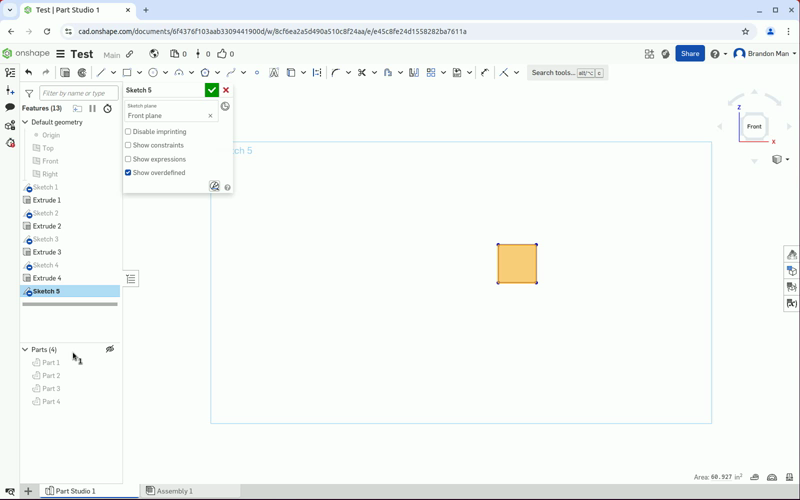
key(shift+y)
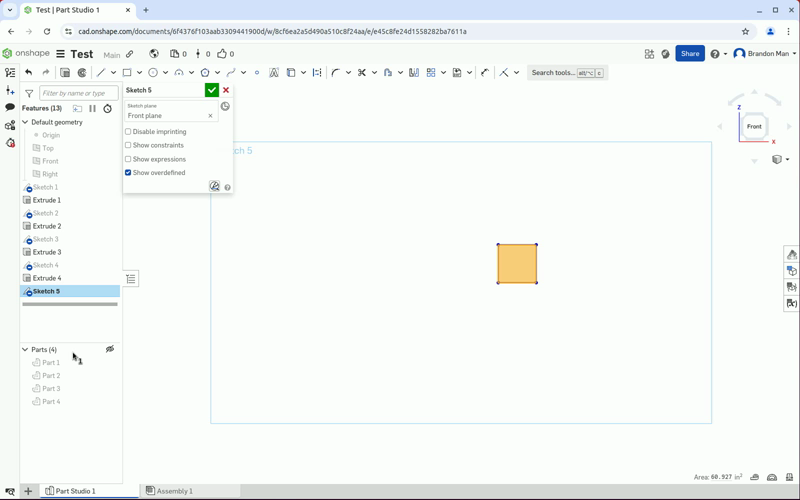
key(shift+e)
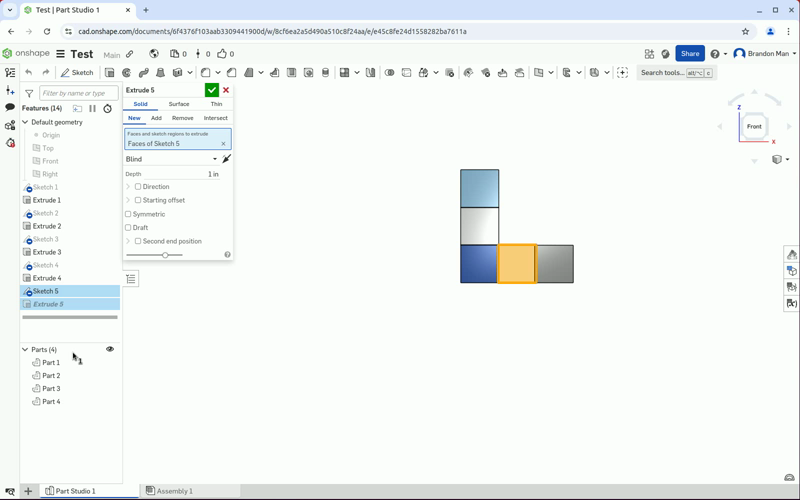
mouse_move(143, 106)
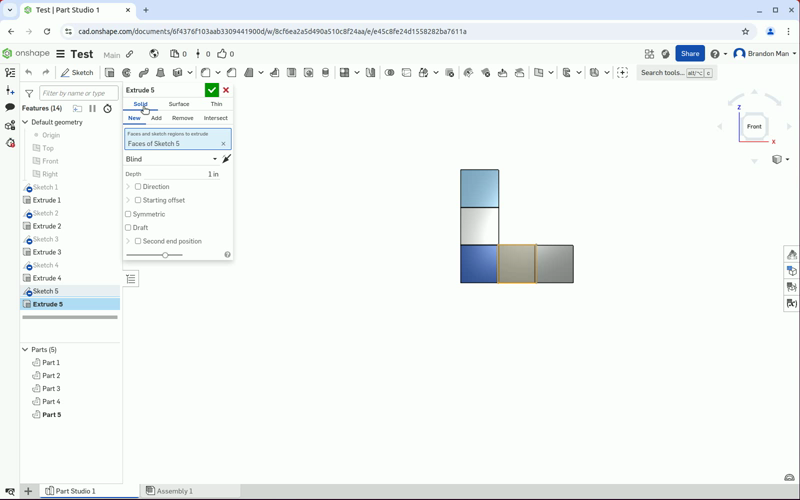
click(143, 106)
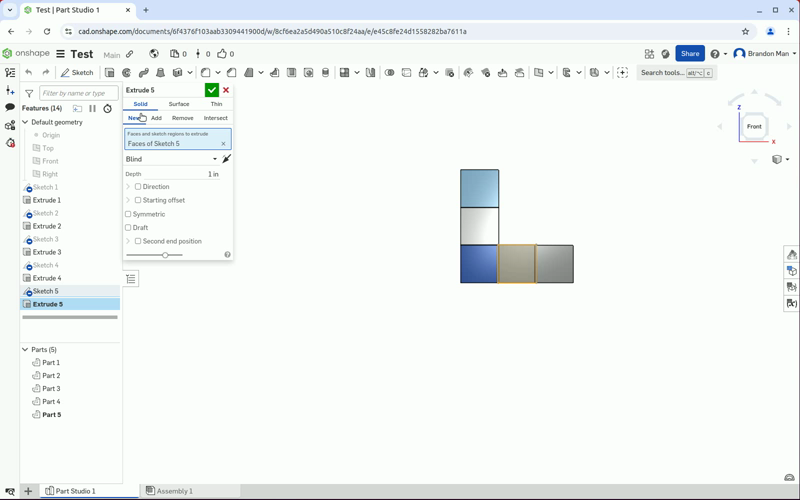
mouse_move(137, 120)
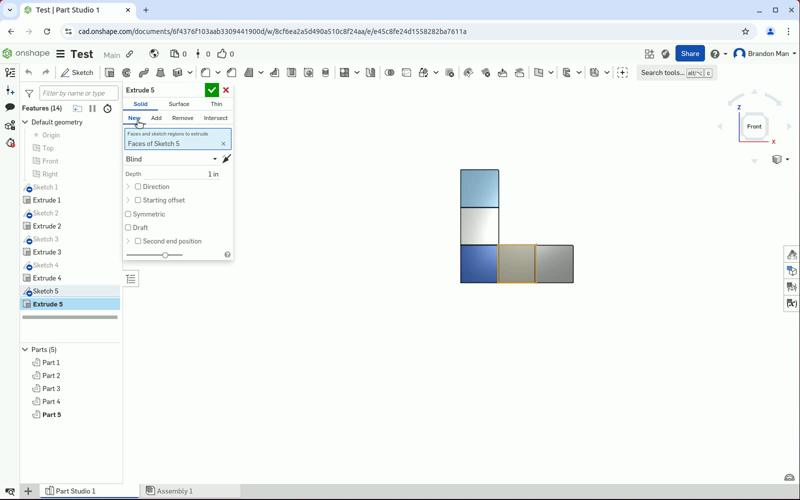
click(137, 120)
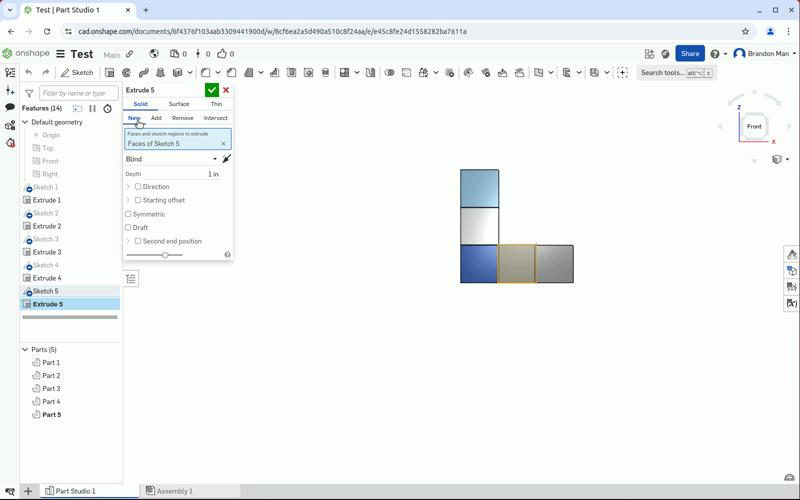
key(tab, 4)
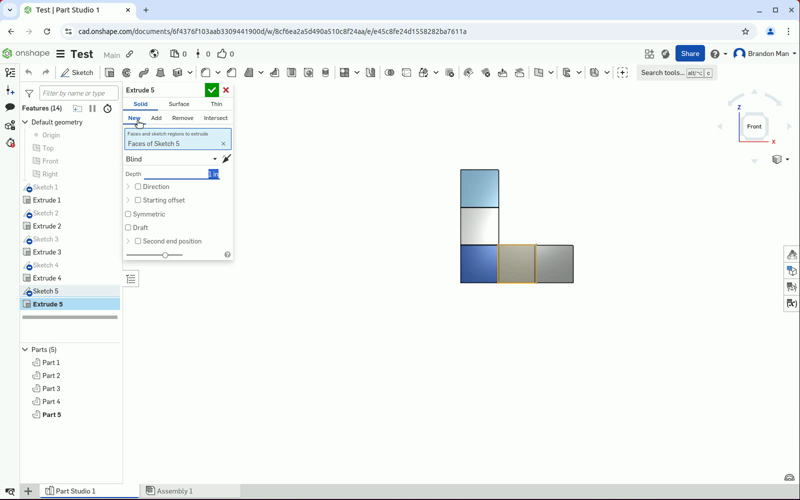
text(9.628)
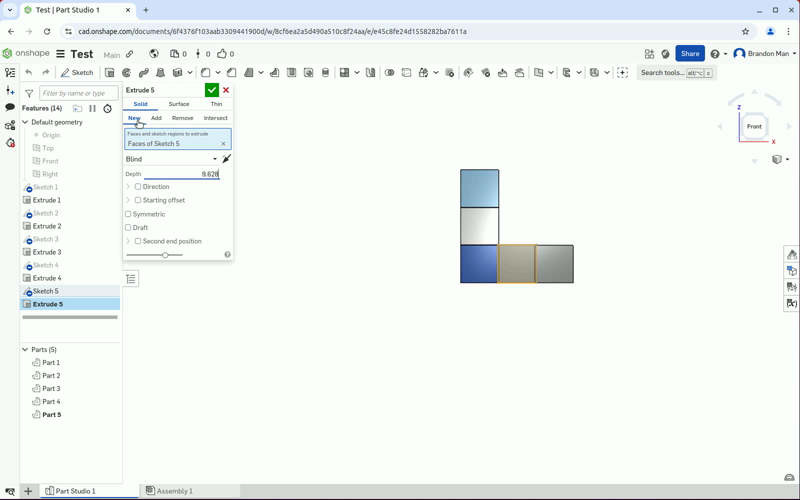
key(enter)
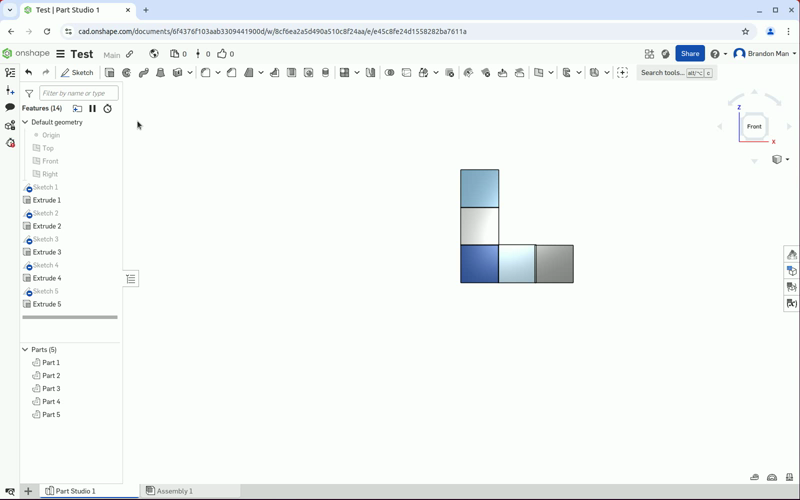
key(shift+h)
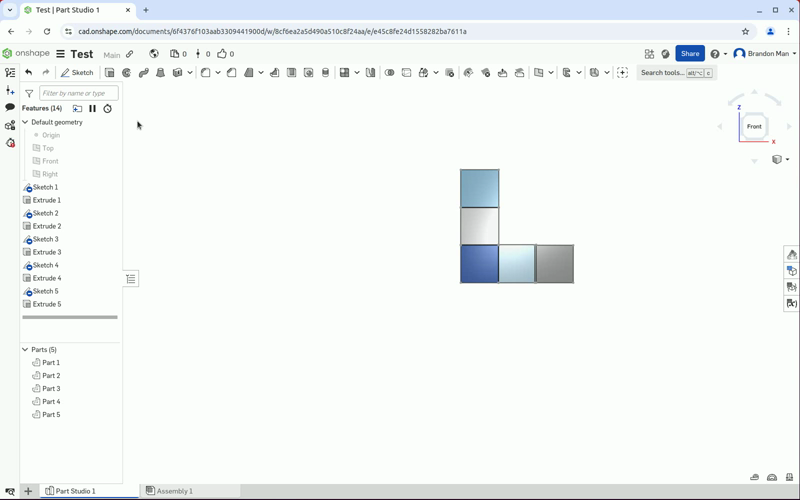
key(shift+h)
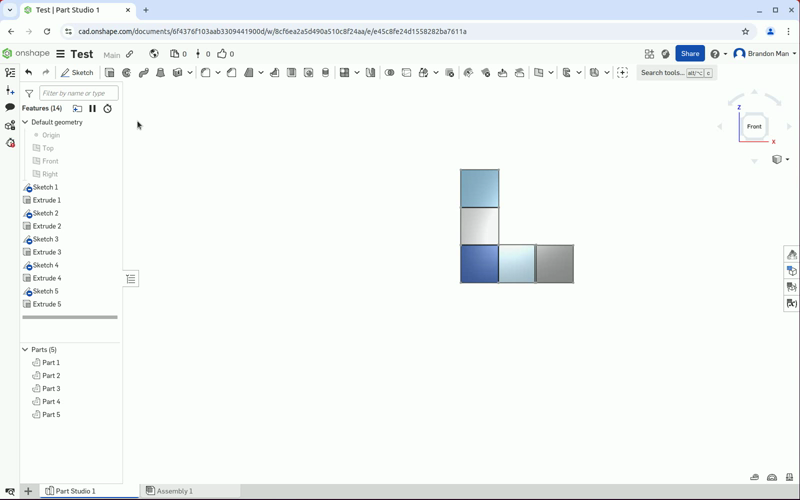
key(shift+7)
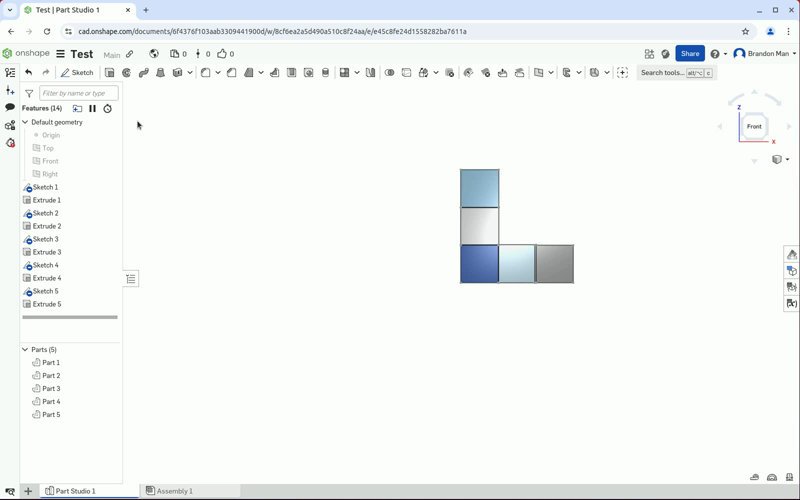
key(left, 2)
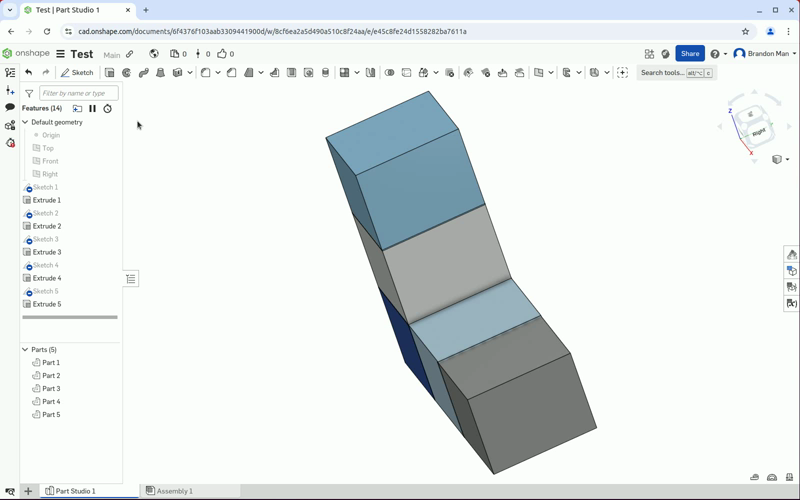
key(down, 2)
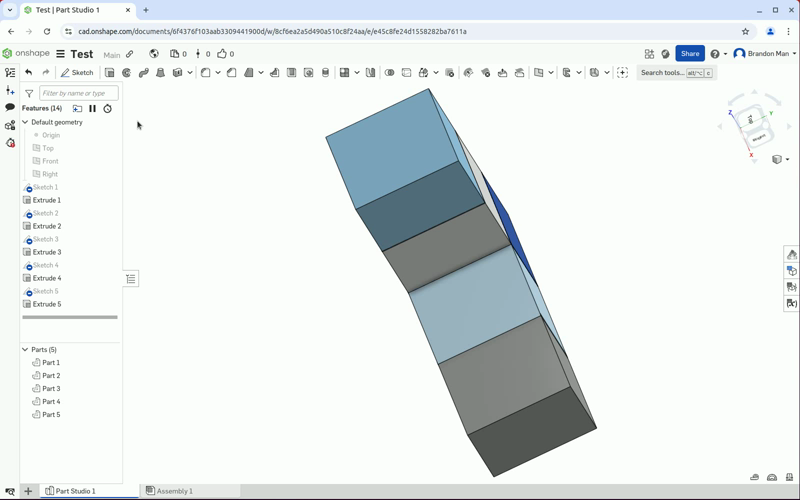
key(up, 2)
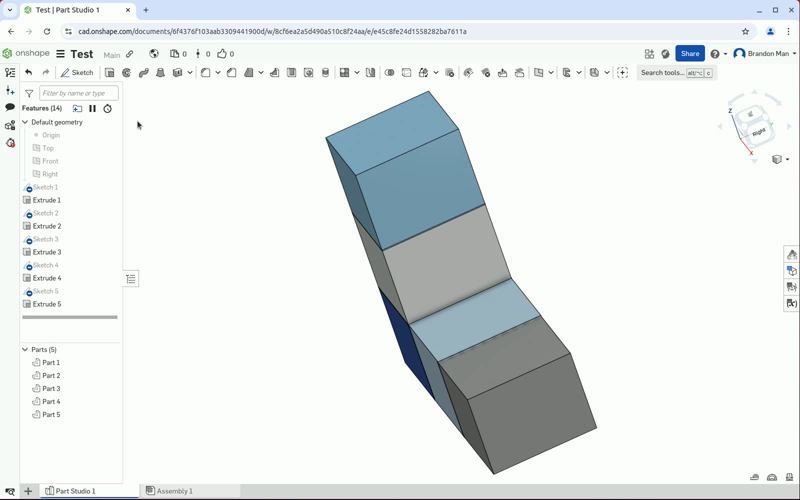
key(right, 2)
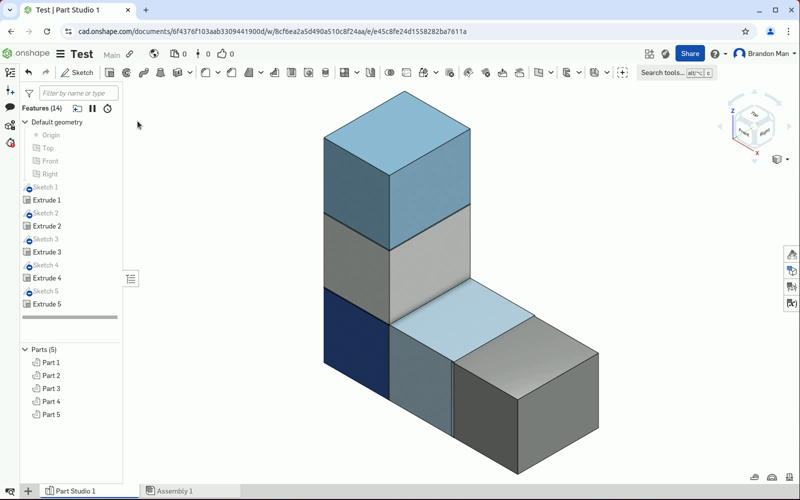
mouse_move(73, 189)
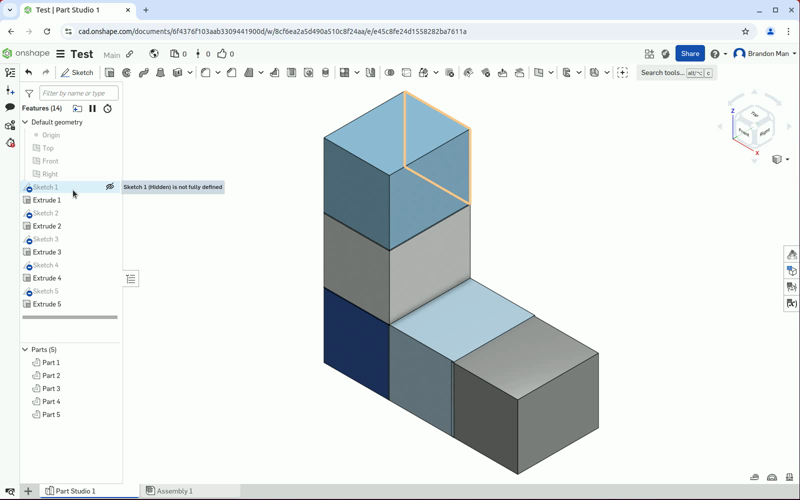
click(73, 189)